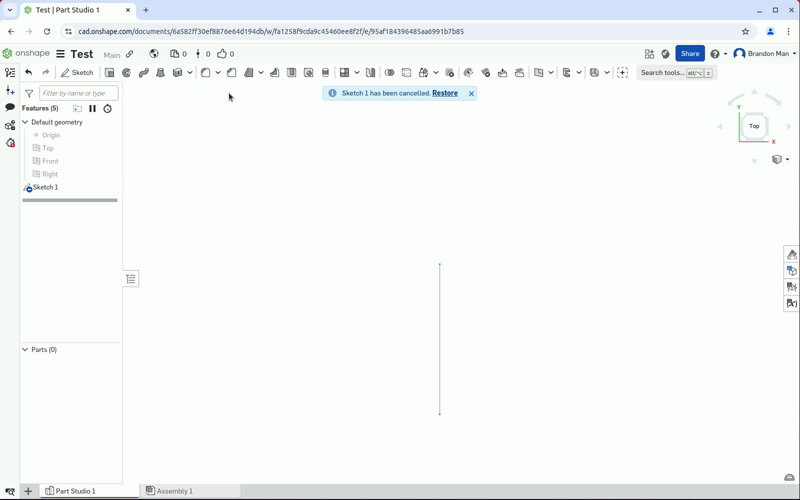
key(shift+h)
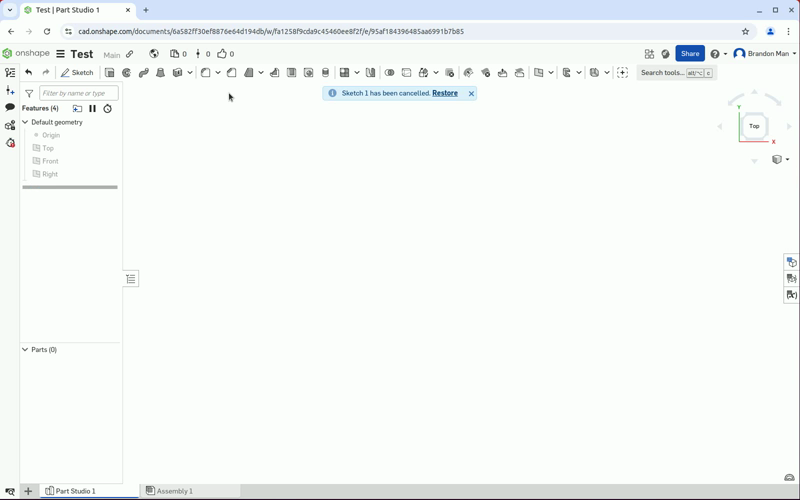
mouse_move(73, 352)
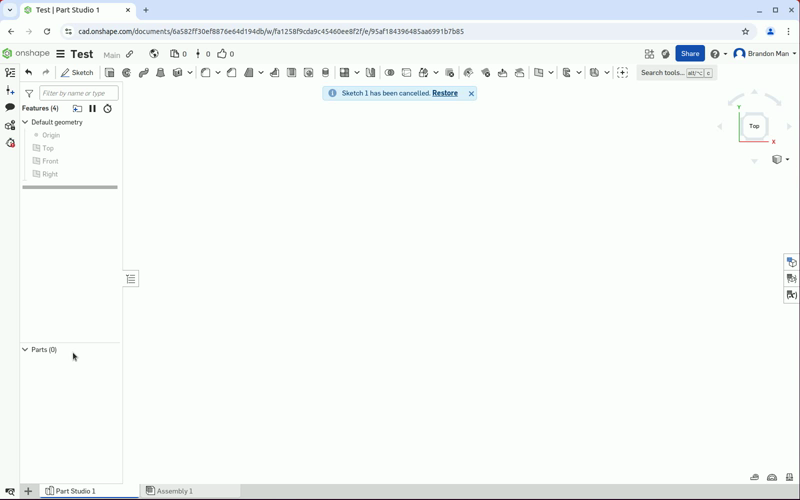
key(y)
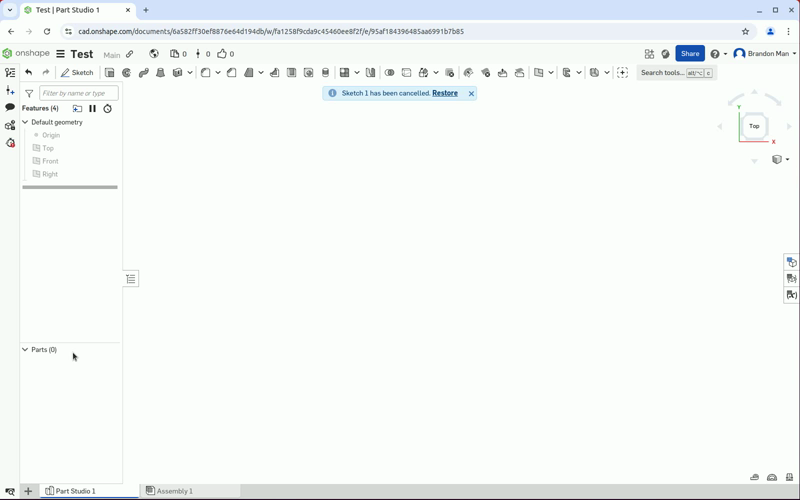
key(shift+p)
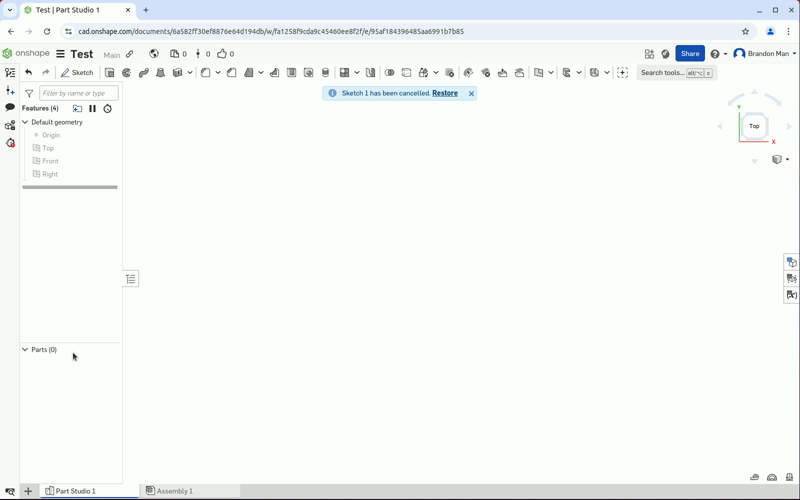
key(space)
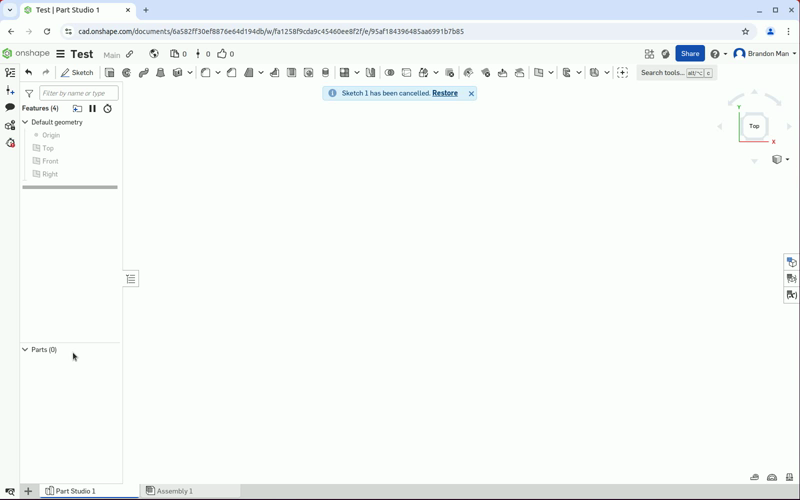
key_down(shift)
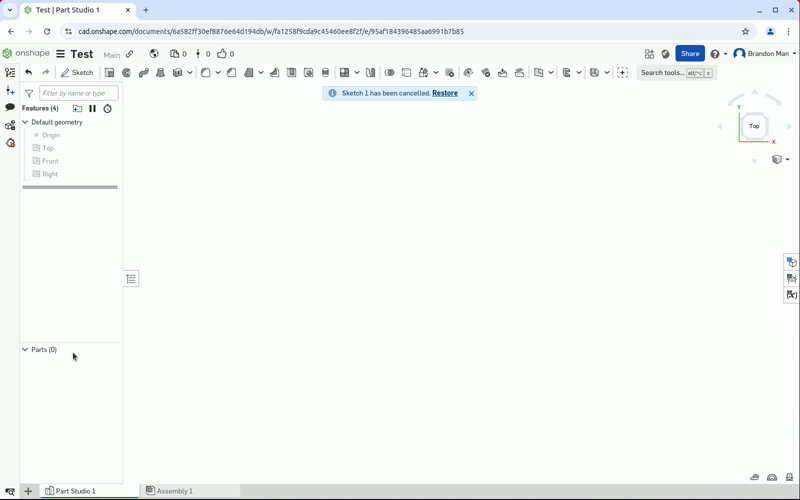
key(up)
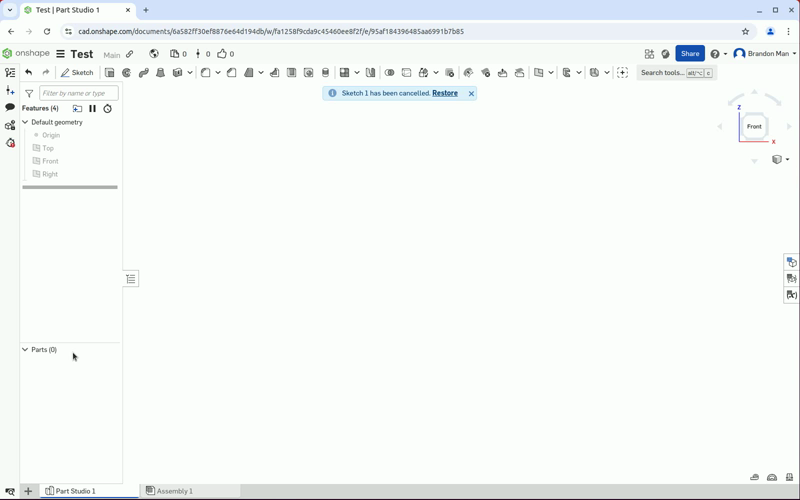
key_up(shift)
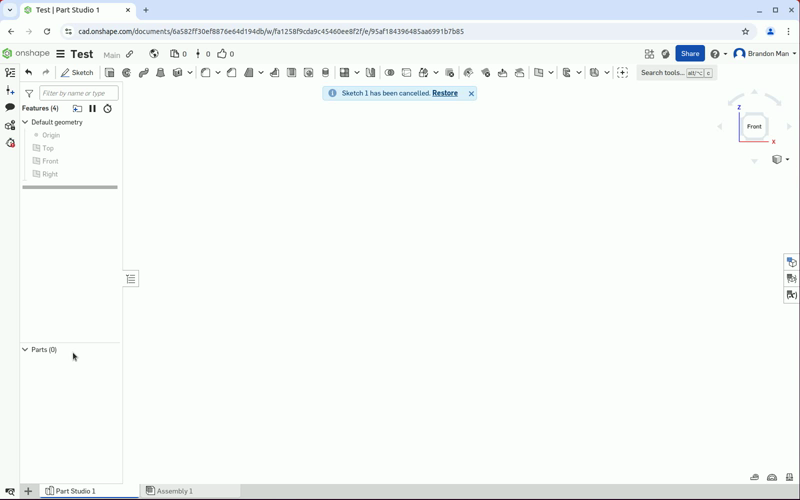
key(space)
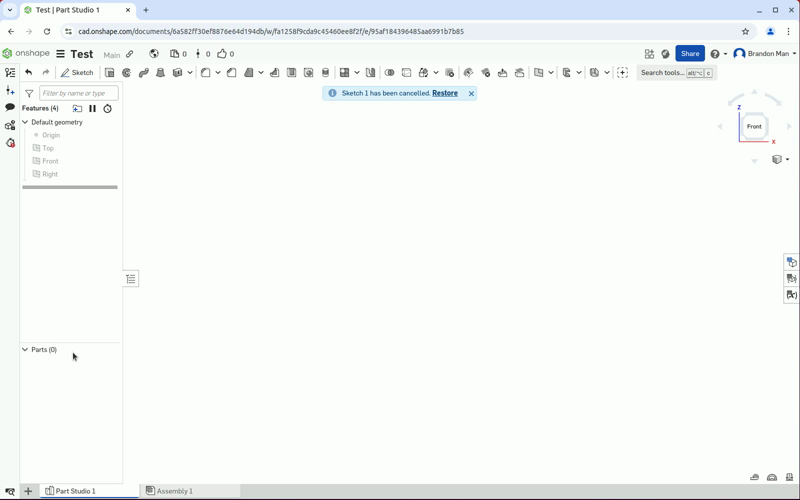
key_down(shift)
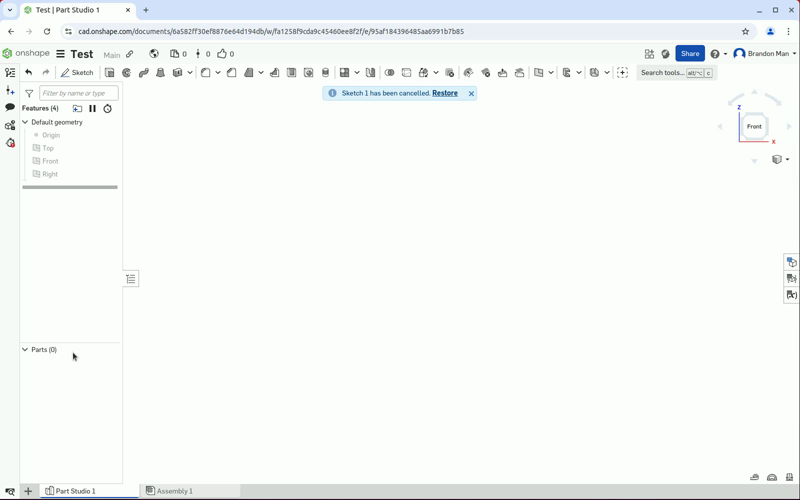
key(left)
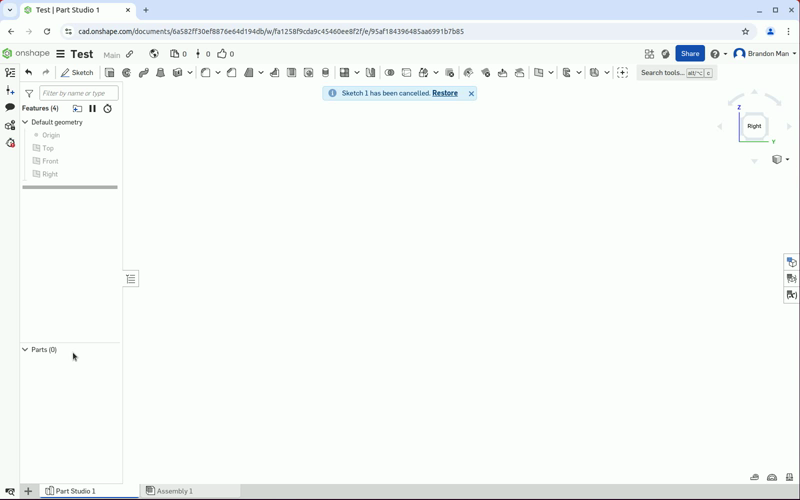
key_up(shift)
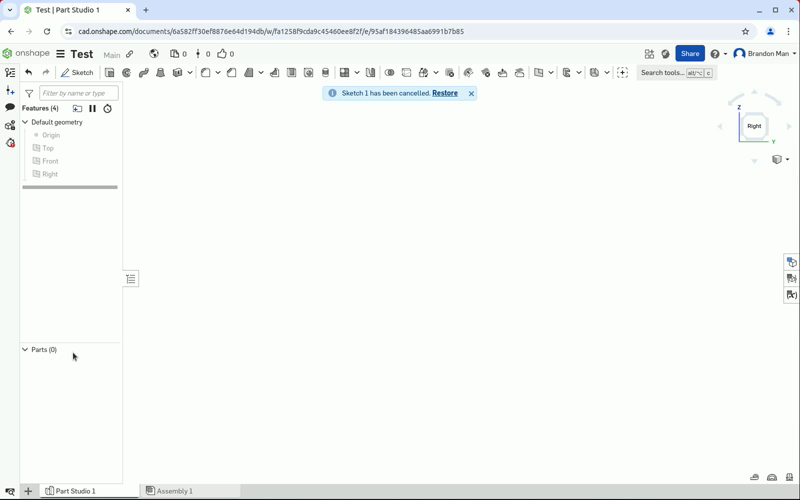
mouse_move(73, 352)
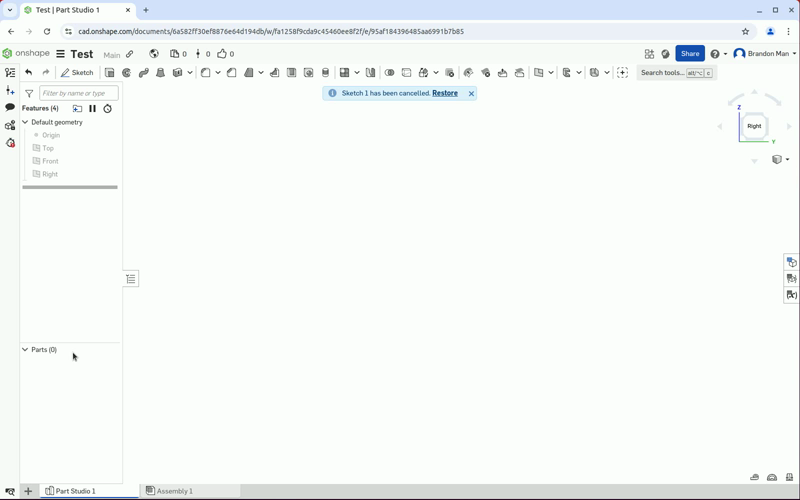
key(shift+y)
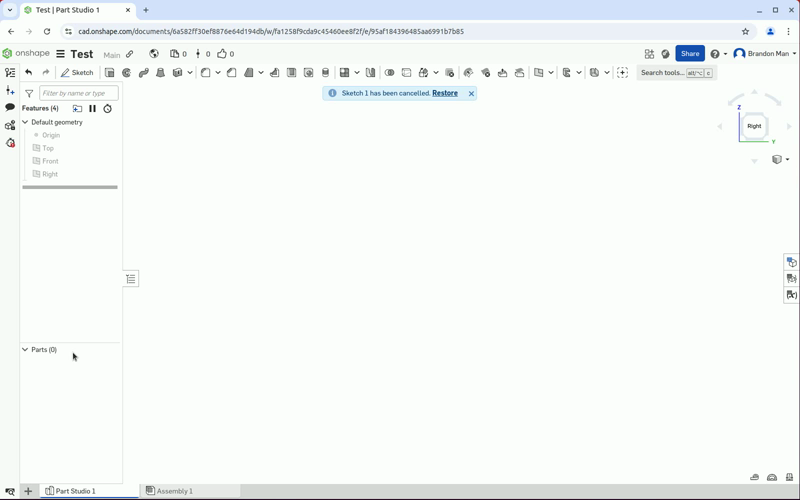
key(shift+s)
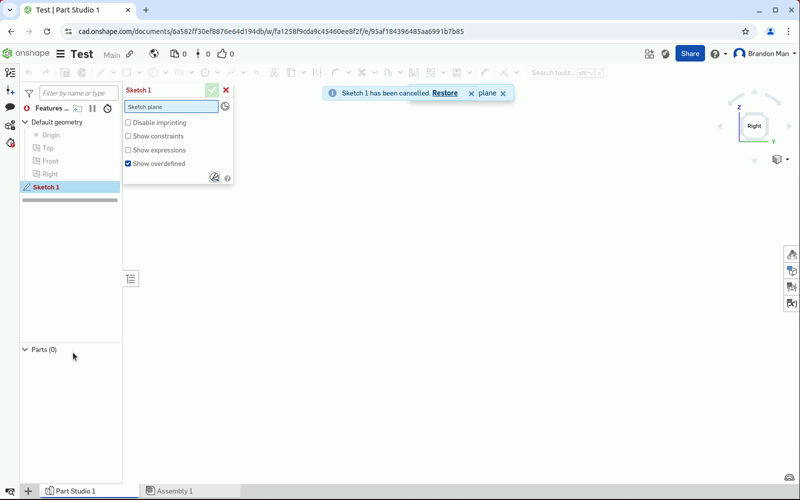
mouse_move(73, 176)
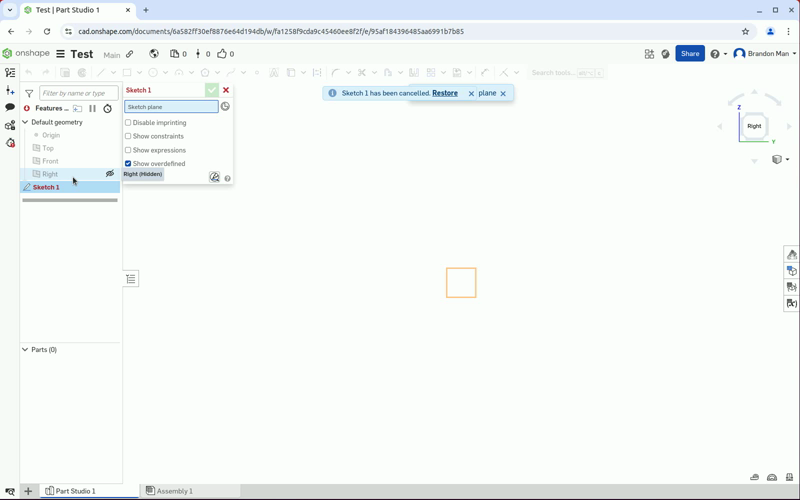
click(73, 176)
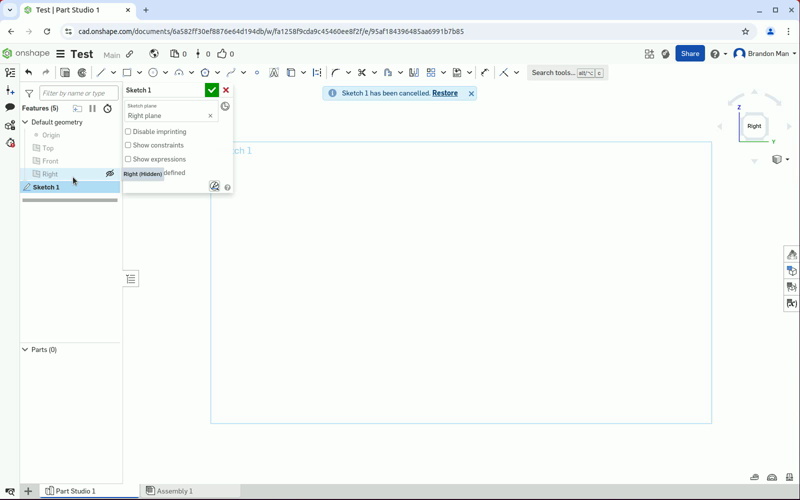
mouse_move(73, 352)
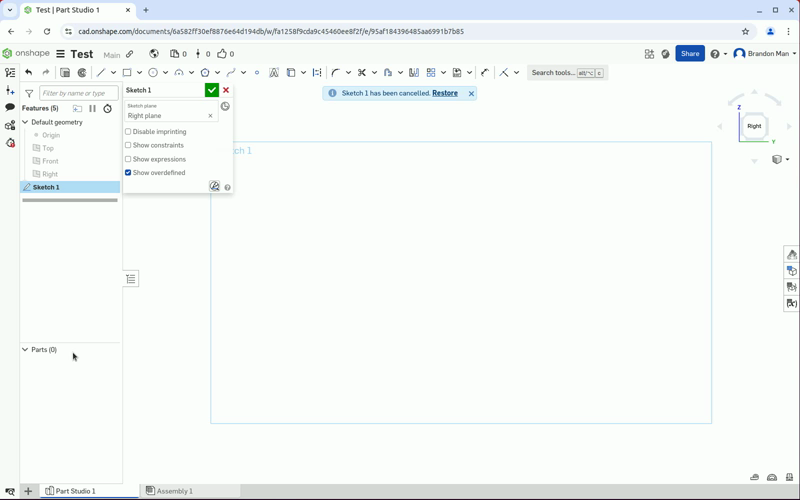
key(y)
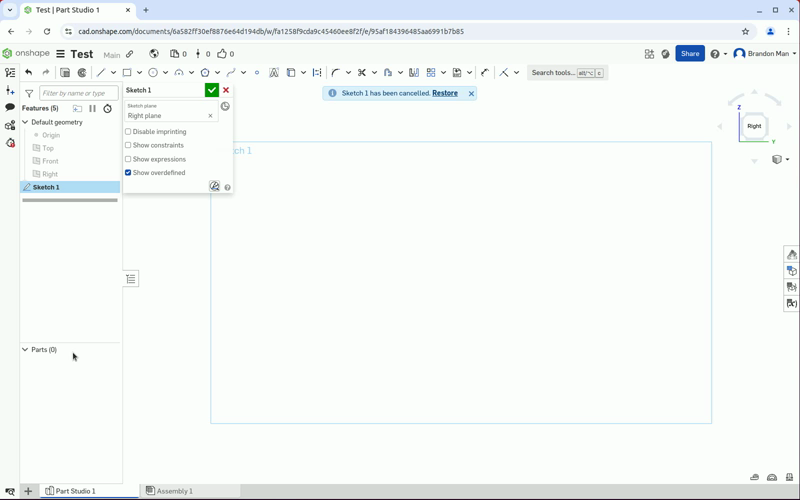
key(l)
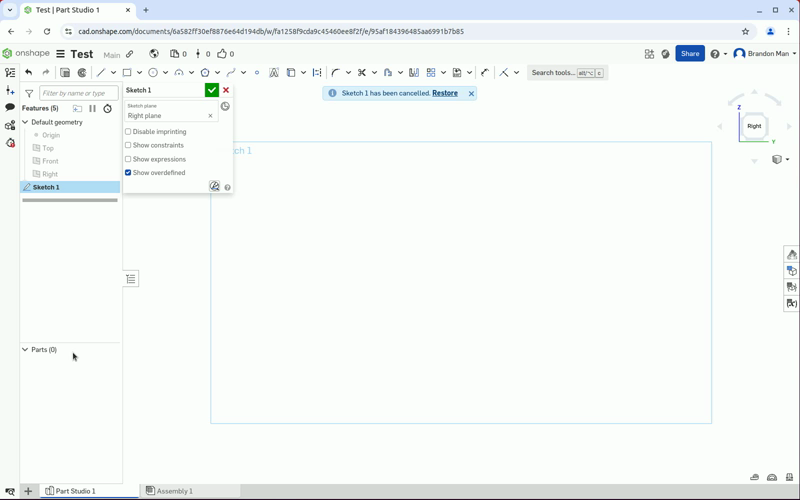
key_down(shift)
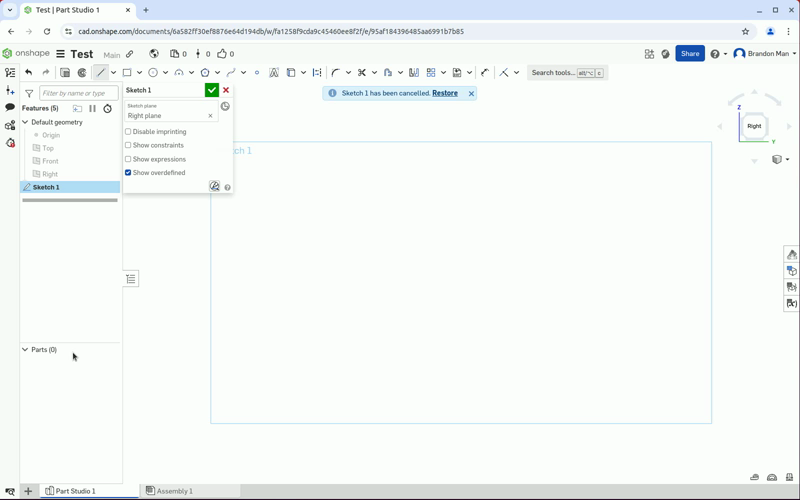
mouse_move(374, 353)
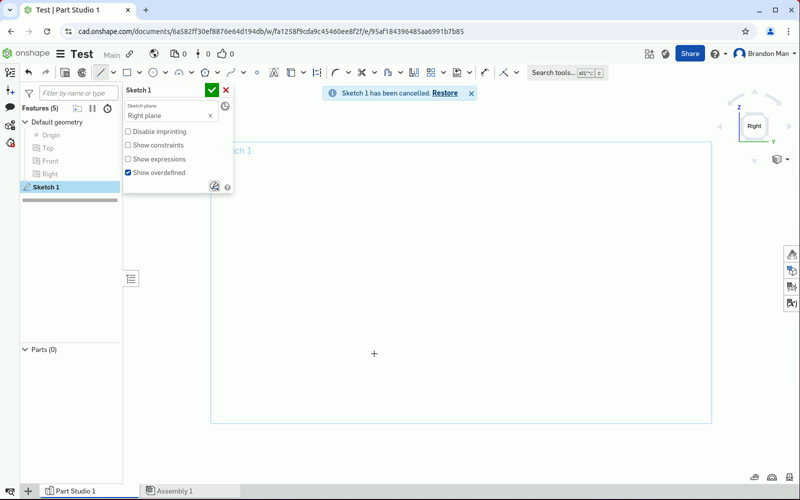
click(374, 353)
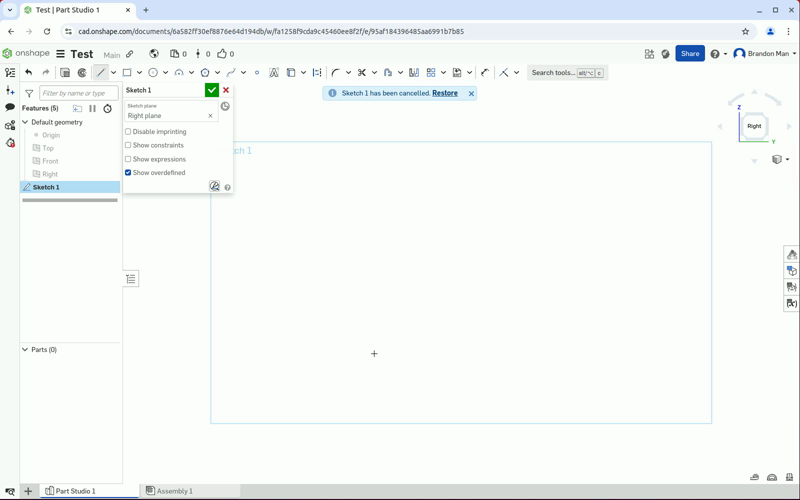
key_up(shift)
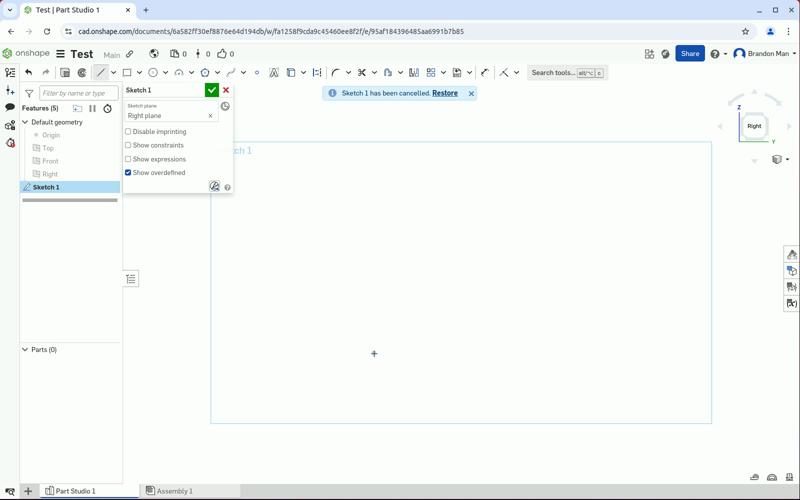
key_down(shift)
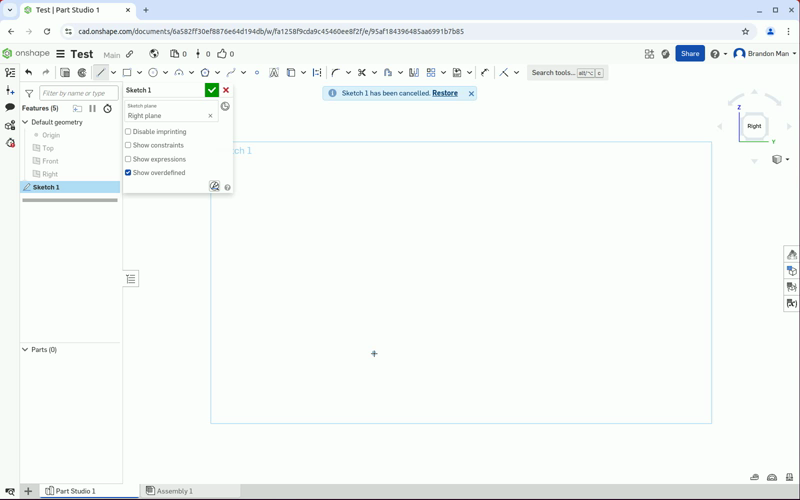
mouse_move(449, 353)
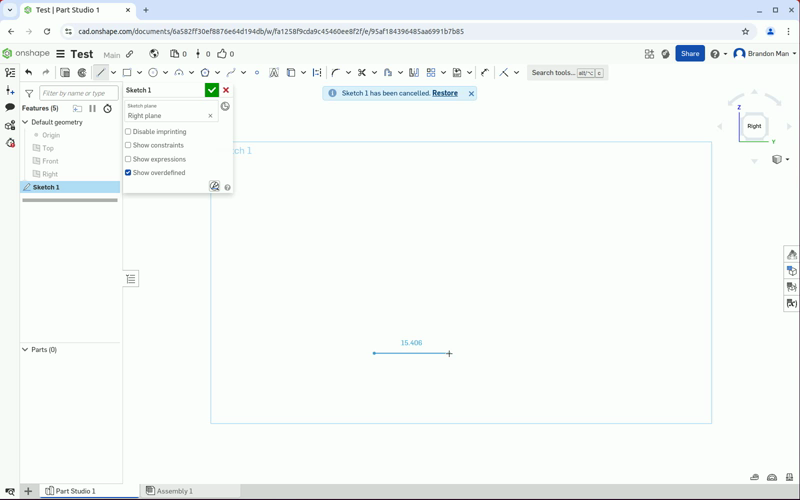
click(449, 353)
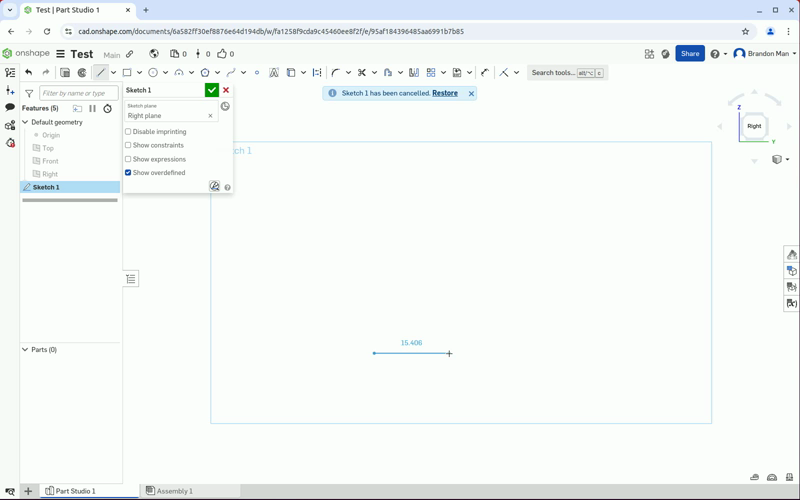
key_up(shift)
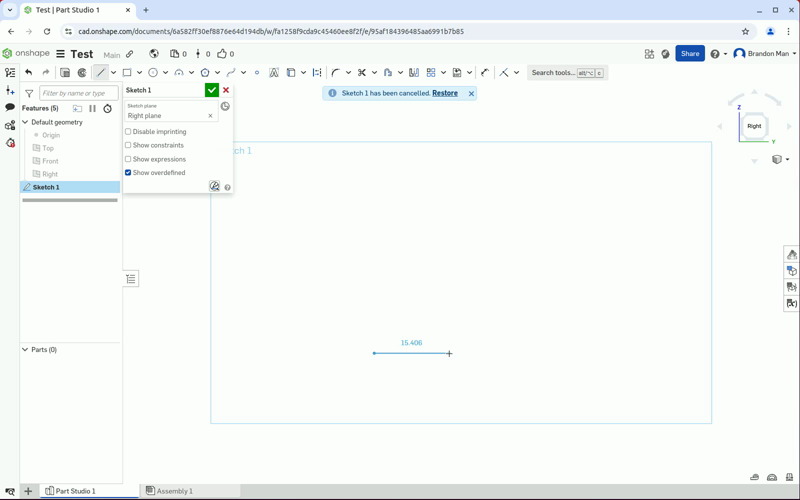
key_down(shift)
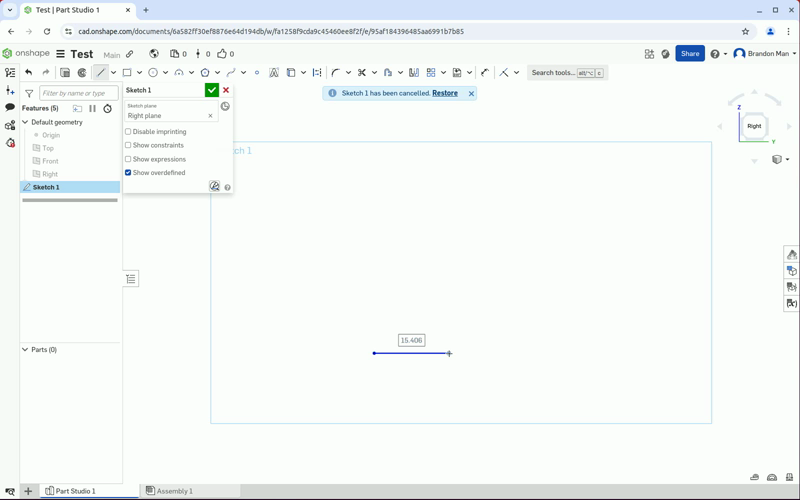
mouse_move(449, 277)
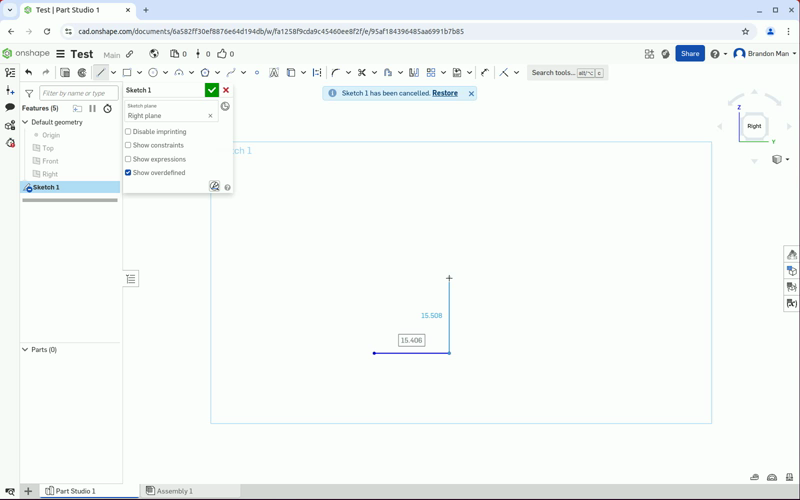
click(449, 277)
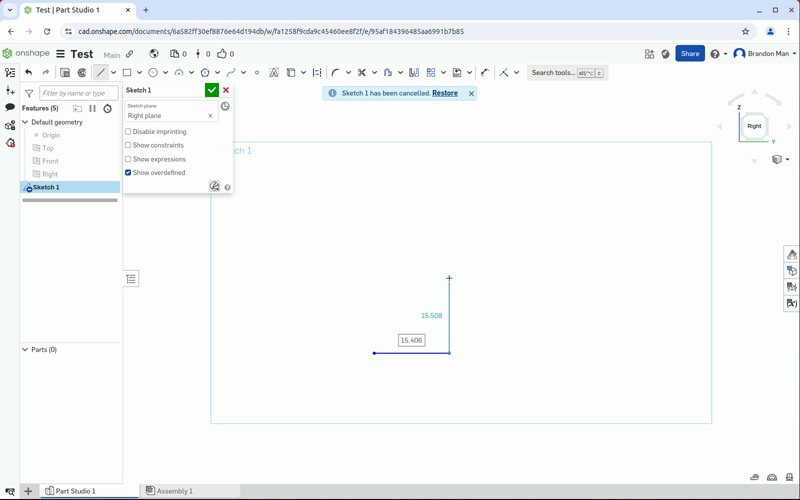
key_up(shift)
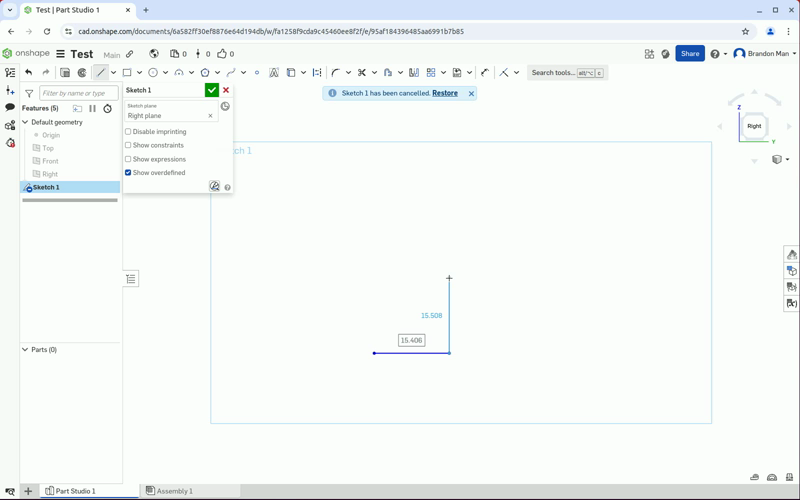
key_down(shift)
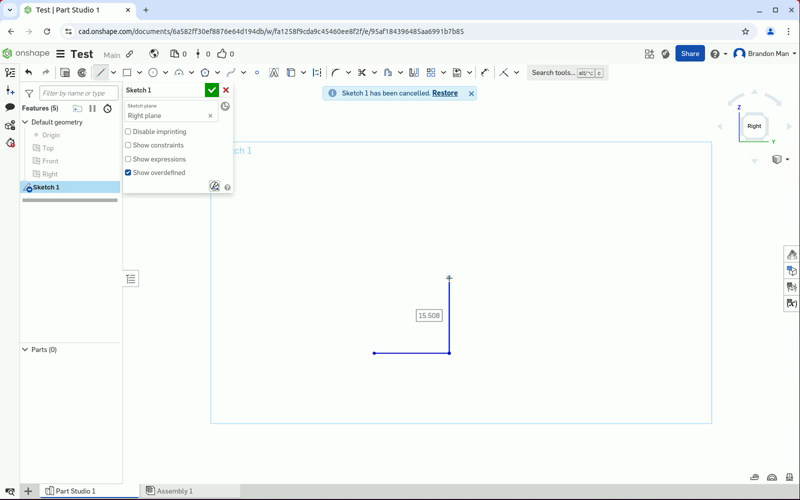
mouse_move(479, 277)
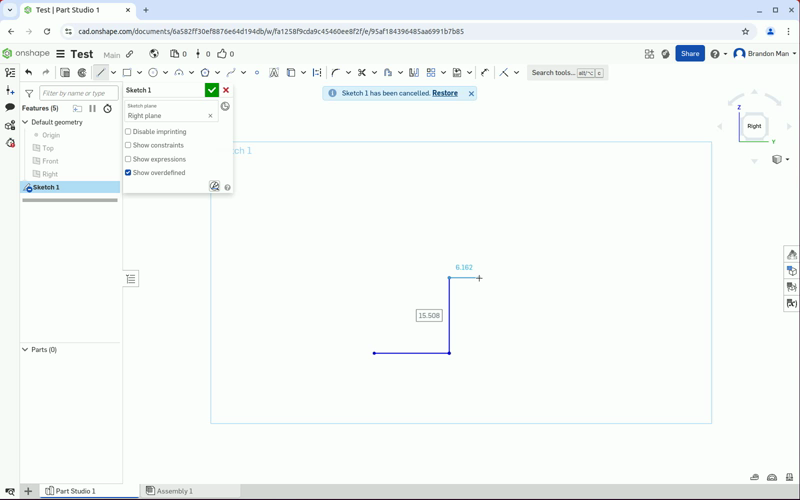
mouse_move(412, 277)
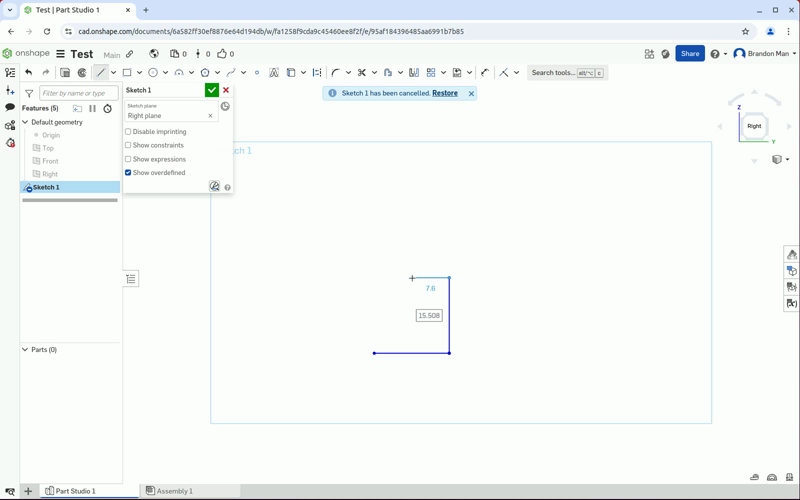
click(412, 277)
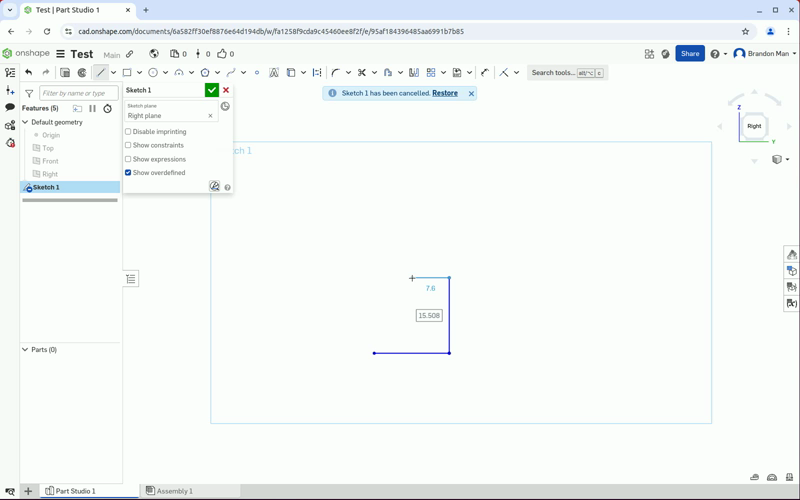
key_up(shift)
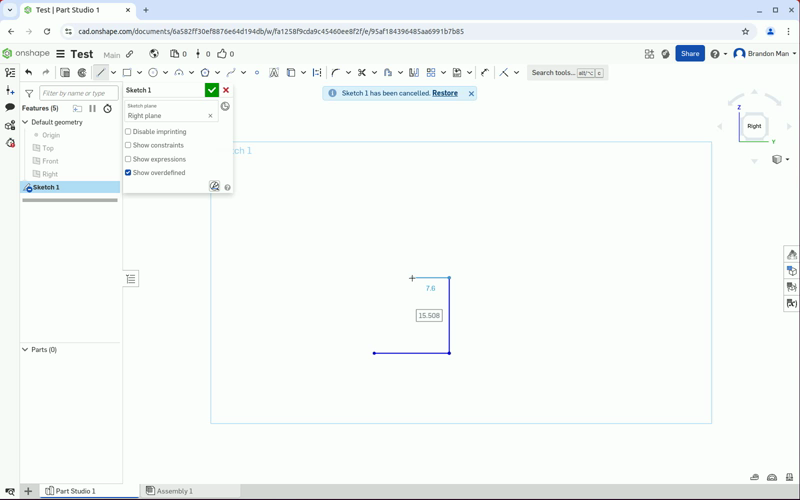
key_down(shift)
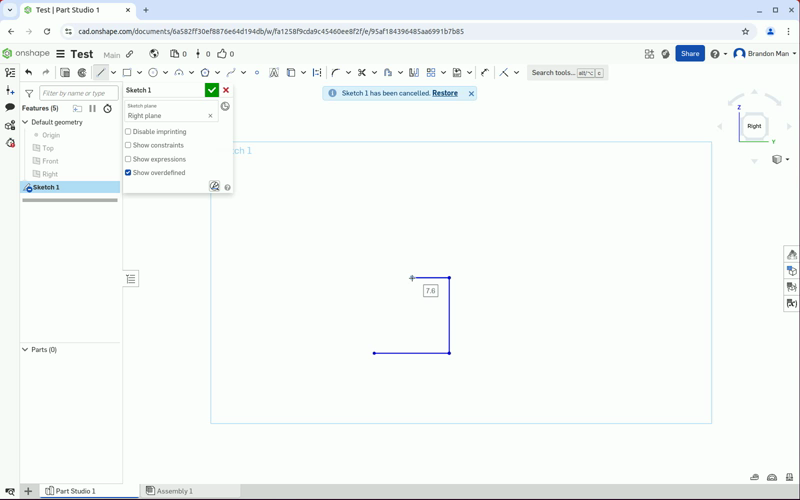
mouse_move(442, 277)
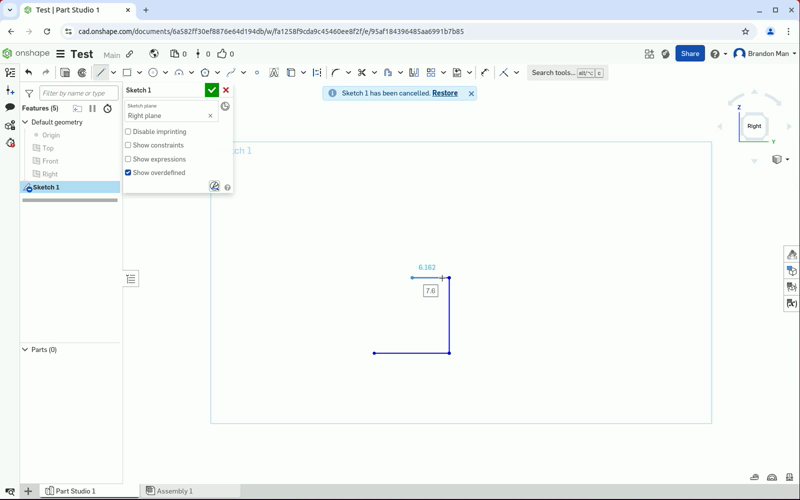
mouse_move(412, 315)
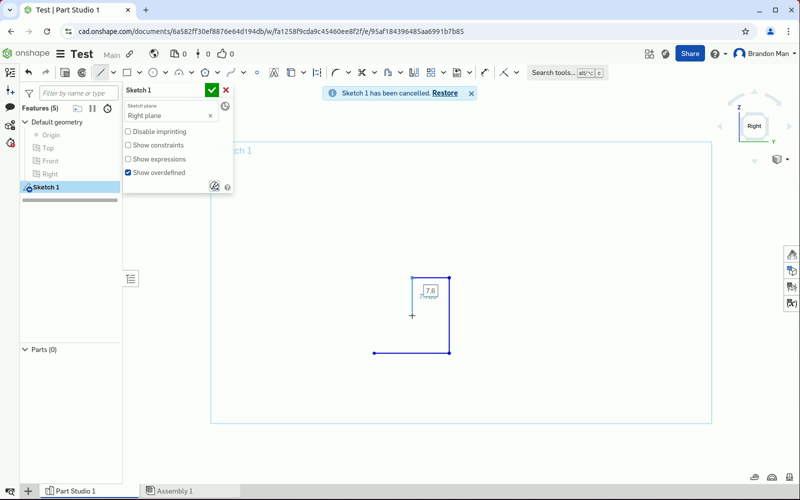
click(412, 315)
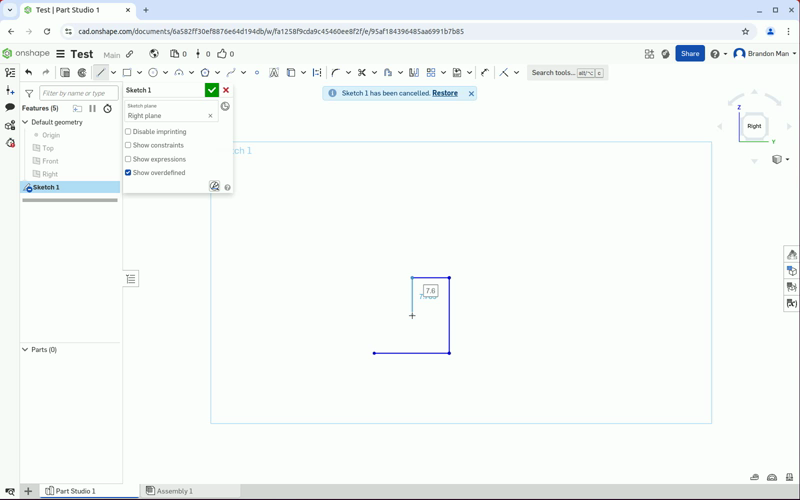
key_up(shift)
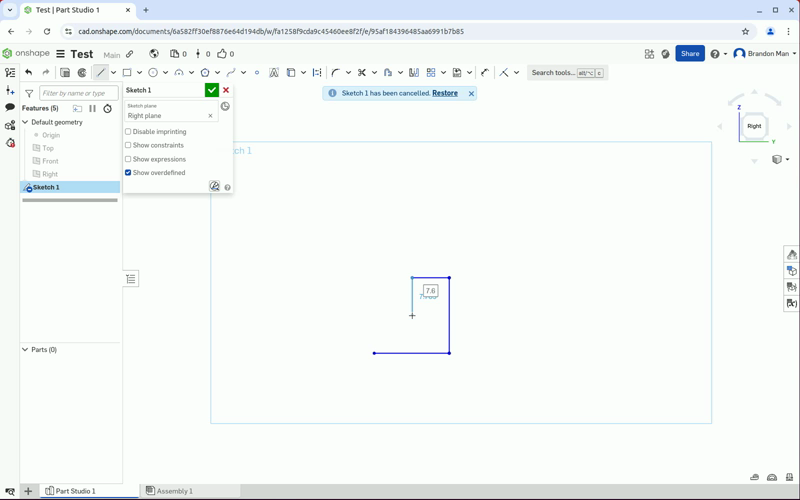
key_down(shift)
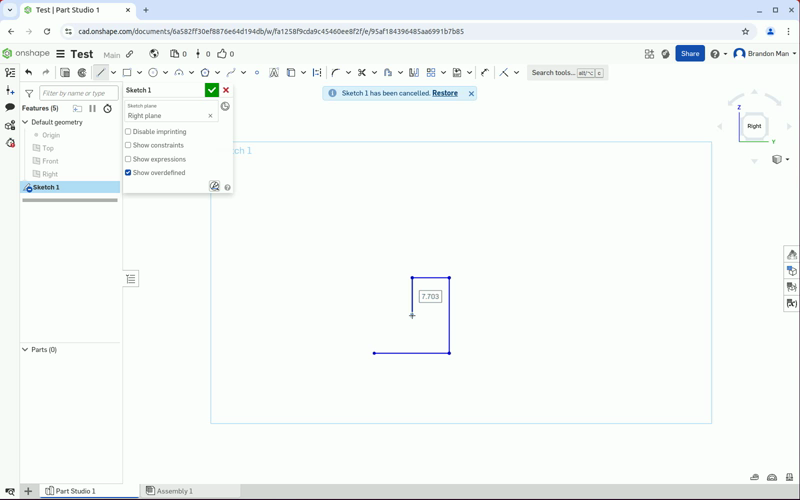
mouse_move(442, 315)
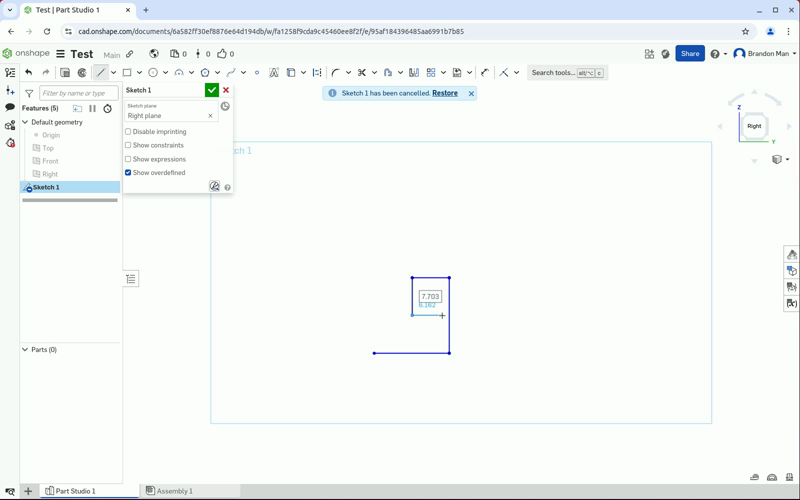
mouse_move(374, 315)
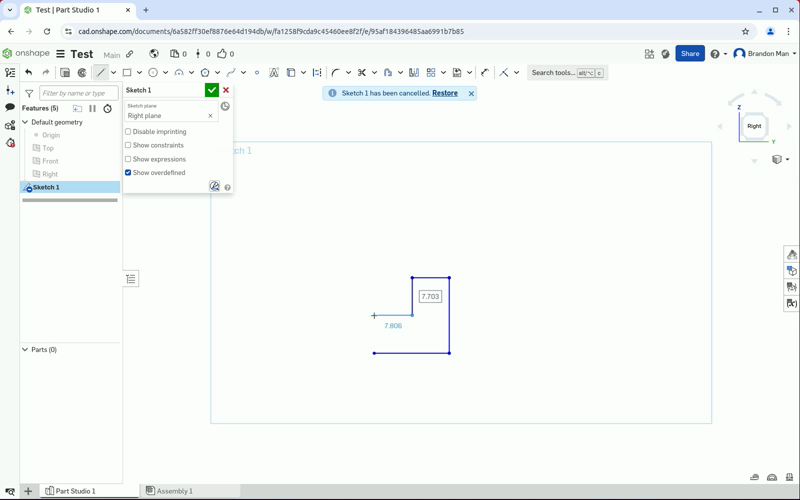
click(374, 315)
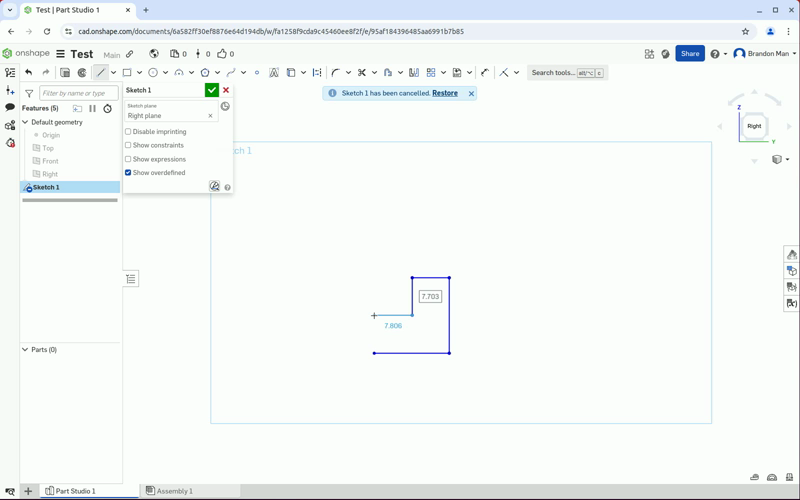
key_up(shift)
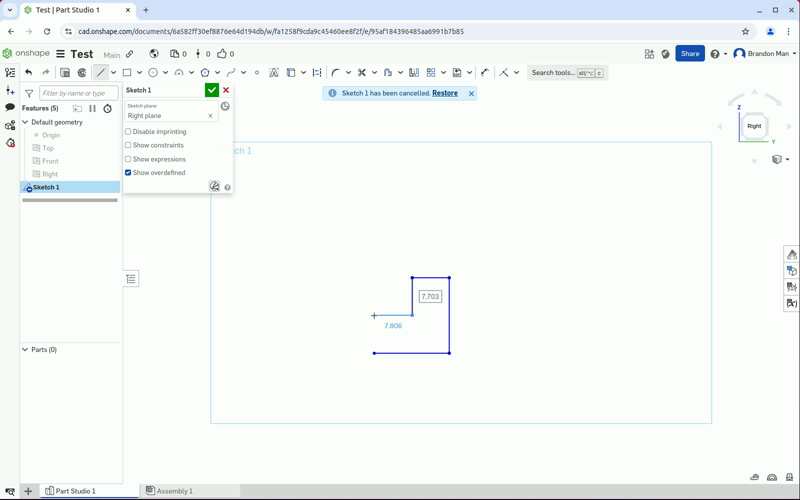
mouse_move(404, 315)
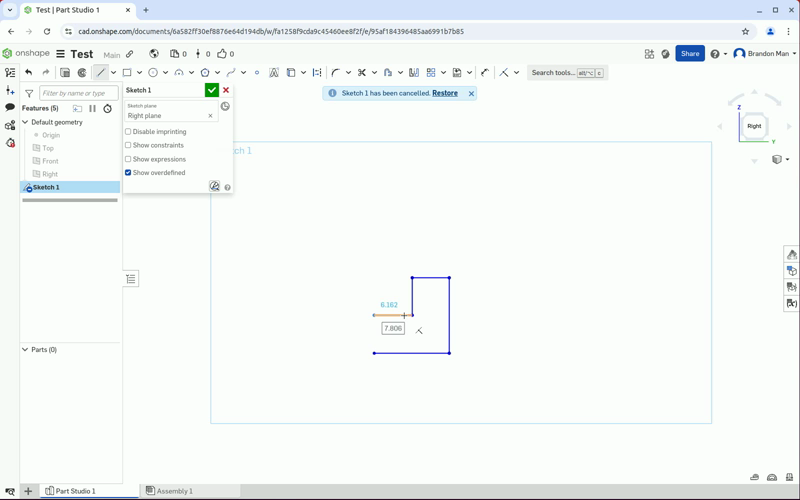
key_down(shift)
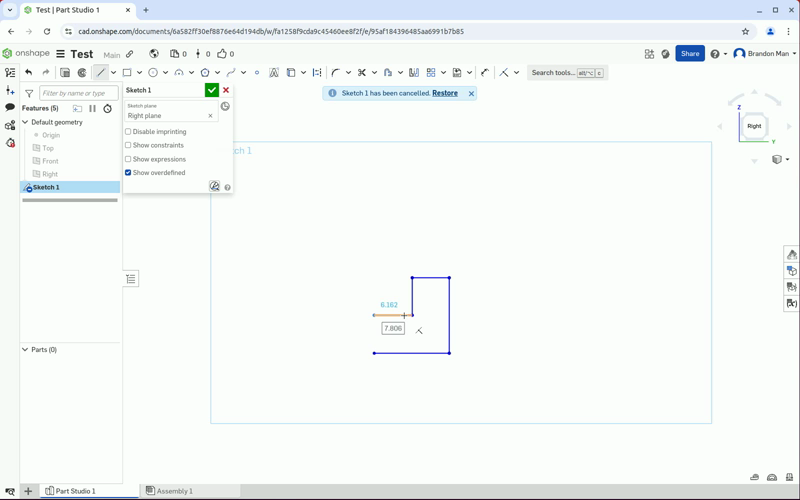
mouse_move(374, 353)
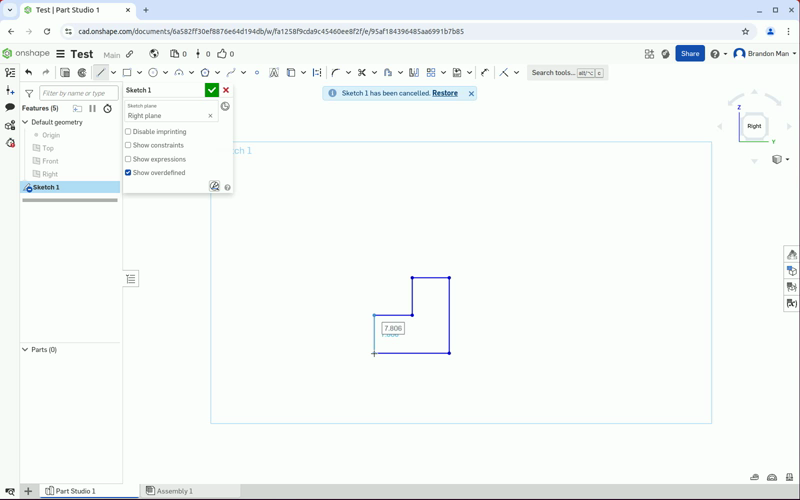
key_up(shift)
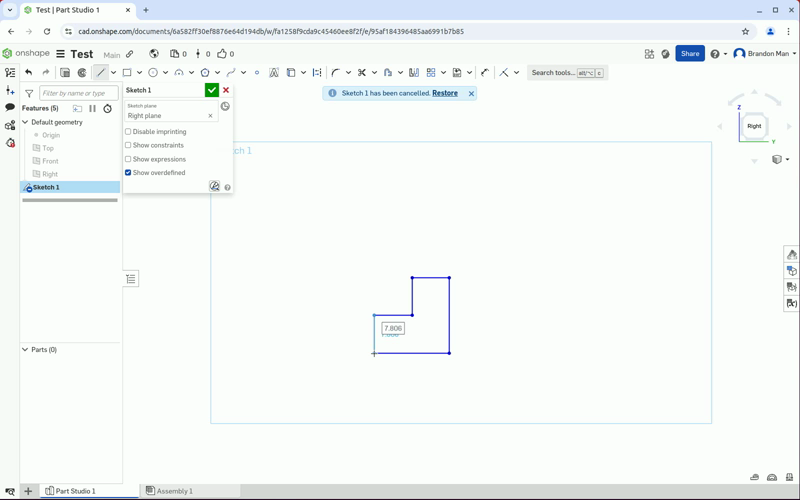
click(374, 353)
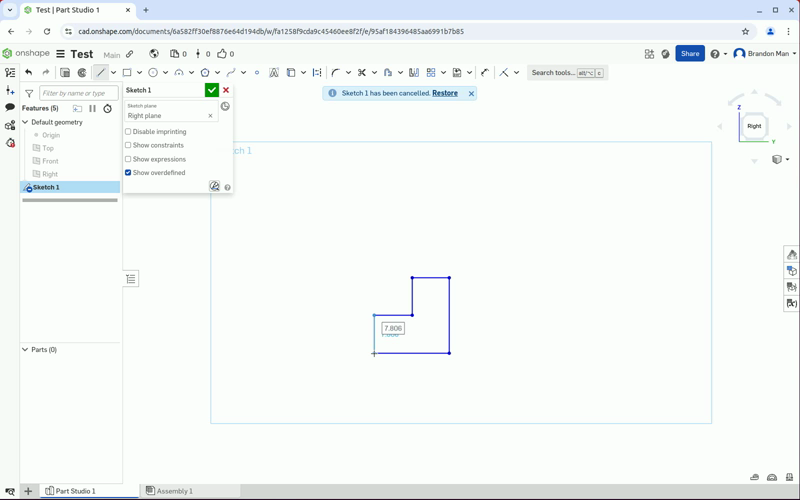
key(esc)
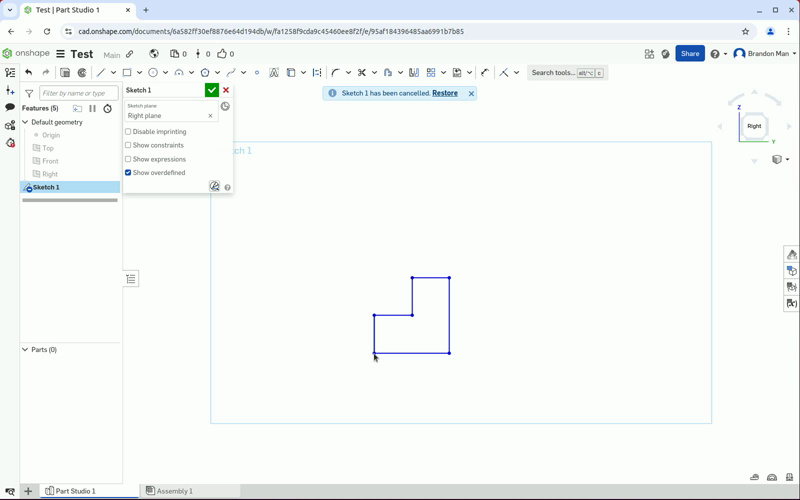
mouse_move(417, 331)
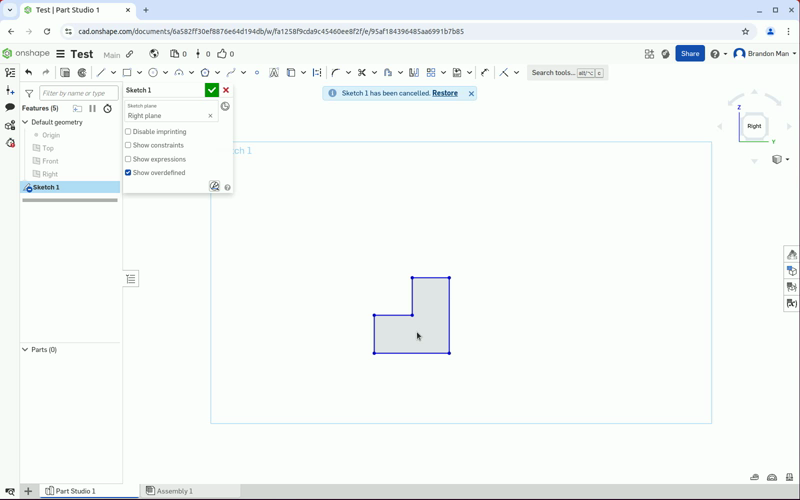
click(417, 331)
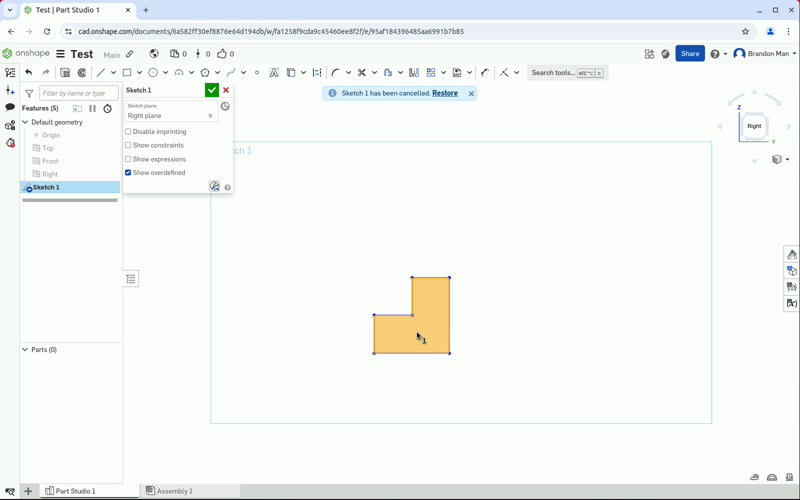
mouse_move(73, 352)
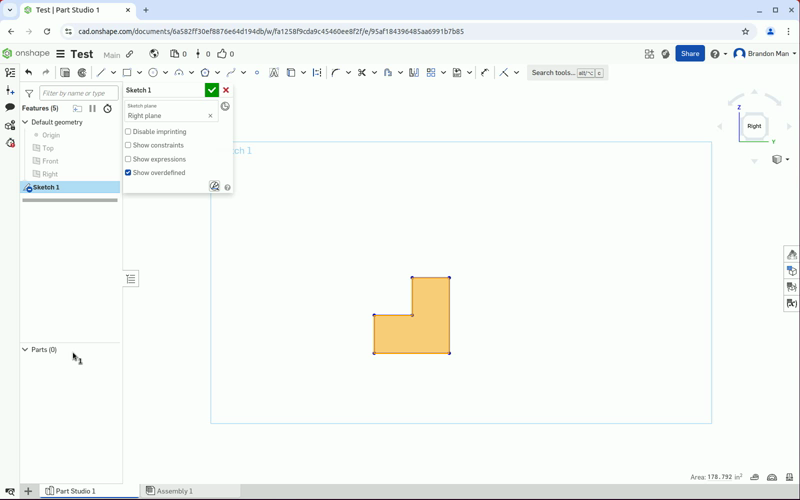
key(shift+y)
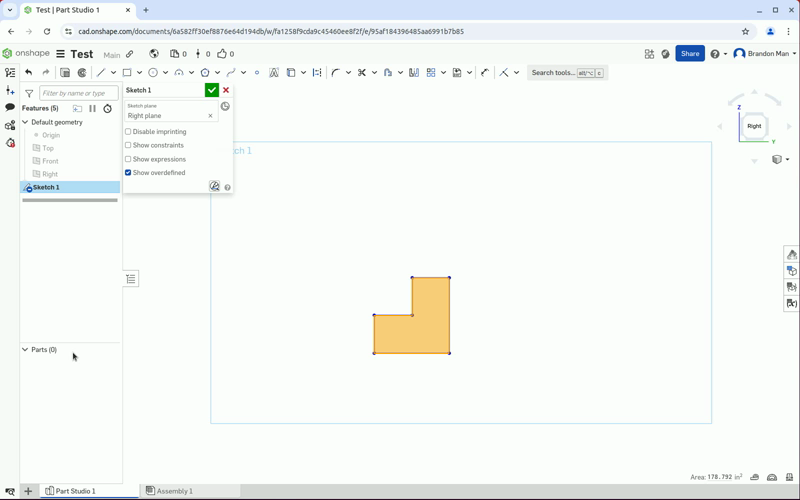
key(shift+e)
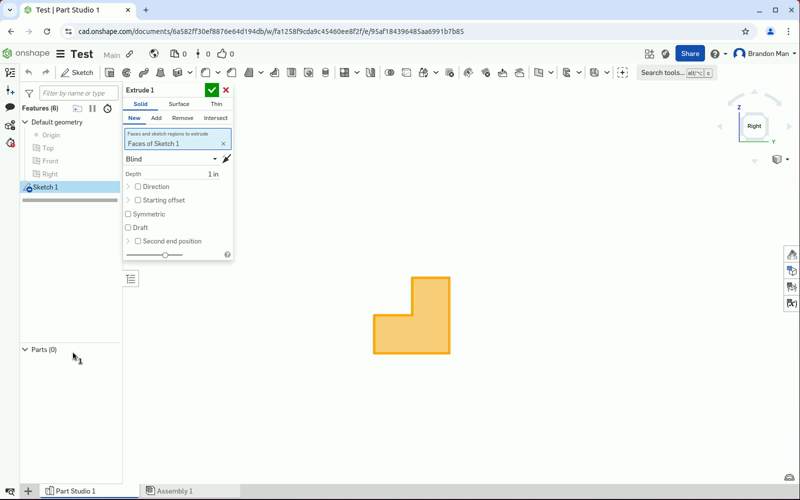
mouse_move(143, 106)
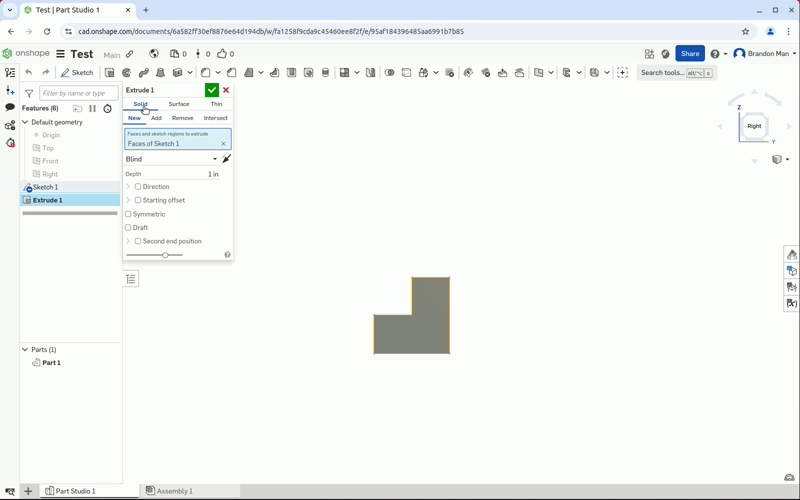
click(143, 106)
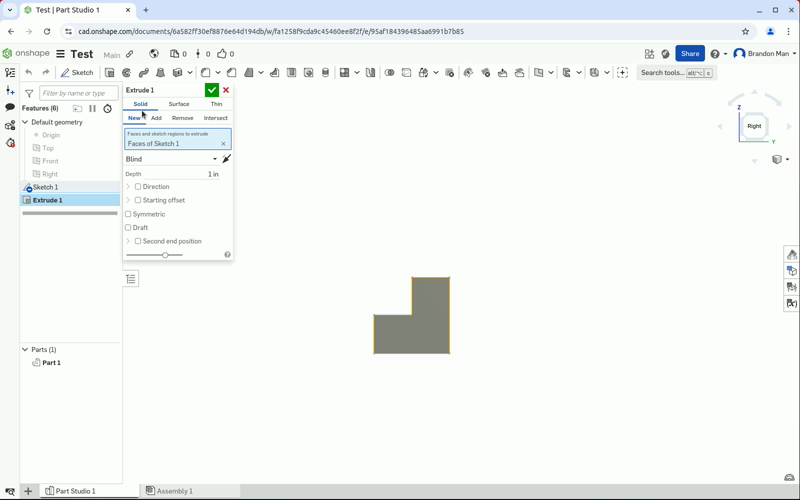
mouse_move(137, 120)
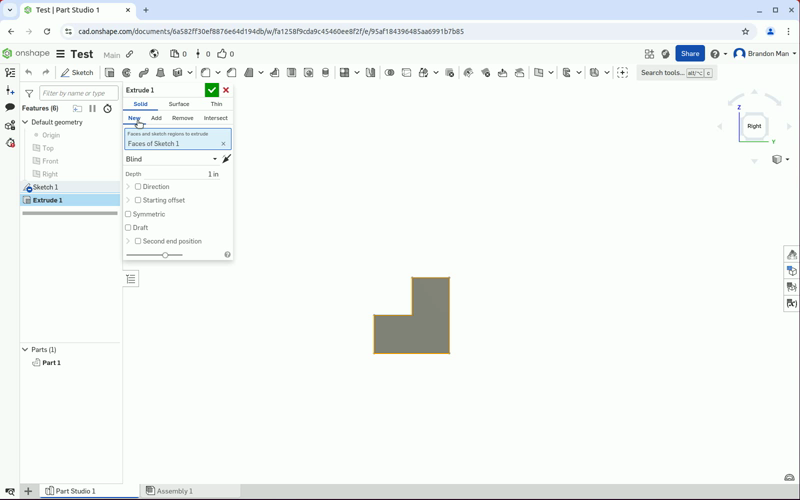
click(137, 120)
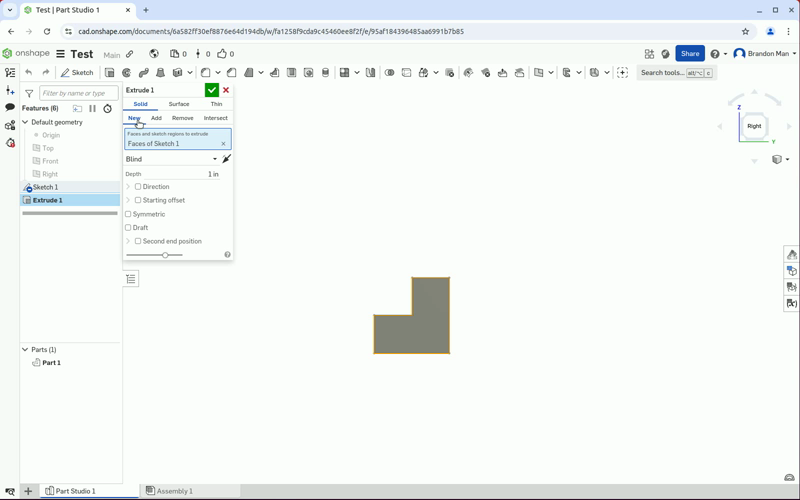
key(tab, 4)
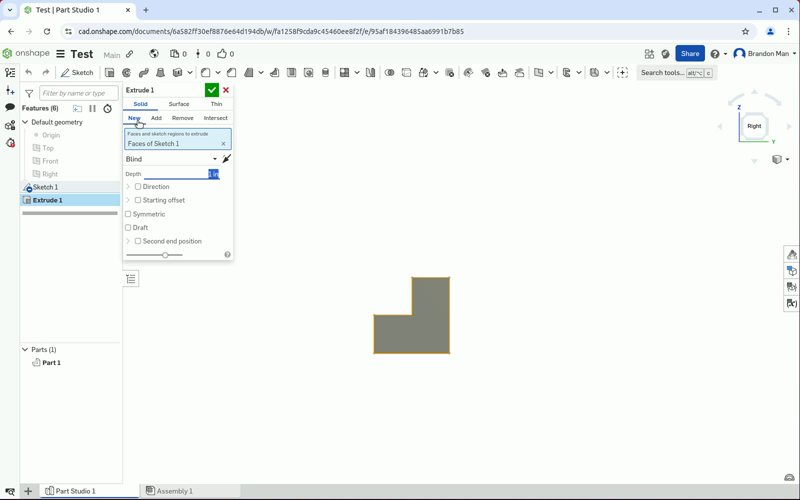
text(23.108)
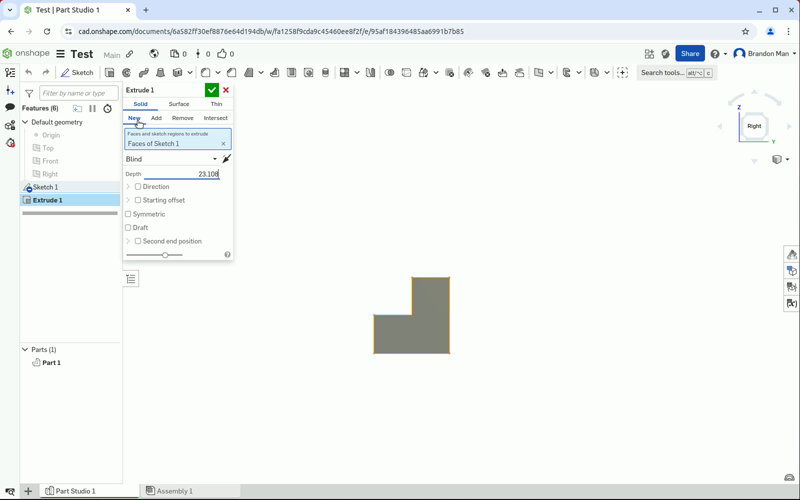
key(enter)
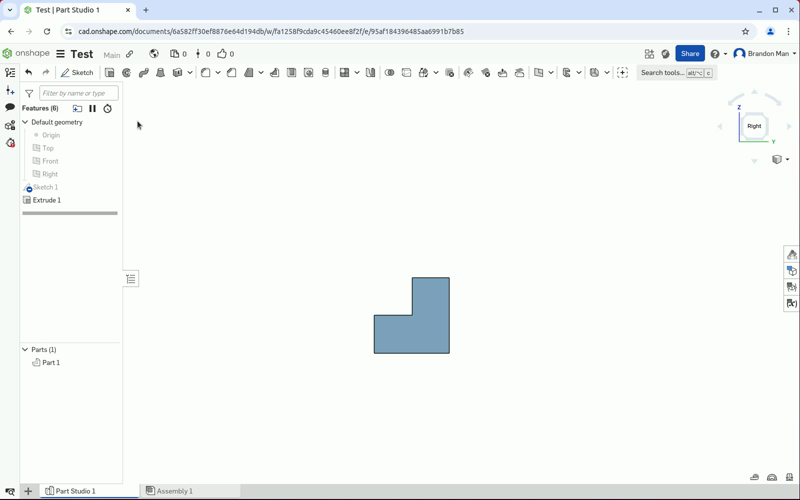
key(shift+h)
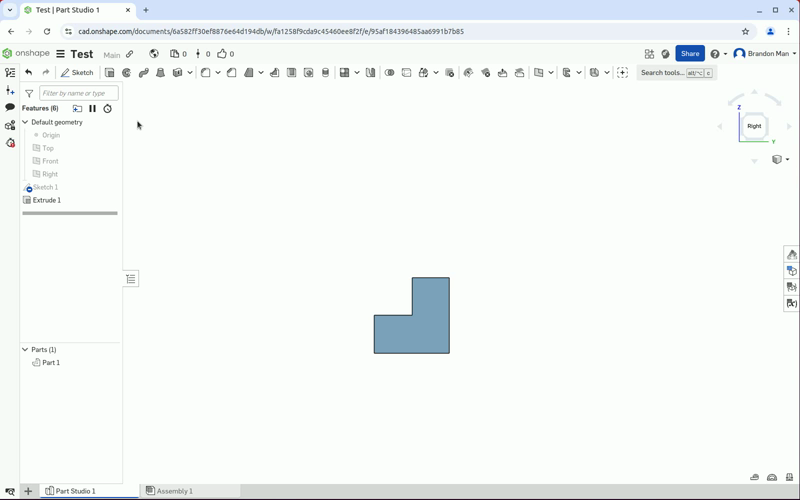
key(shift+h)
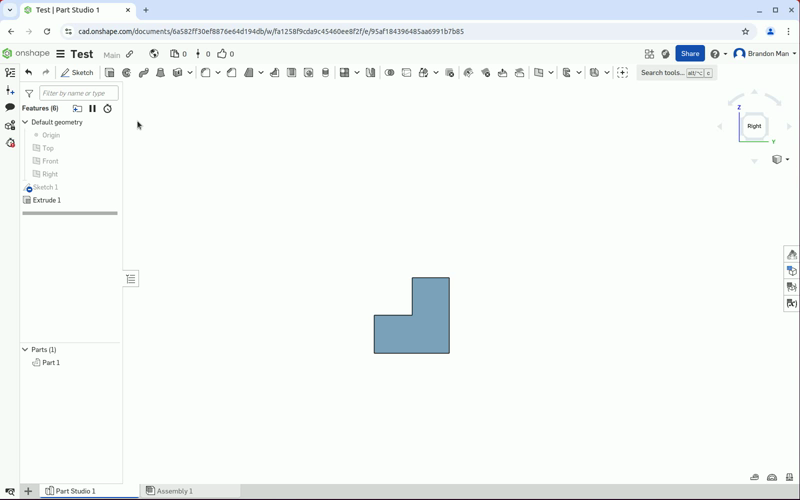
mouse_move(73, 189)
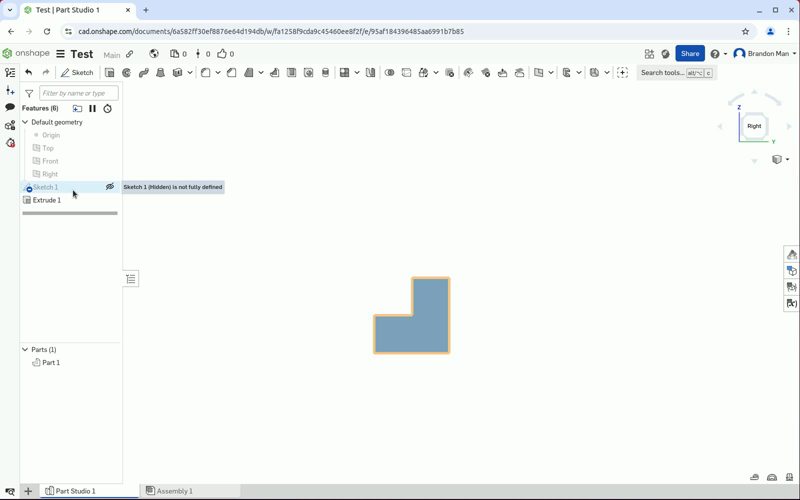
click(73, 189)
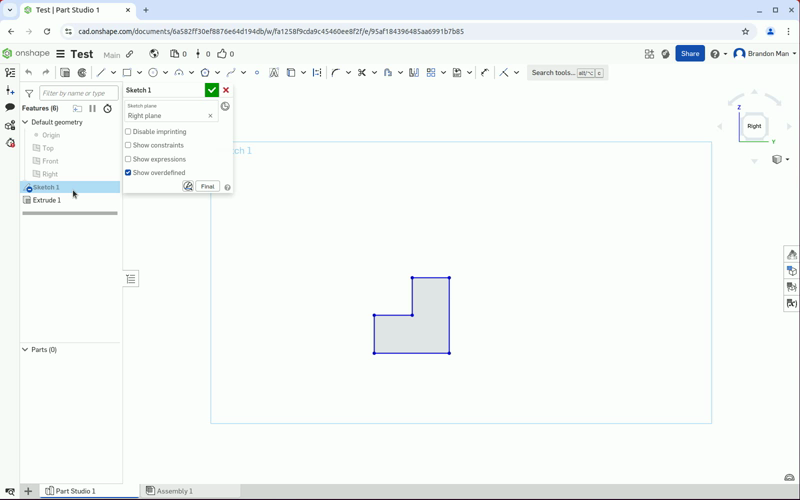
mouse_move(229, 92)
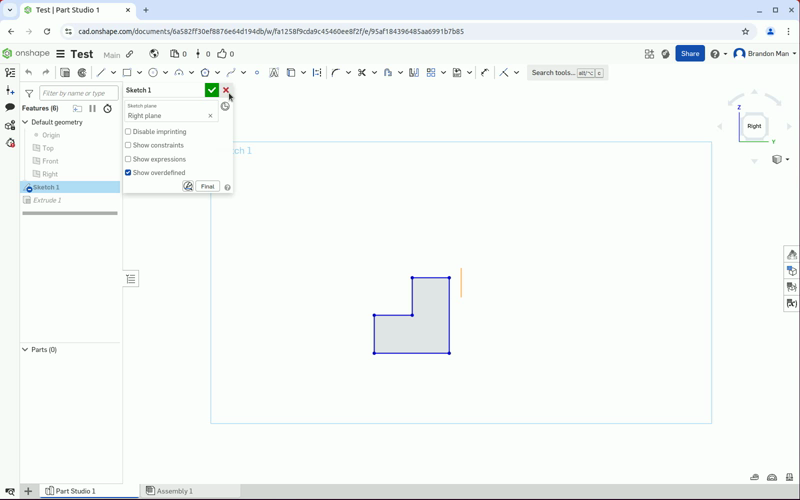
click(229, 92)
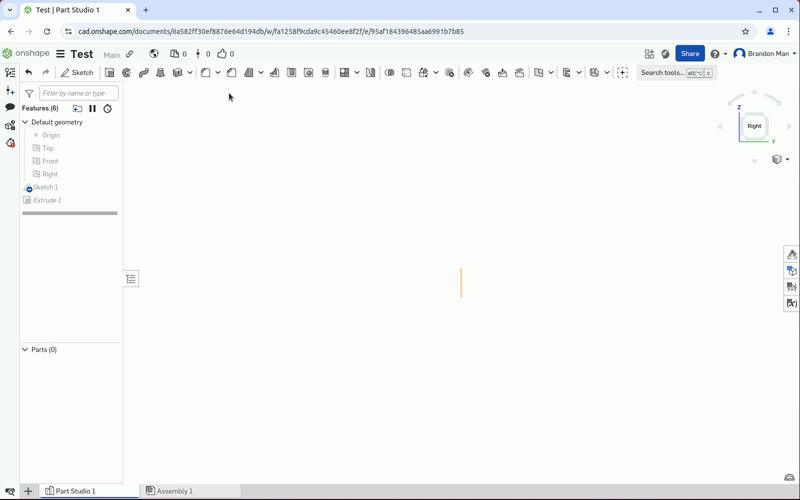
mouse_move(73, 352)
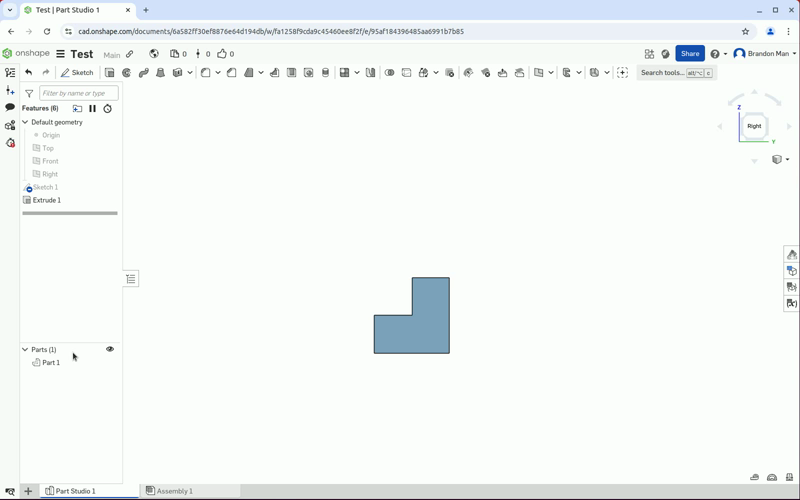
key(y)
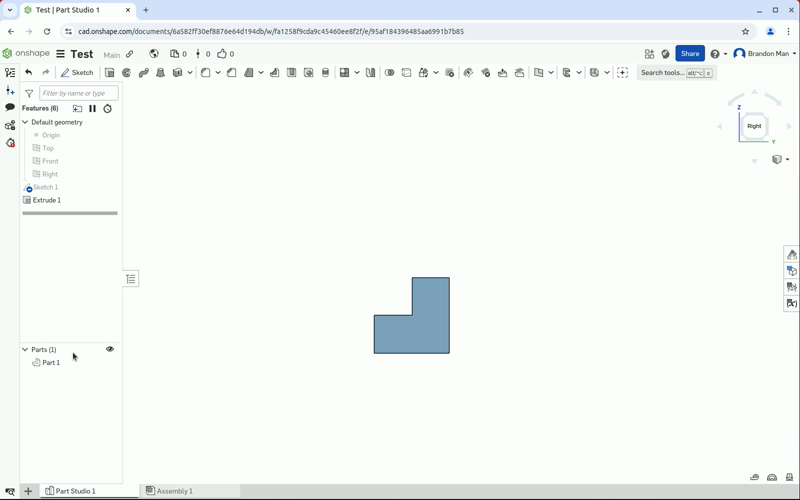
key(shift+p)
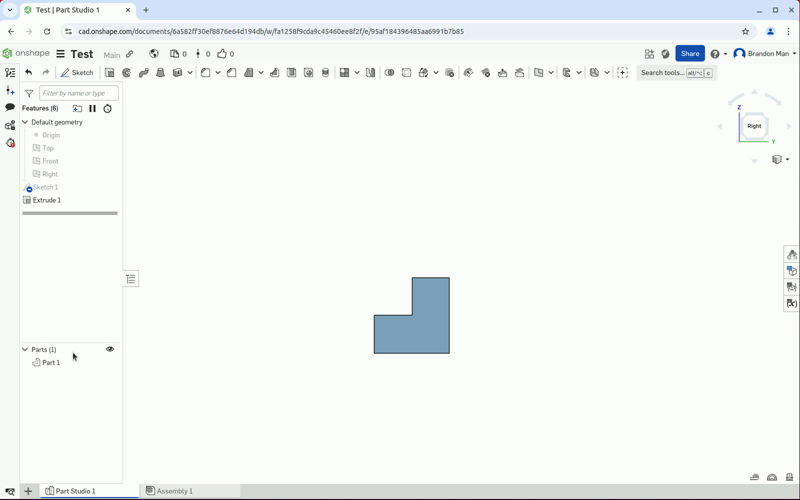
key(space)
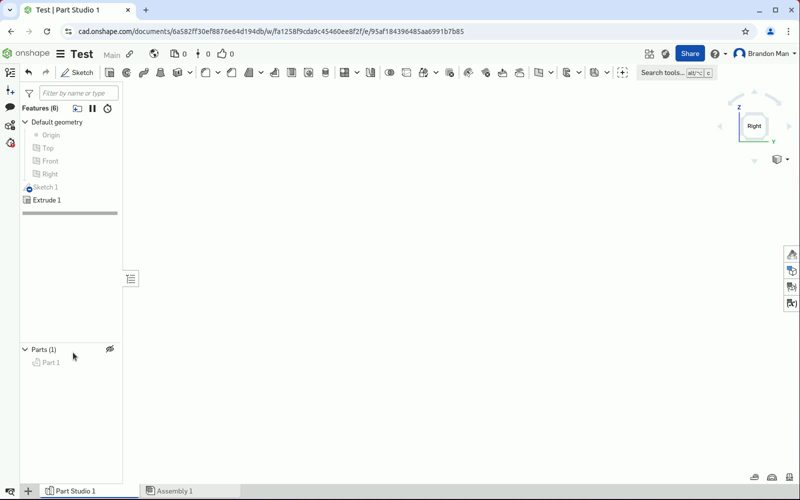
key_down(shift)
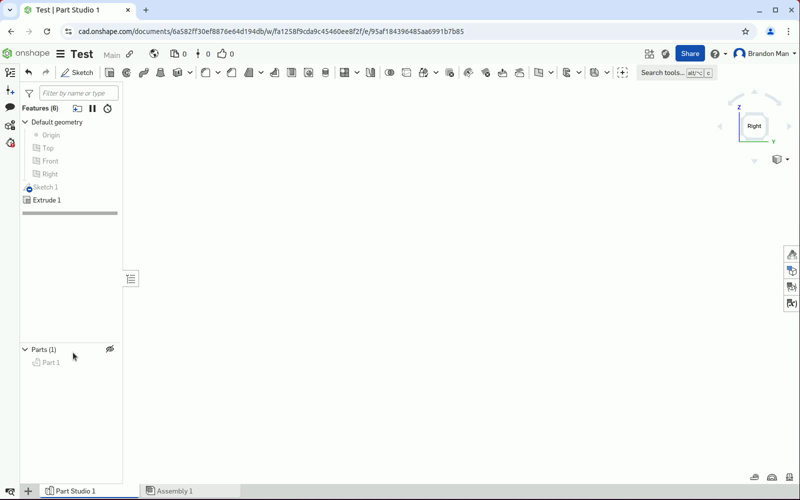
key(right)
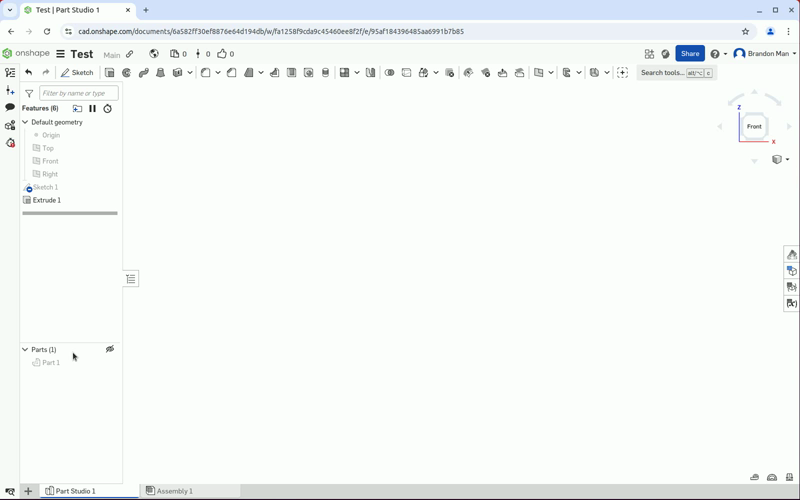
key_up(shift)
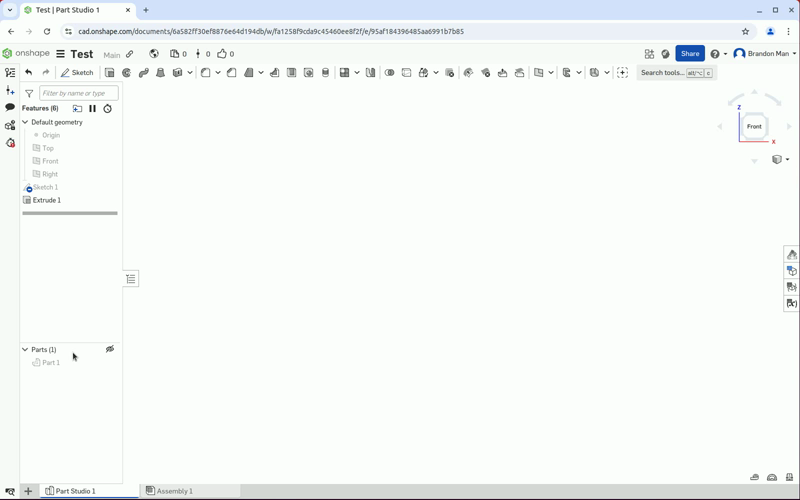
mouse_move(73, 352)
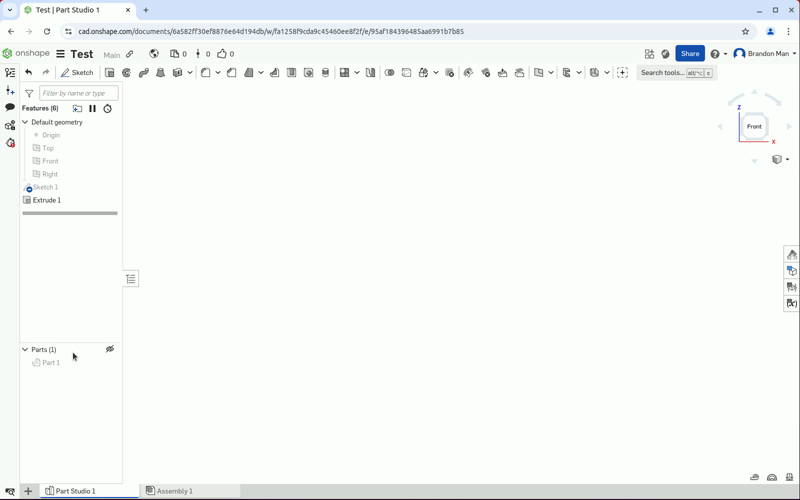
key(shift+y)
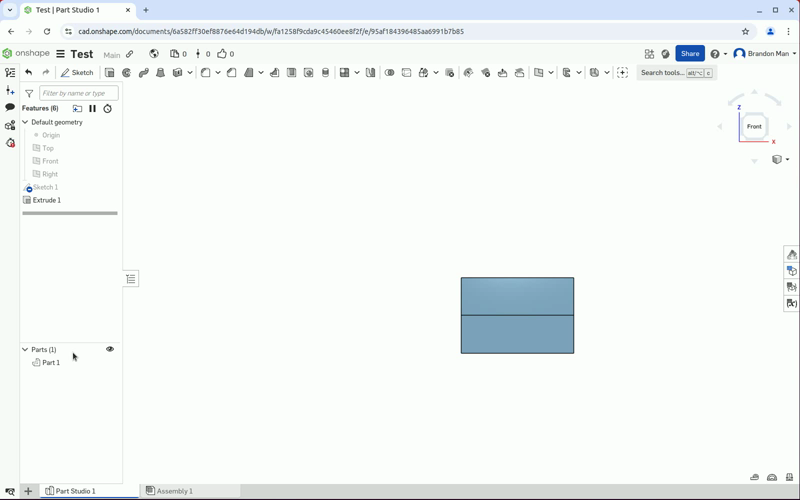
mouse_move(541, 75)
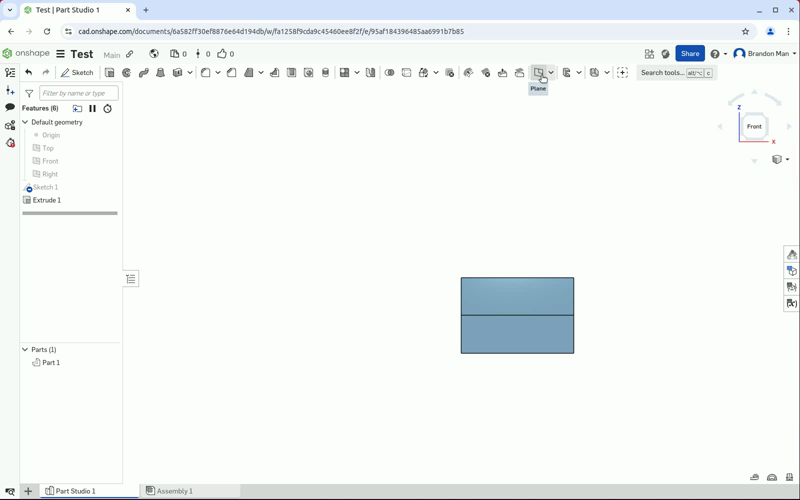
click(541, 75)
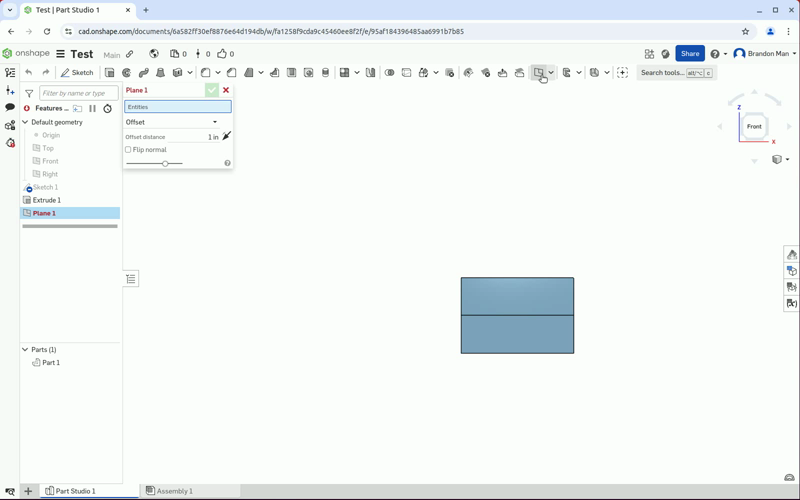
mouse_move(73, 163)
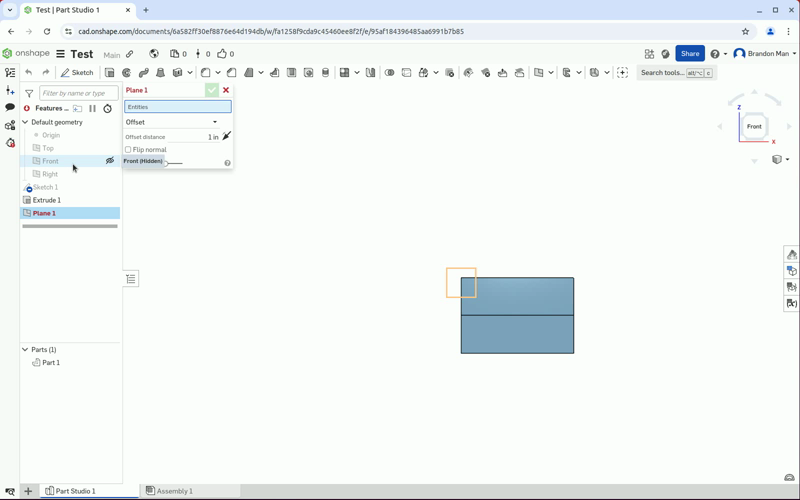
click(73, 163)
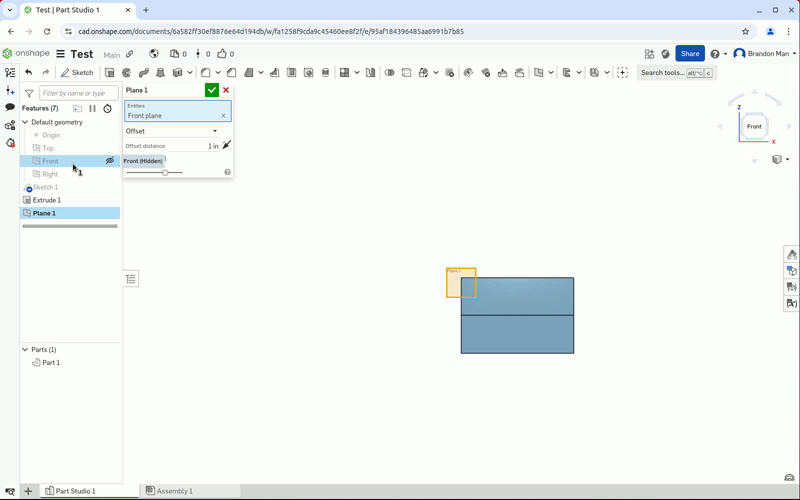
key(tab, 2)
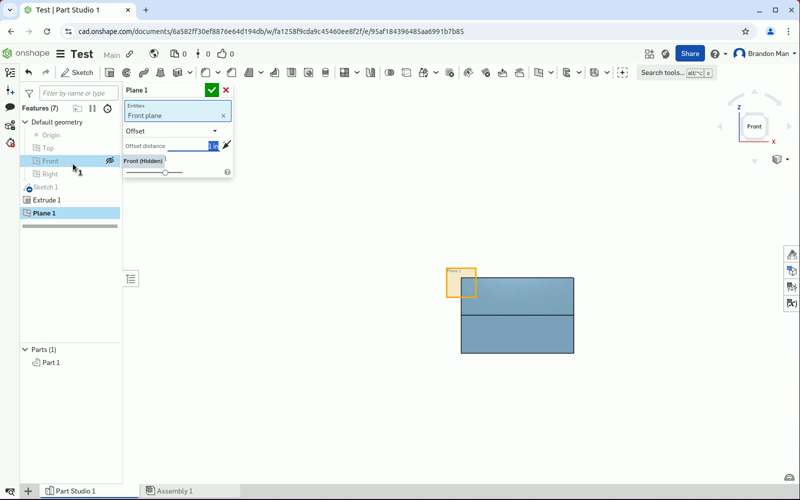
text(10.106)
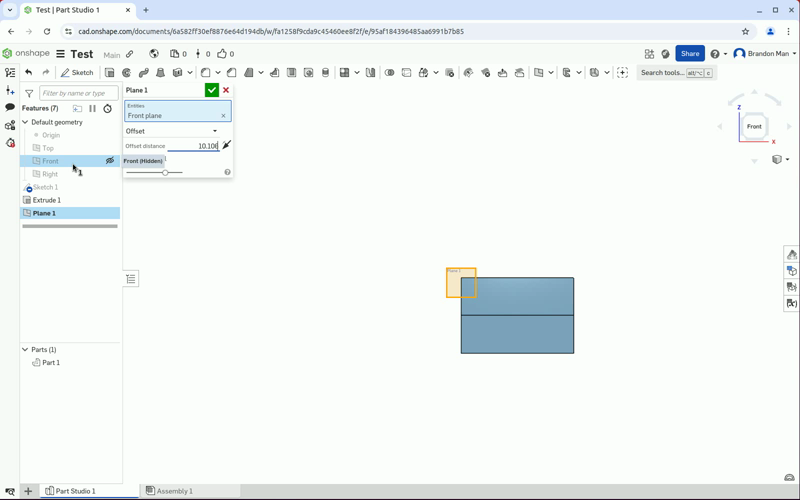
key(enter, 2)
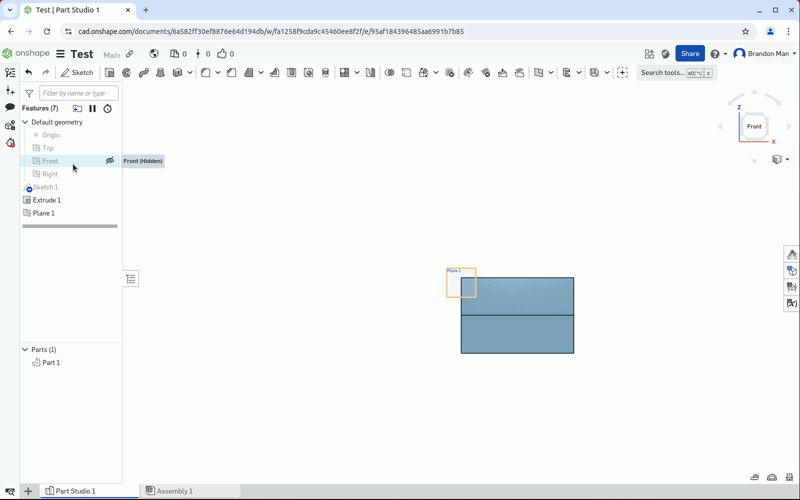
key(shift+s)
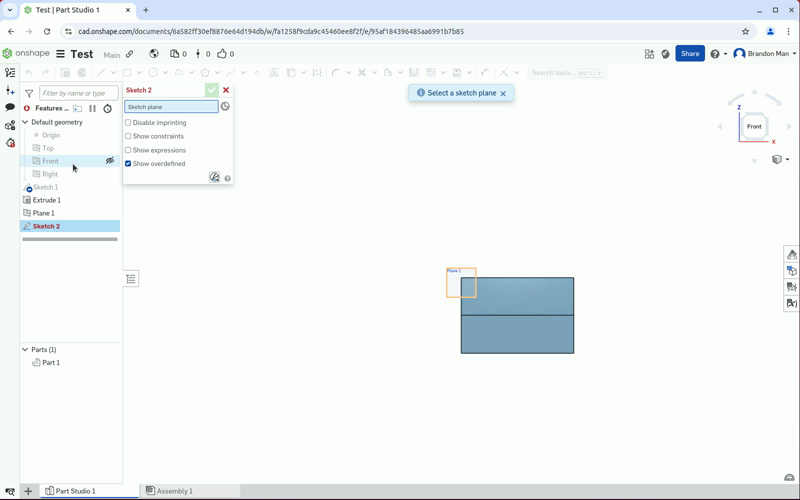
mouse_move(73, 215)
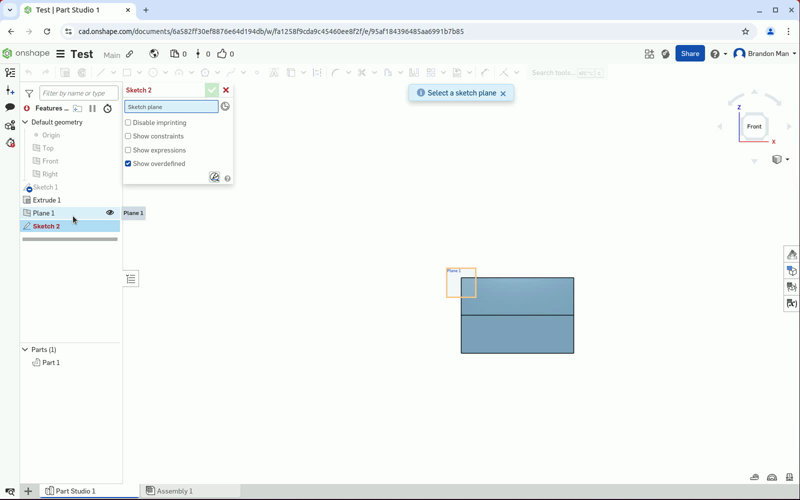
click(73, 215)
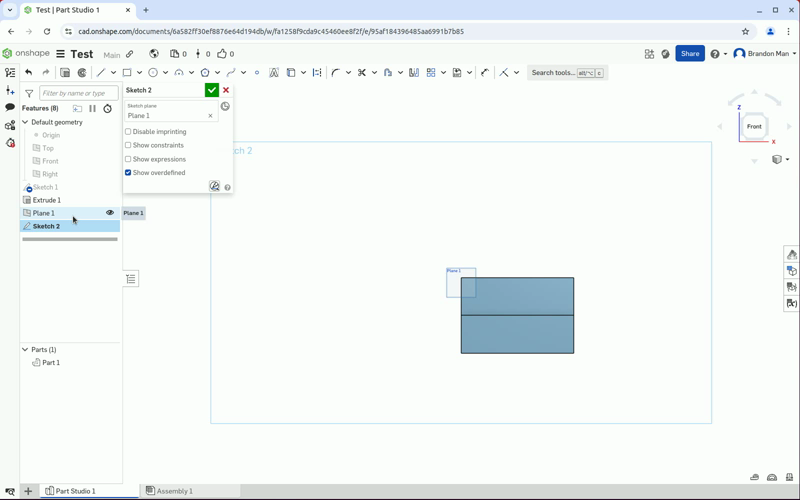
mouse_move(73, 352)
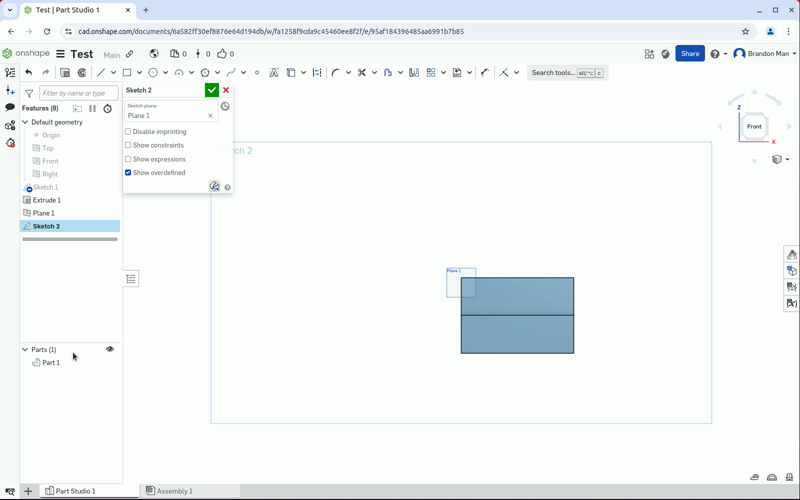
key(y)
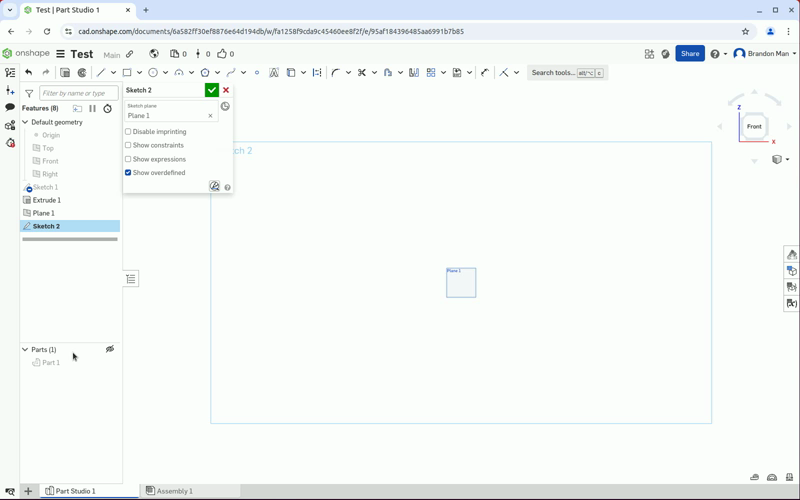
key(l)
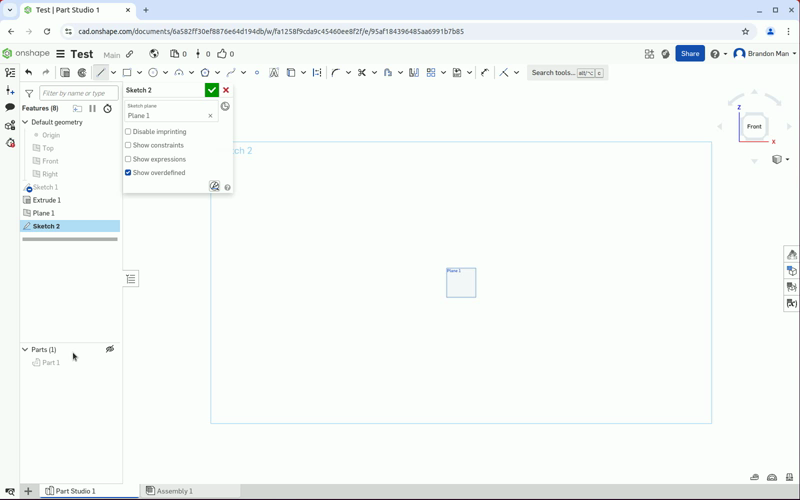
key_down(shift)
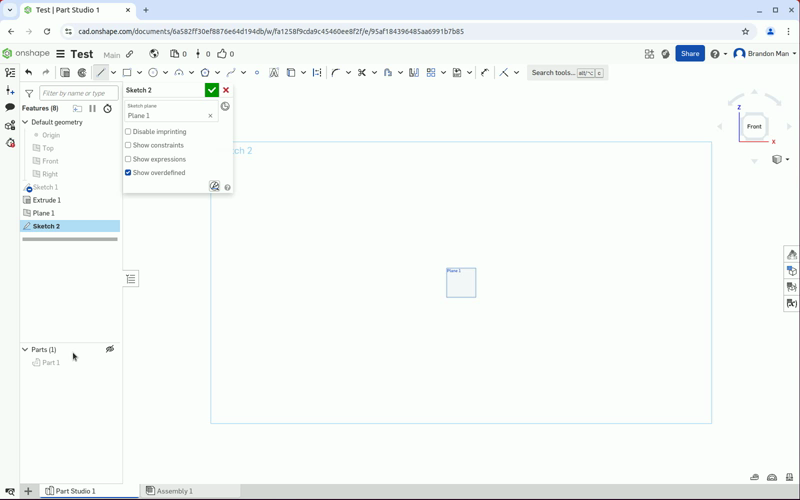
mouse_move(535, 297)
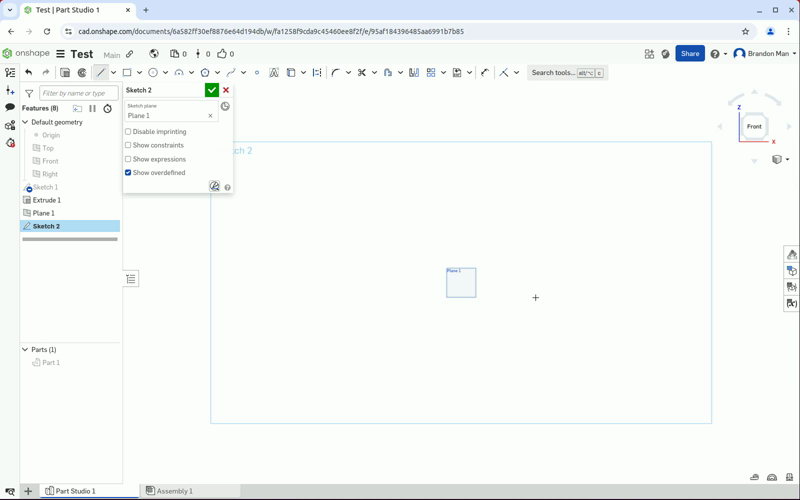
click(535, 297)
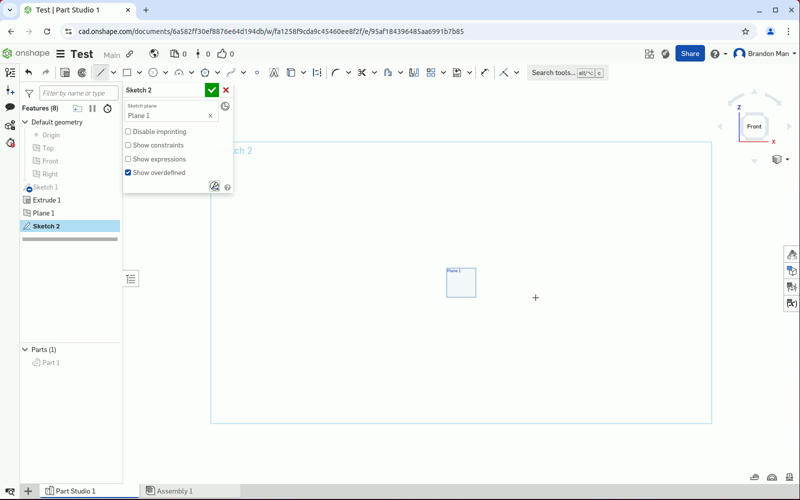
key_up(shift)
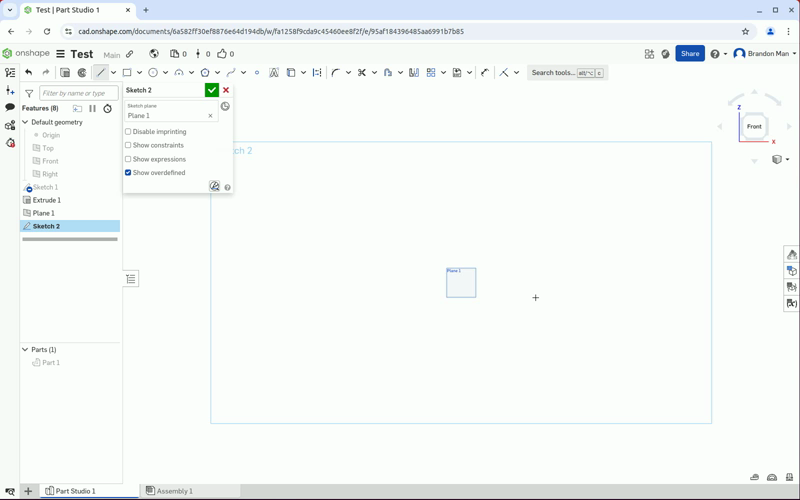
key_down(shift)
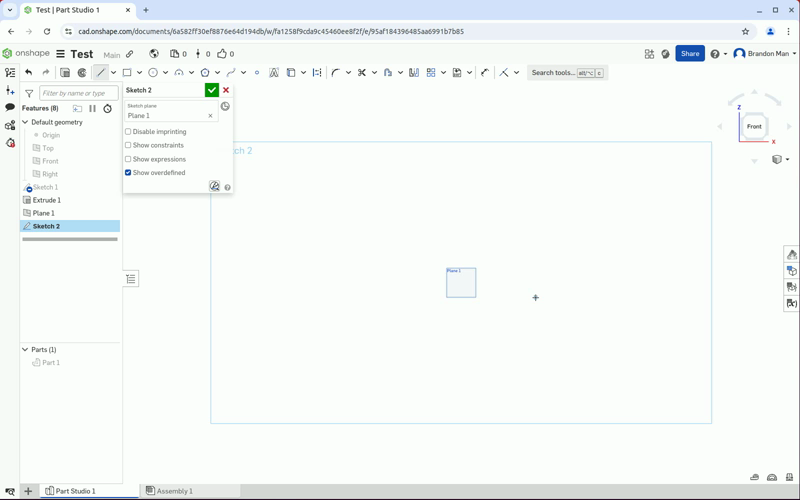
mouse_move(565, 297)
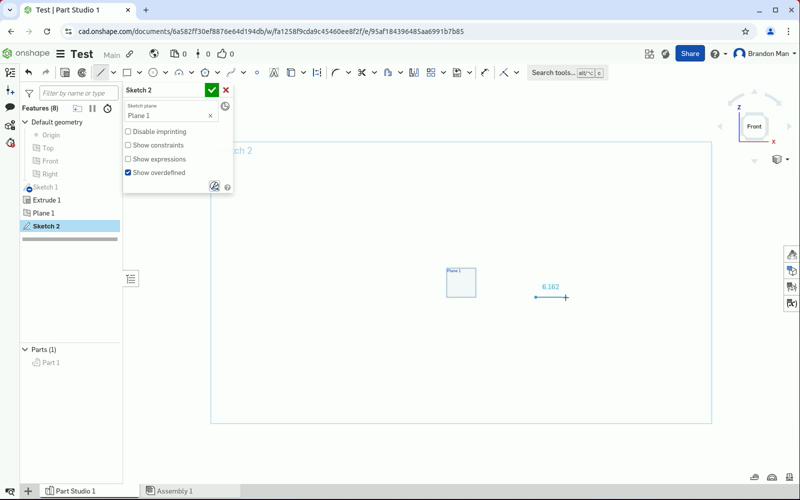
mouse_move(574, 297)
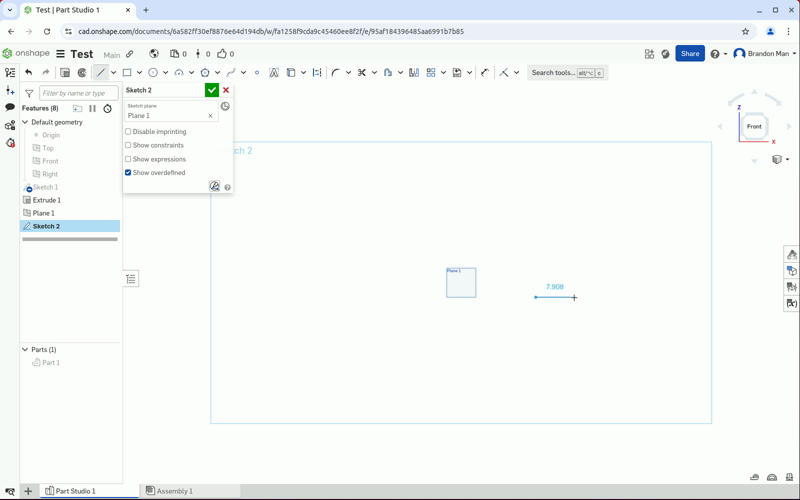
click(574, 297)
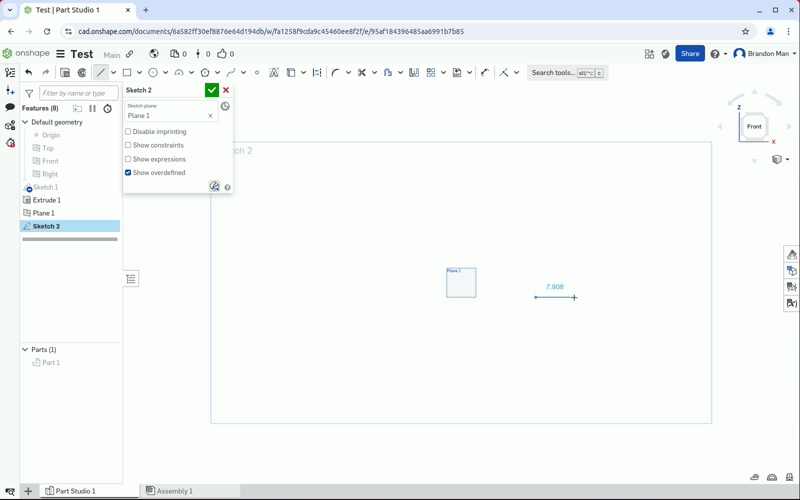
key_up(shift)
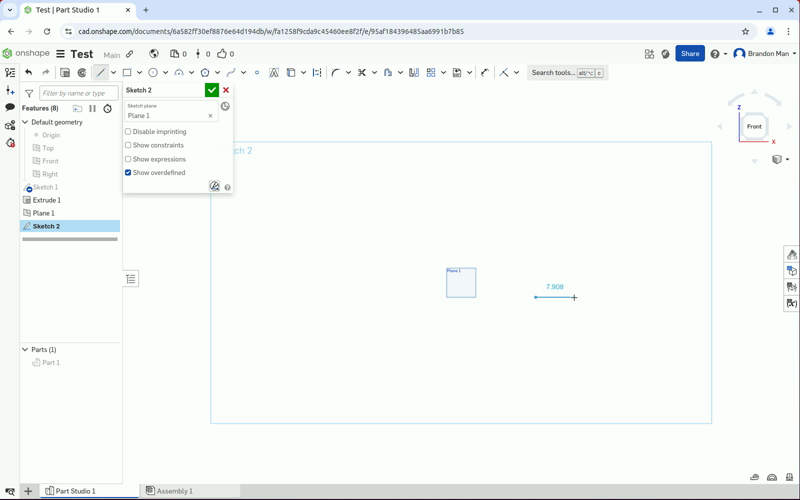
key_down(shift)
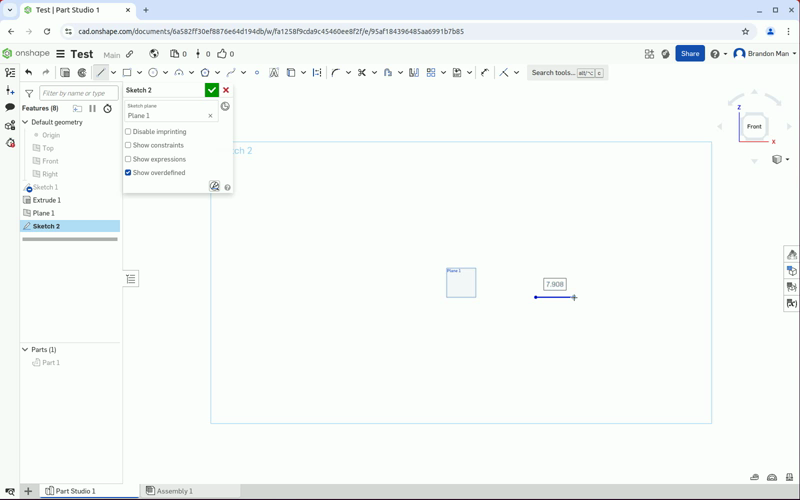
mouse_move(589, 297)
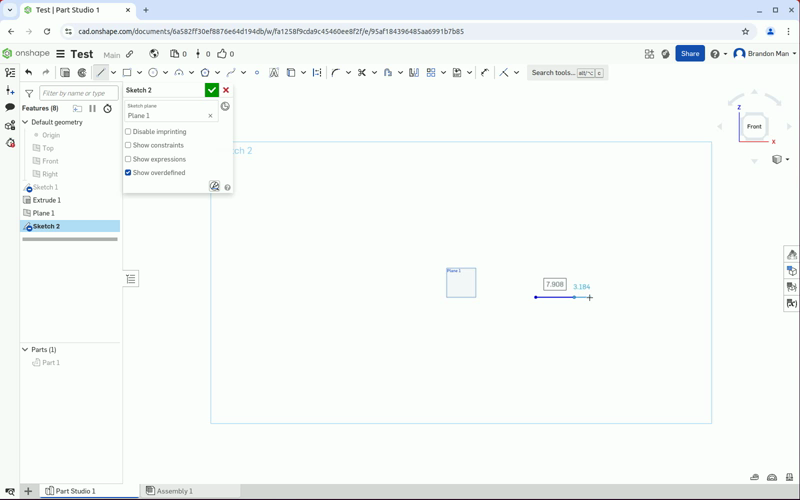
mouse_move(574, 277)
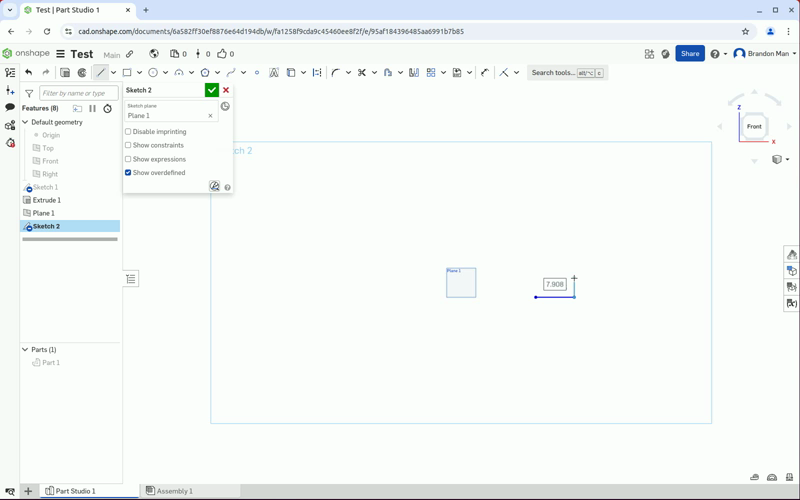
click(574, 277)
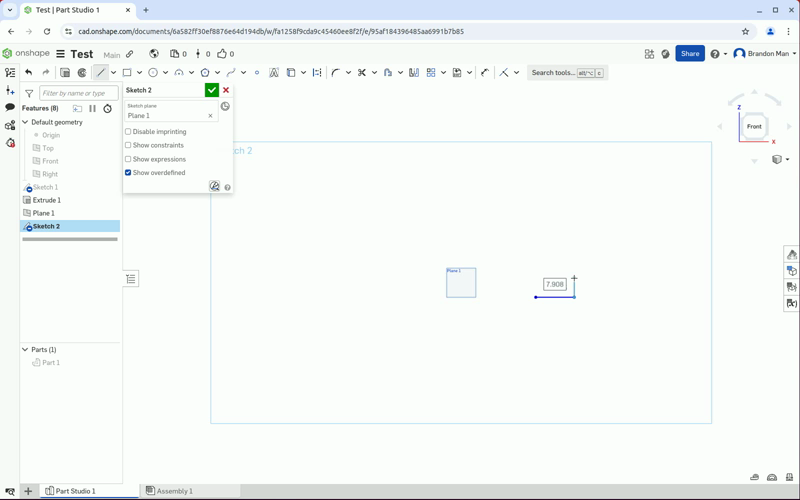
key_up(shift)
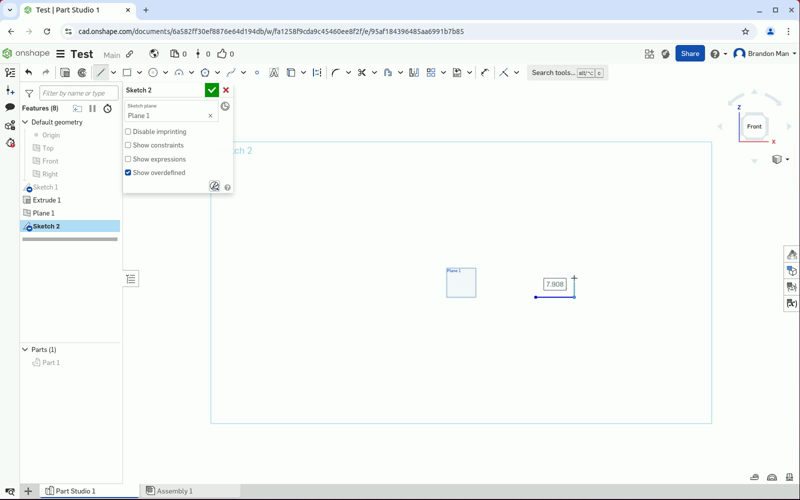
key_down(shift)
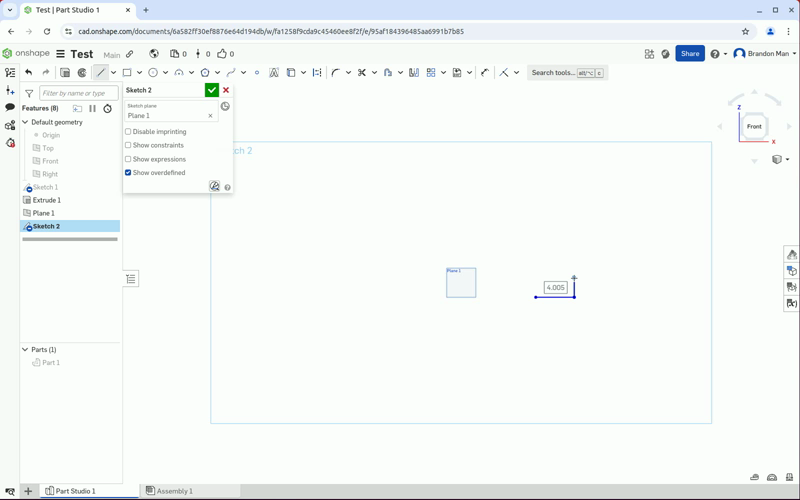
mouse_move(589, 277)
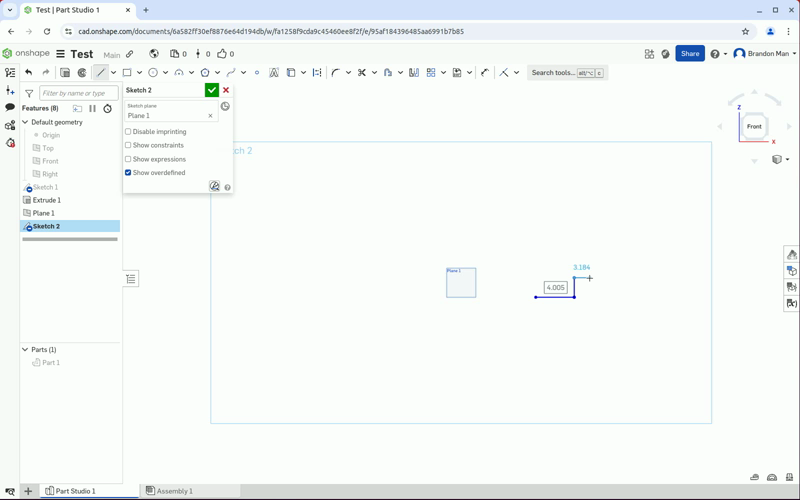
mouse_move(535, 277)
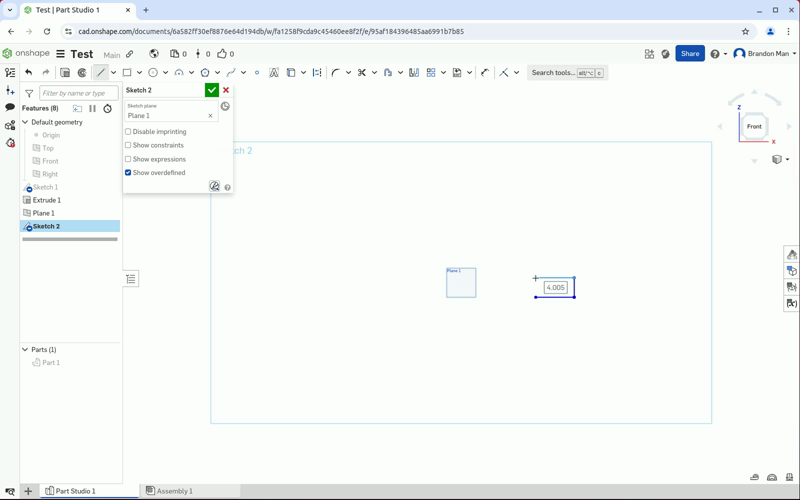
click(535, 277)
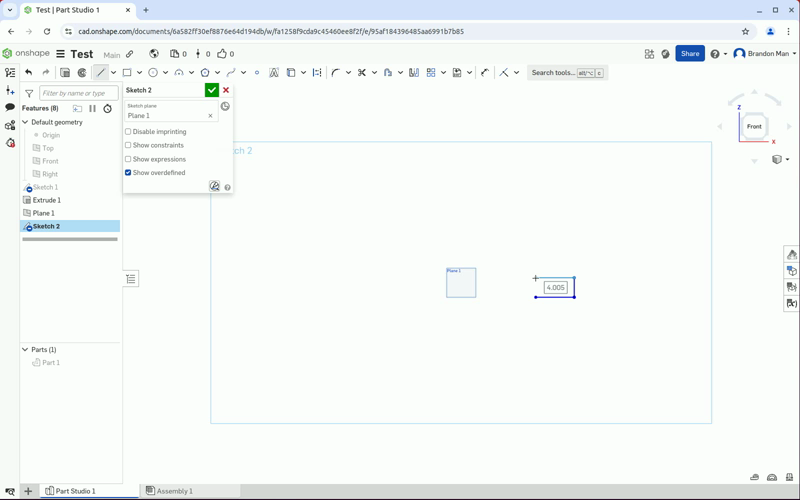
key_up(shift)
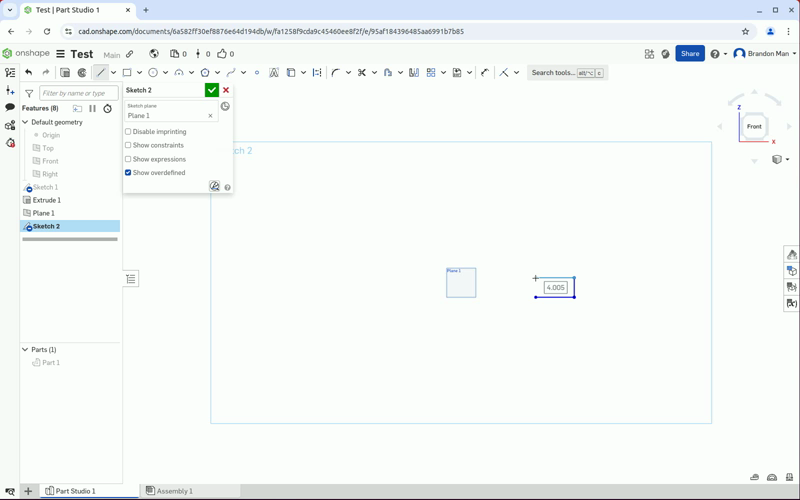
mouse_move(565, 277)
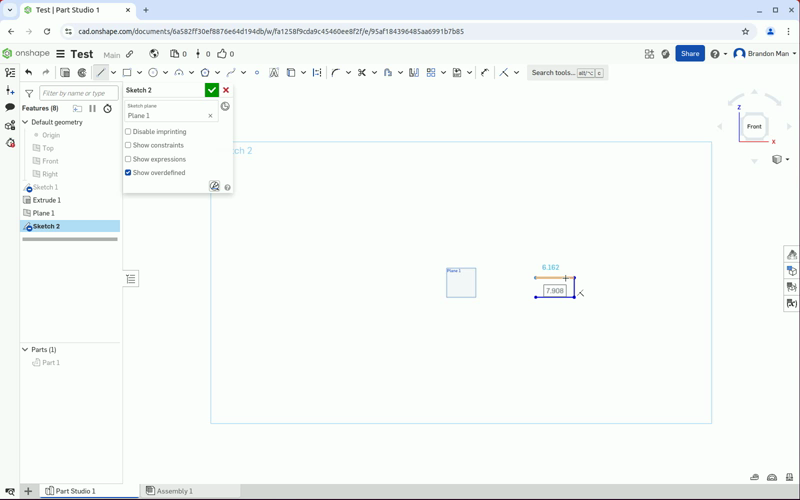
key_down(shift)
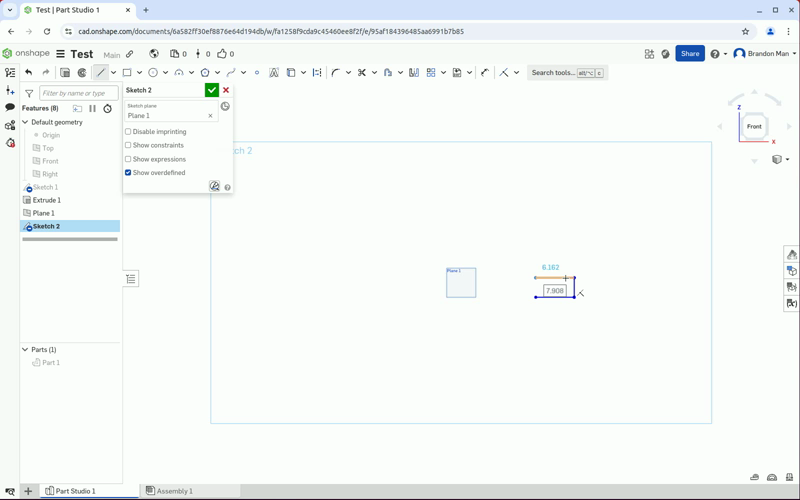
mouse_move(535, 297)
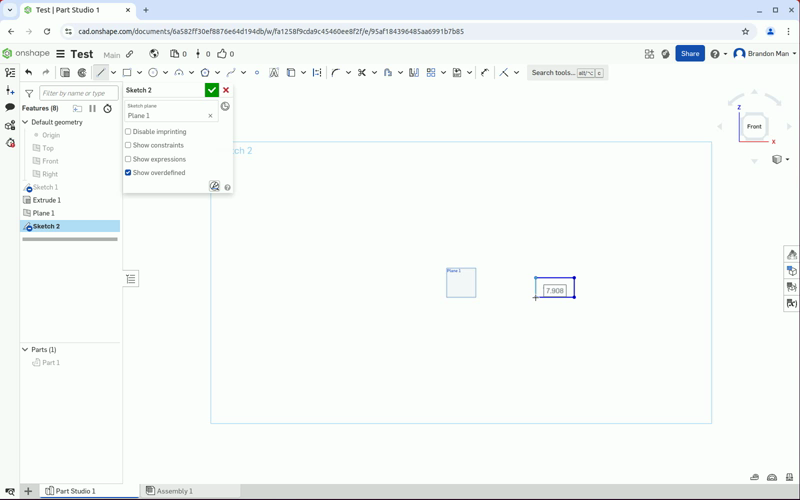
key_up(shift)
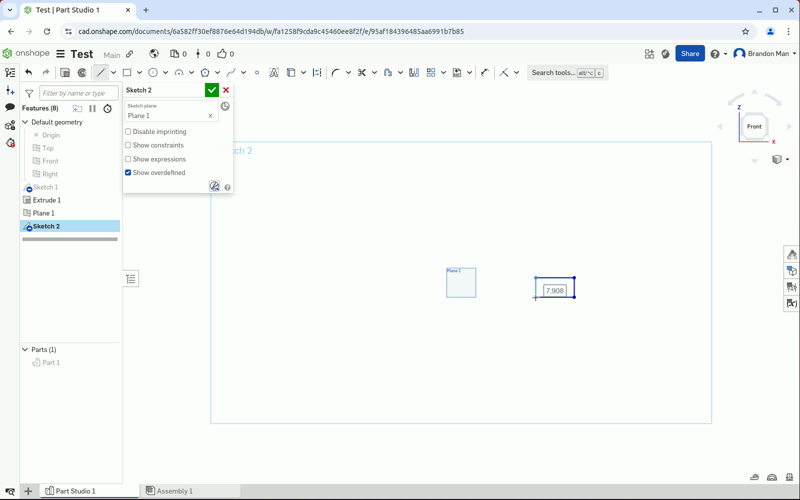
click(535, 297)
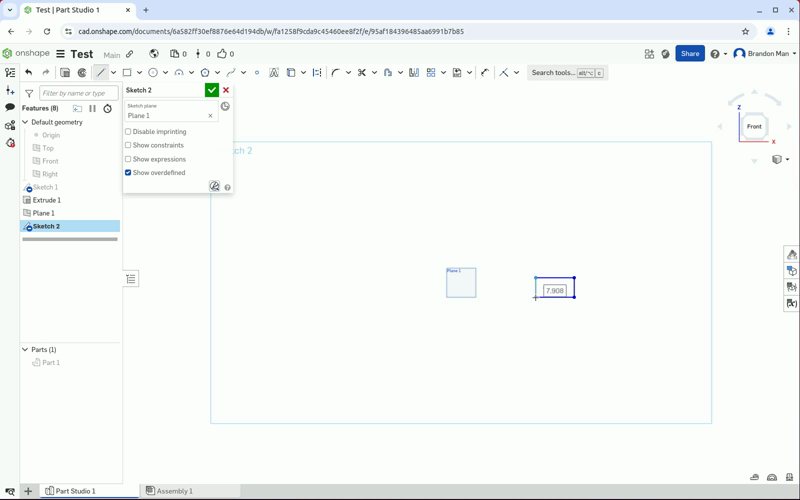
key(esc)
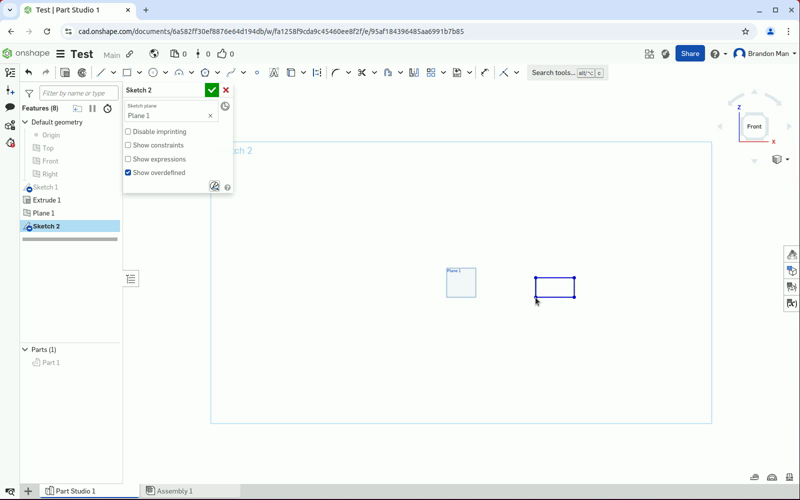
mouse_move(567, 288)
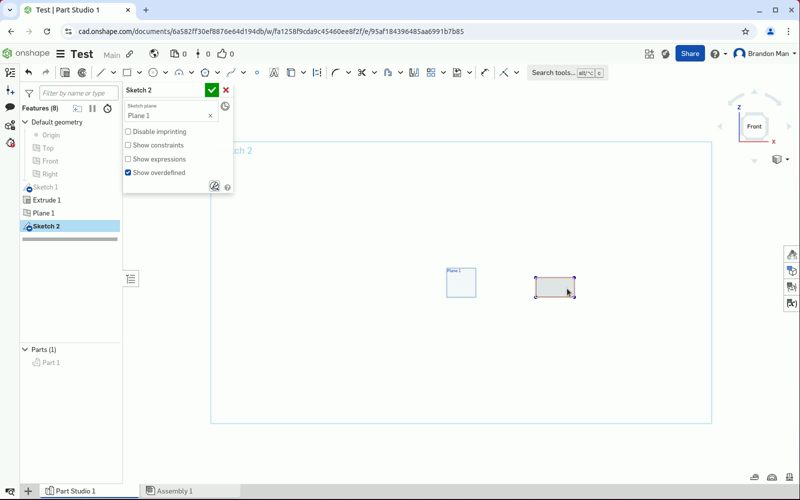
scroll(6)
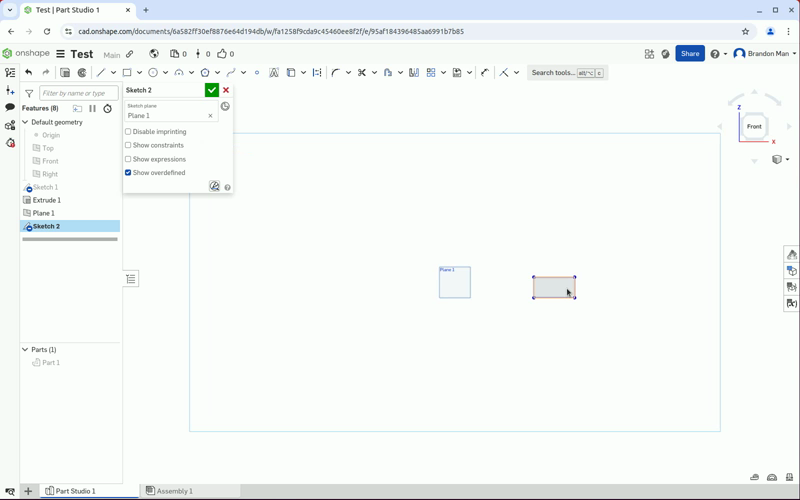
scroll(6)
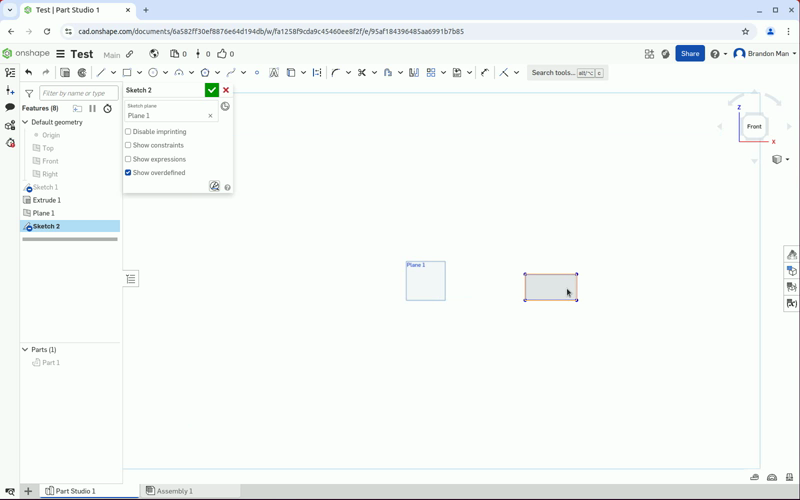
scroll(6)
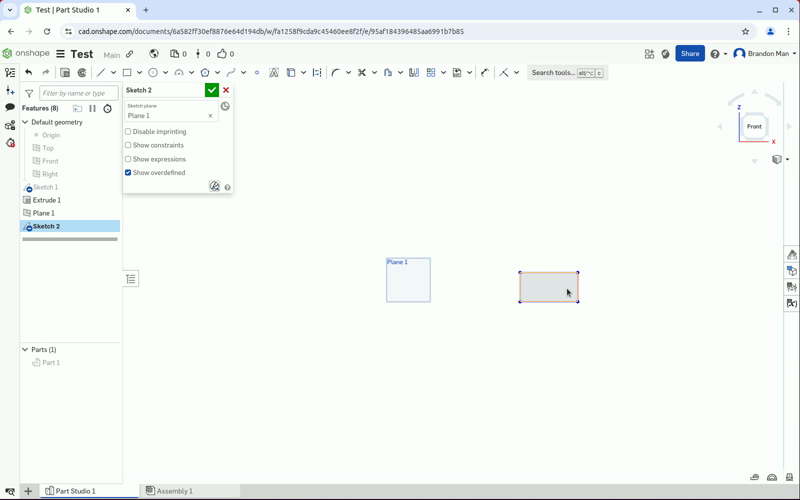
scroll(6)
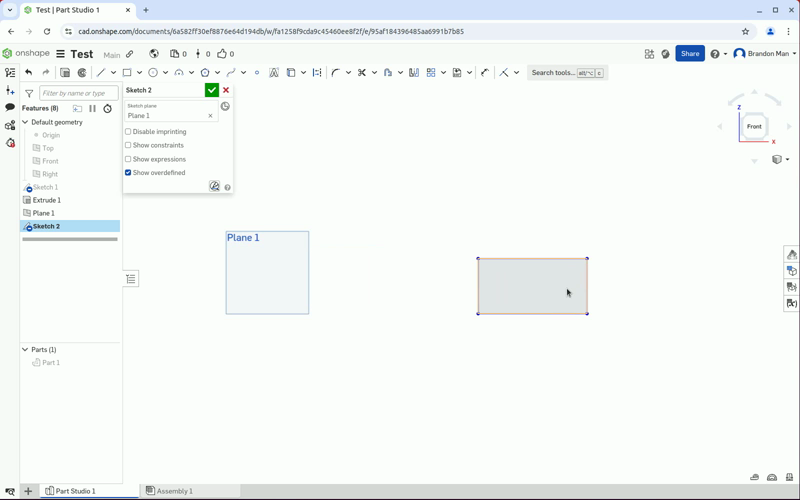
scroll(6)
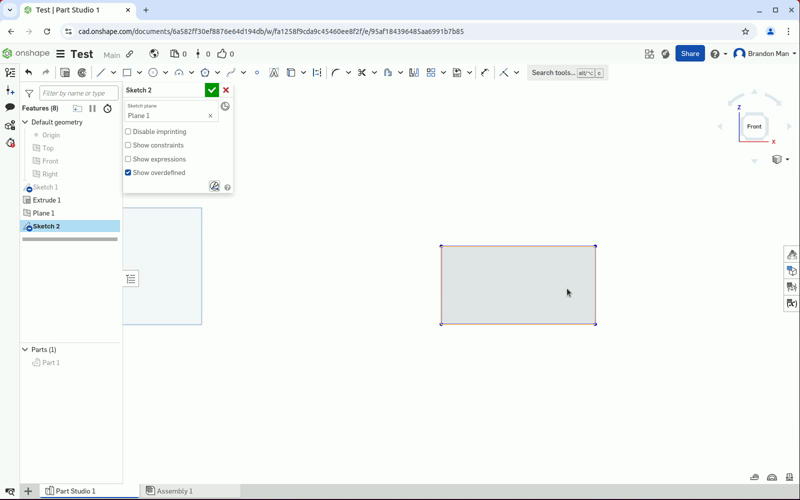
scroll(6)
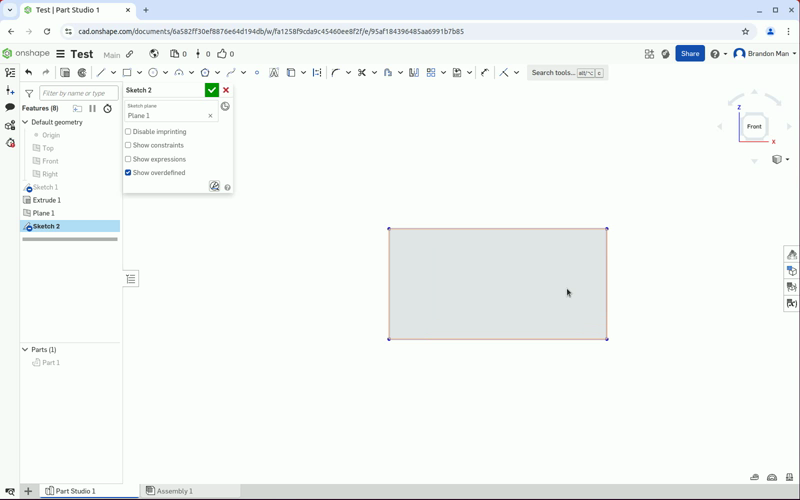
scroll(6)
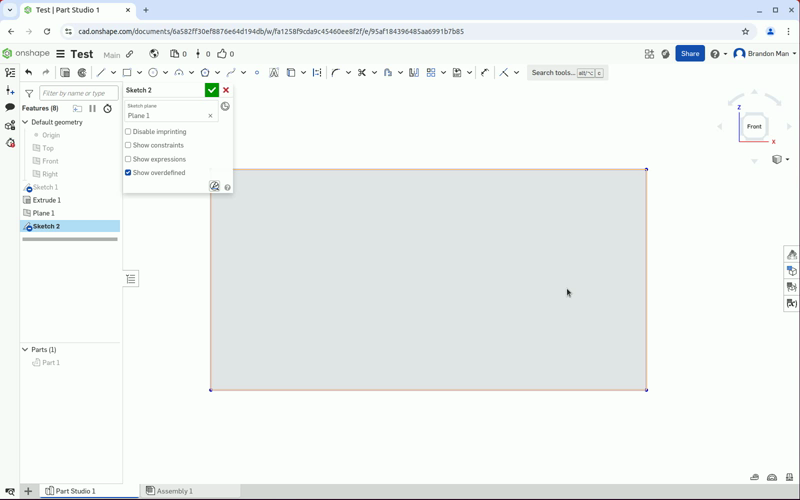
click(567, 288)
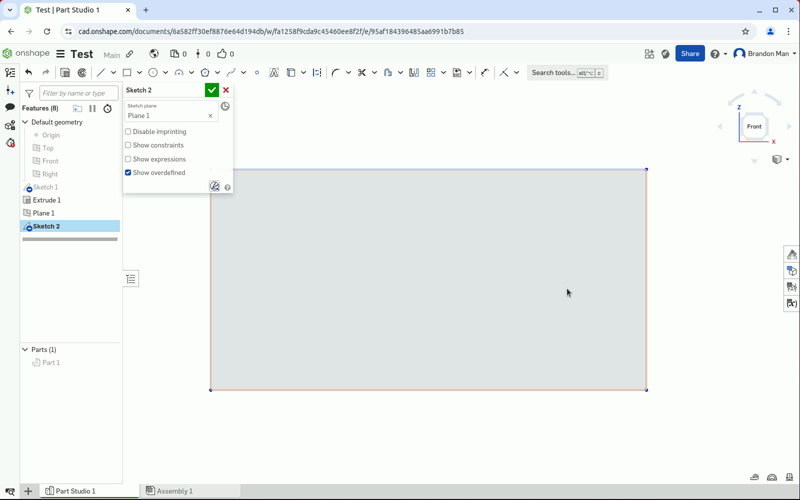
scroll(-6)
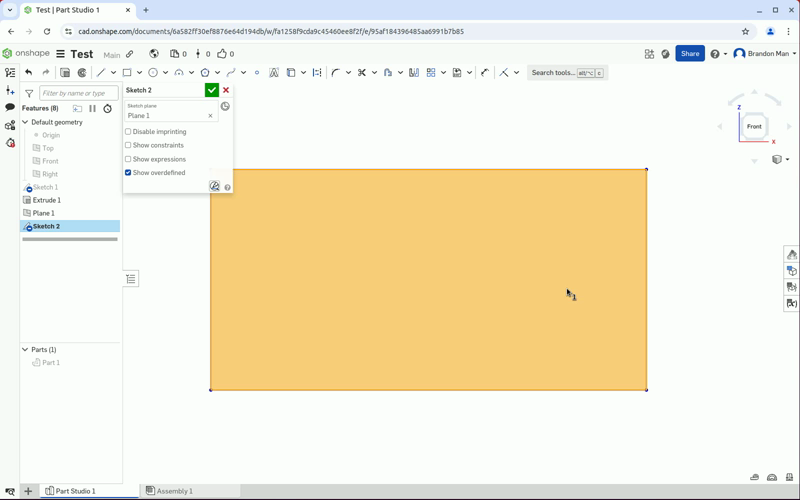
scroll(-6)
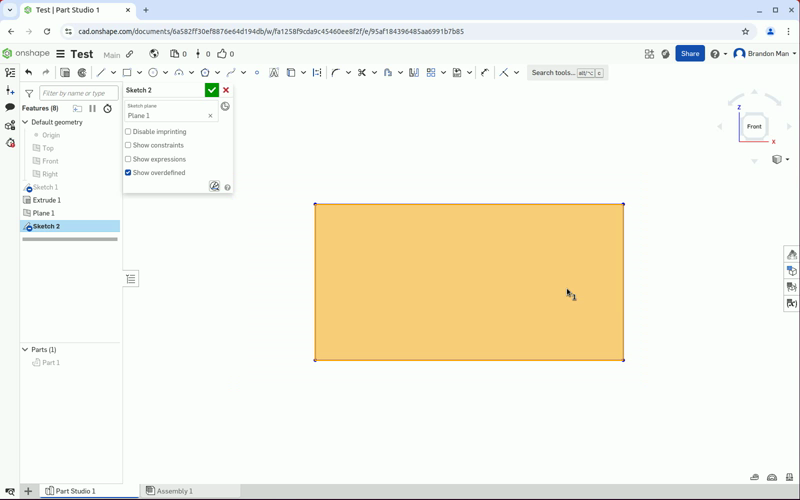
scroll(-6)
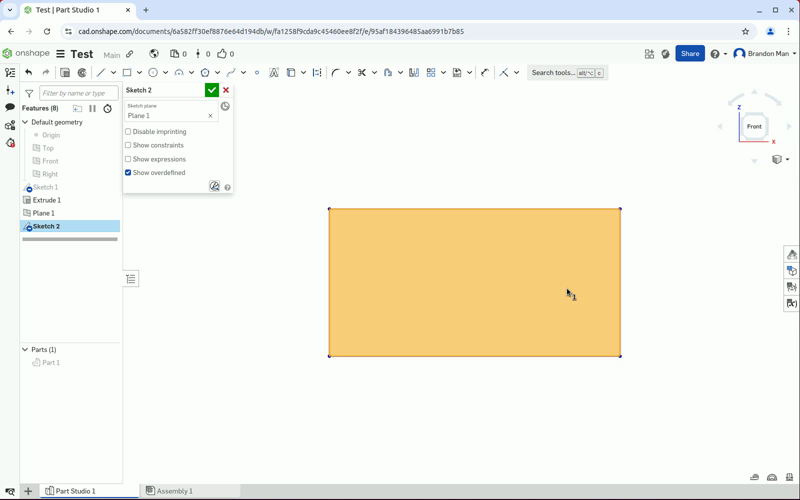
scroll(-6)
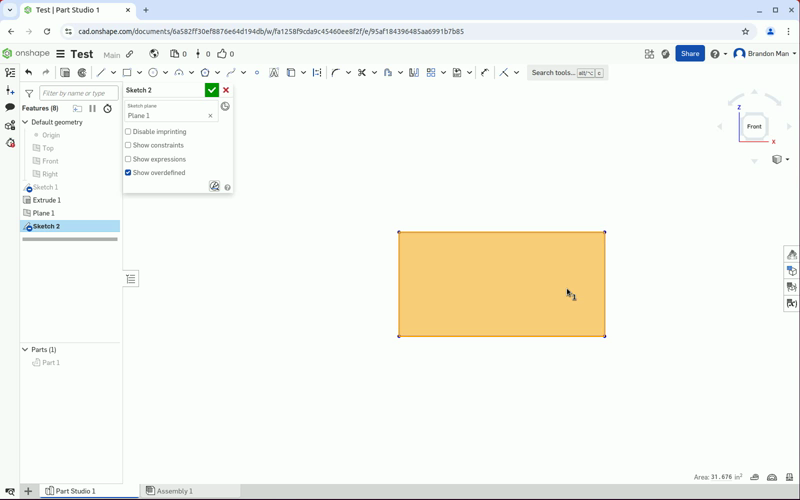
scroll(-6)
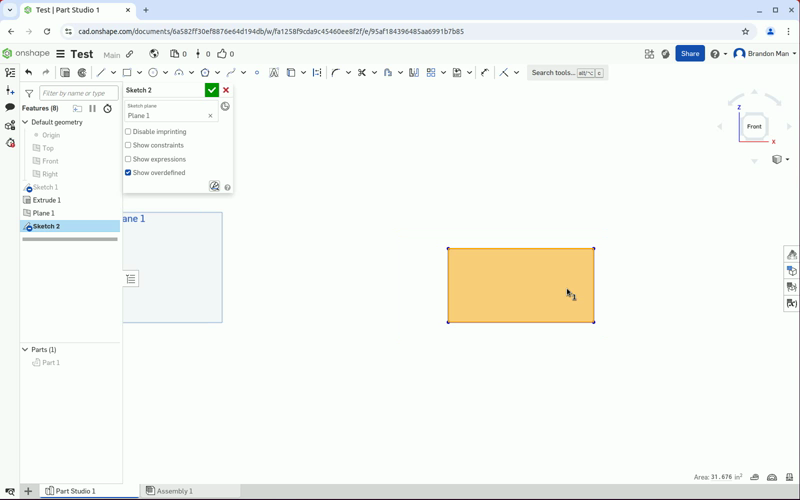
scroll(-6)
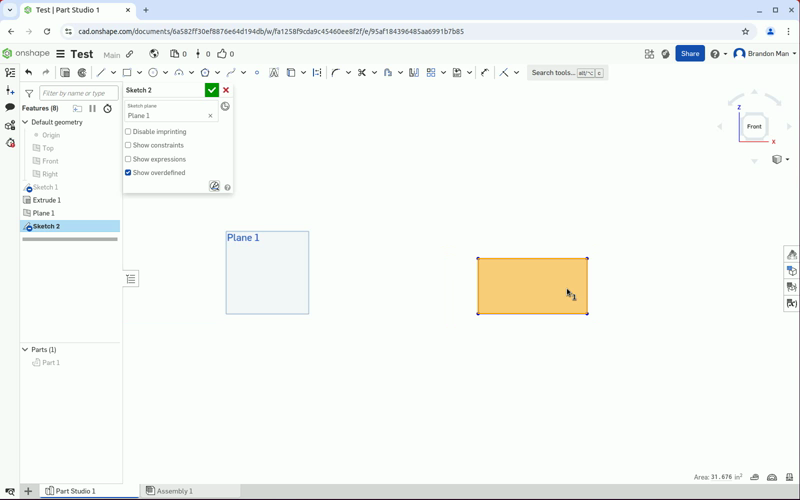
scroll(-6)
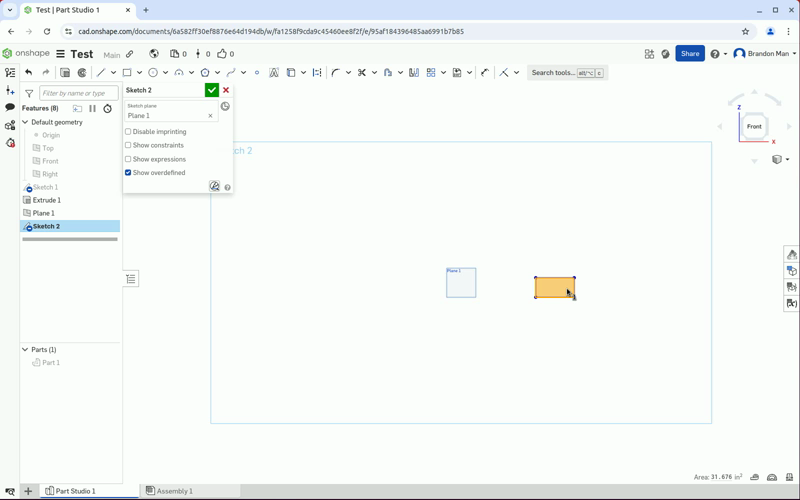
mouse_move(73, 352)
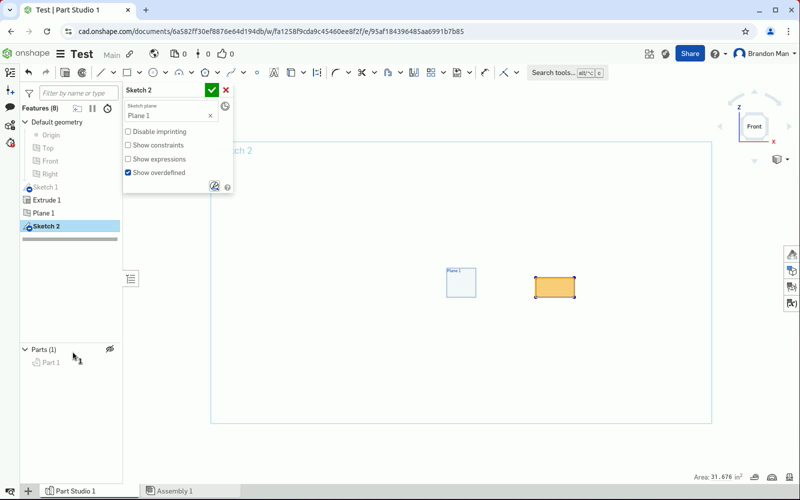
key(shift+y)
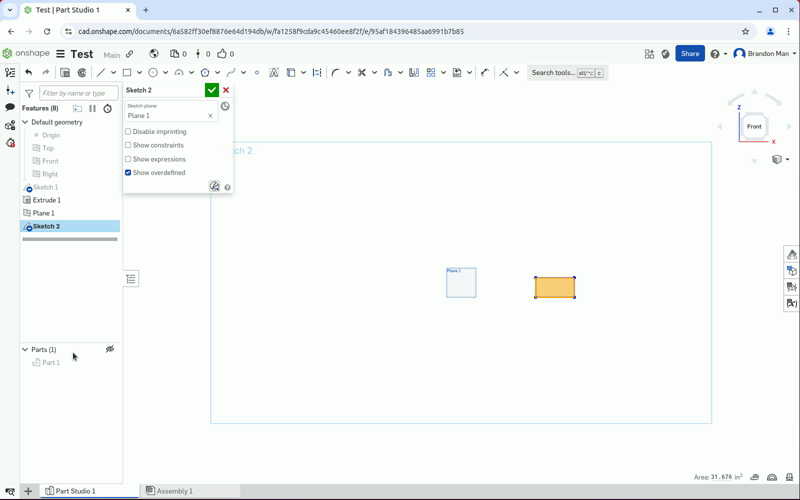
key(shift+e)
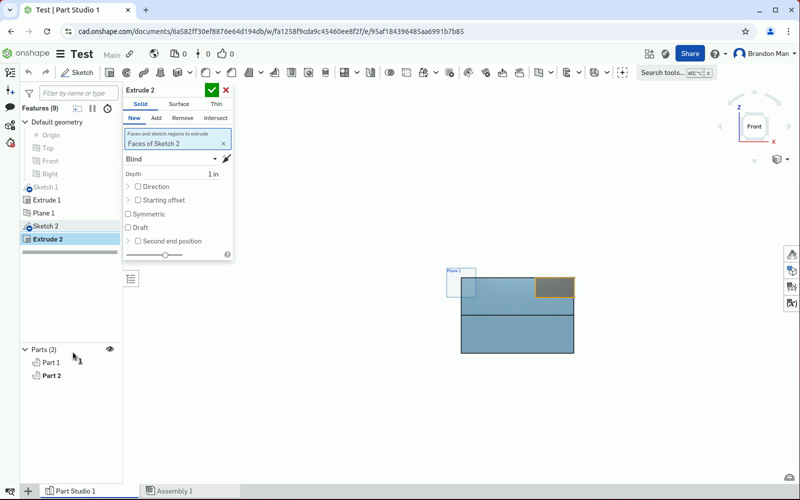
mouse_move(143, 106)
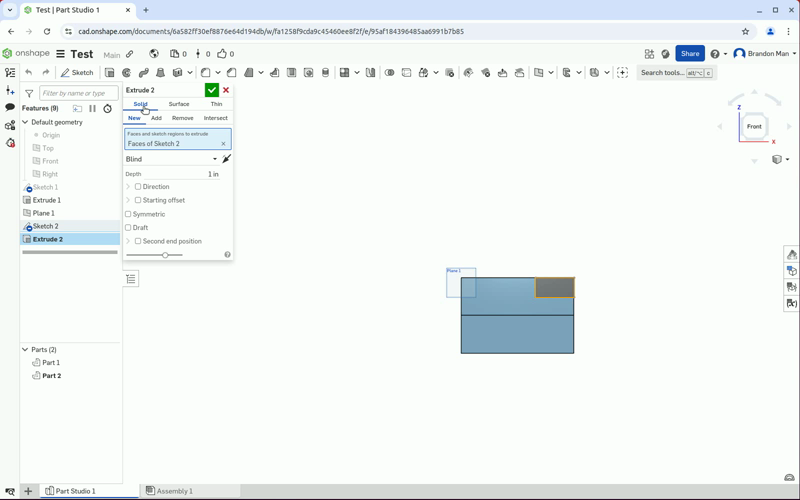
click(143, 106)
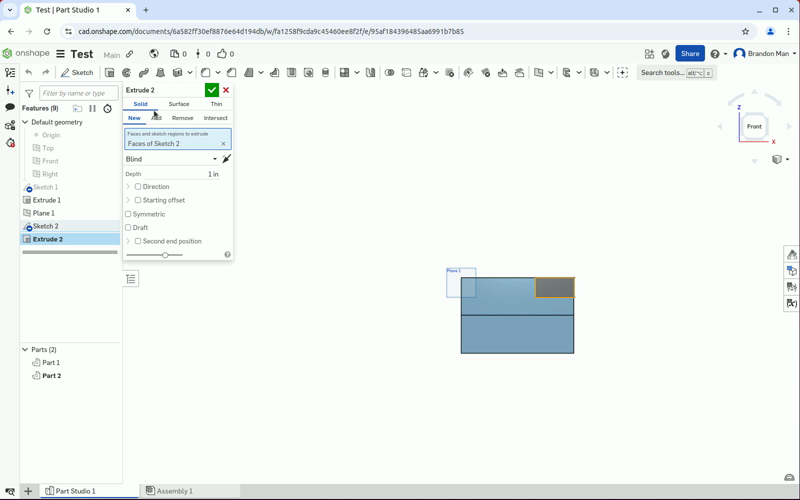
mouse_move(186, 120)
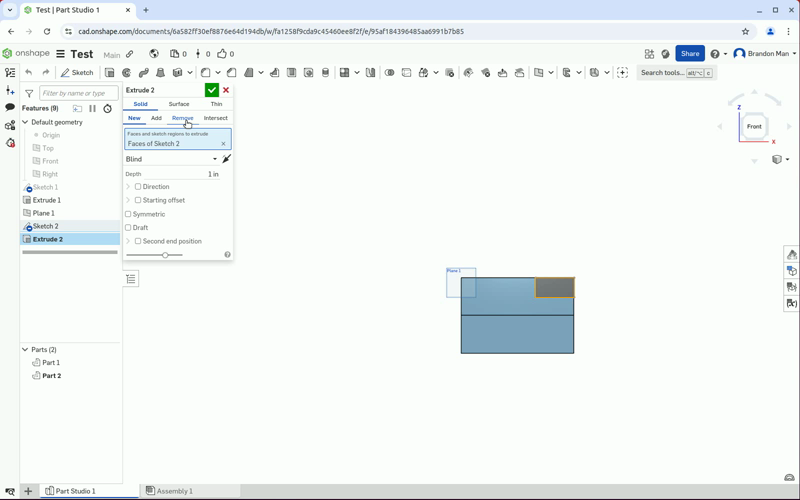
click(186, 120)
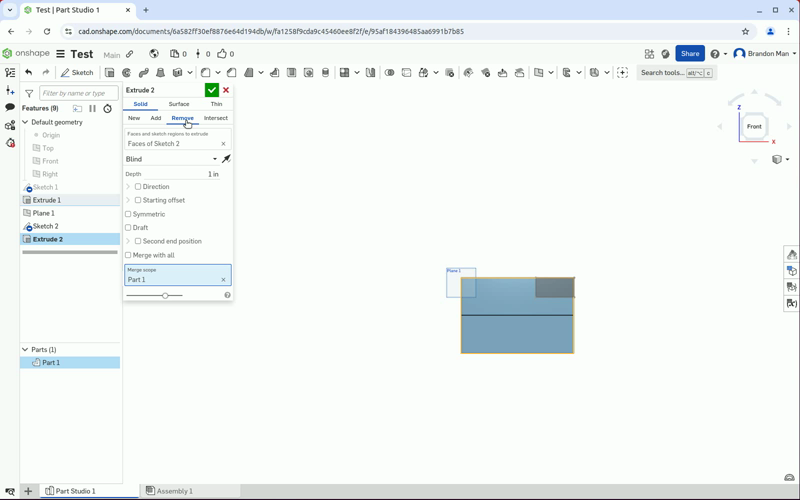
key(tab, 4)
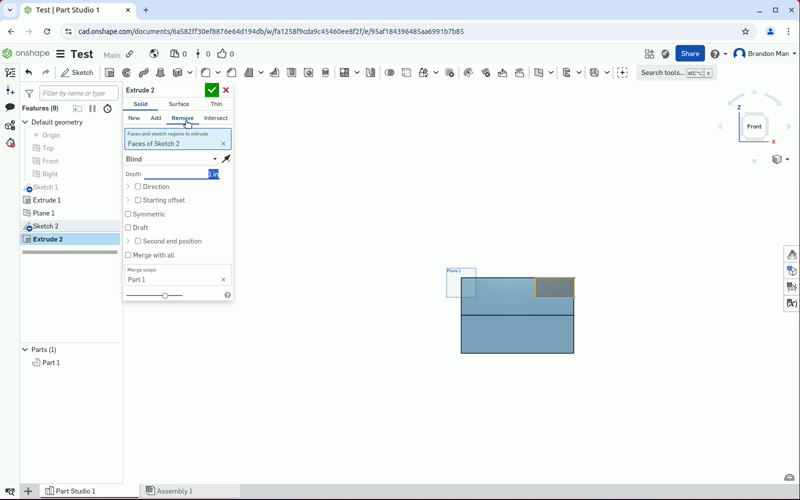
text(14.443)
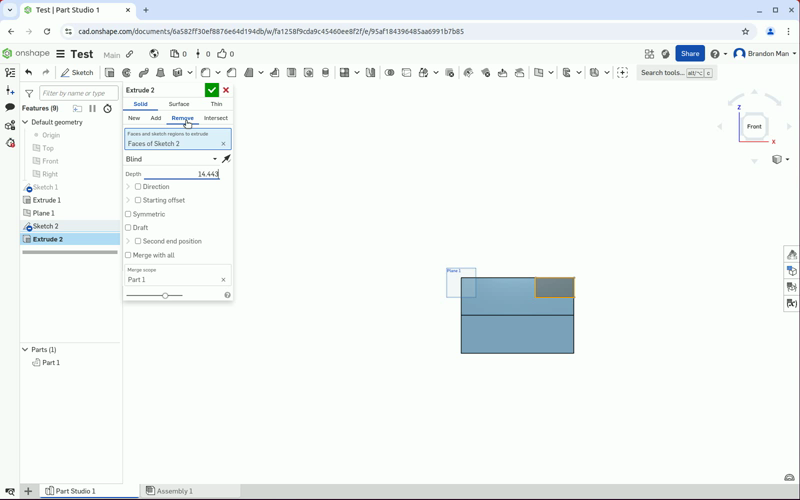
key(tab, 6)
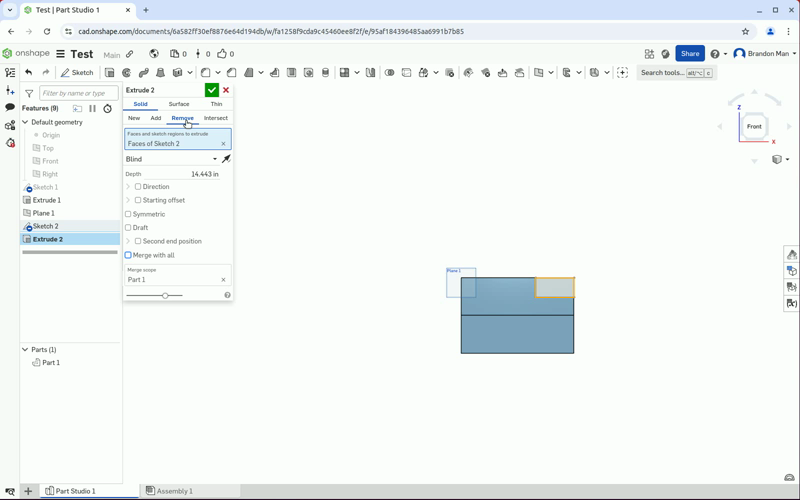
key(space)
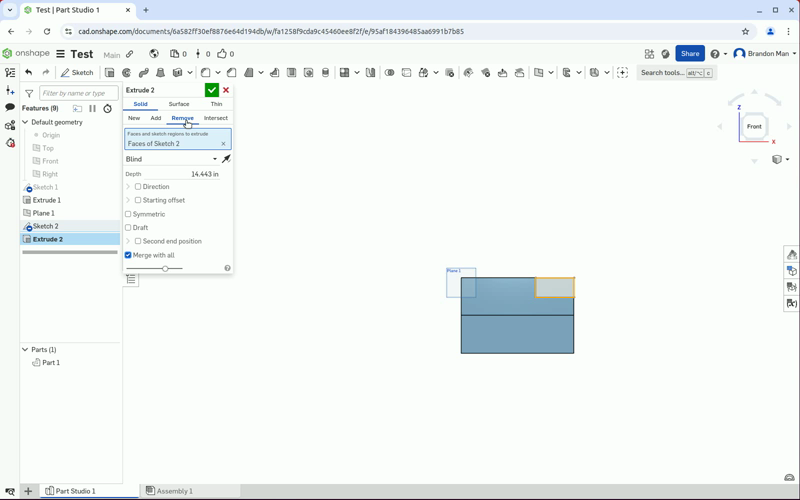
key(enter)
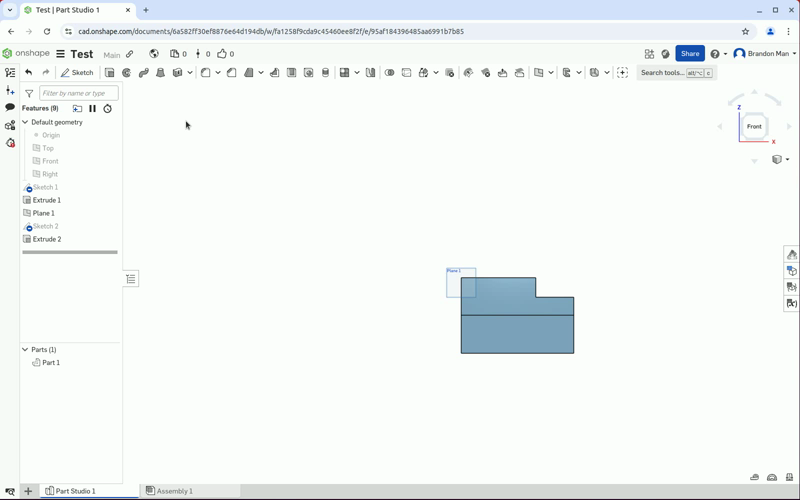
key(shift+h)
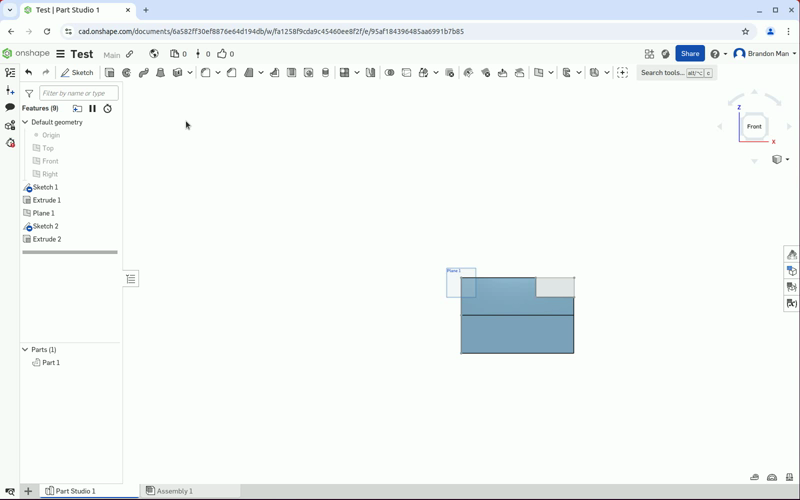
key(shift+h)
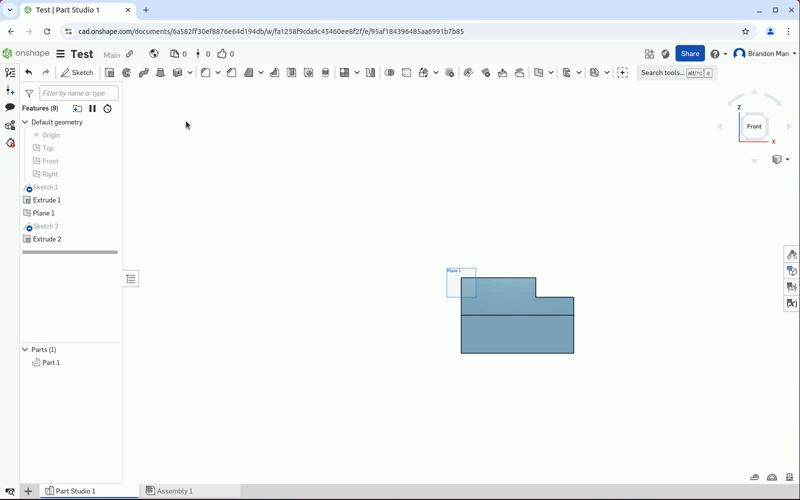
mouse_move(73, 189)
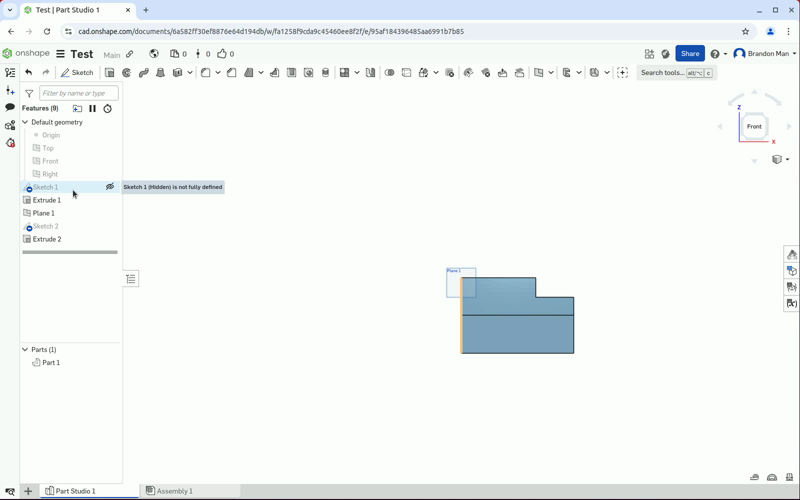
click(73, 189)
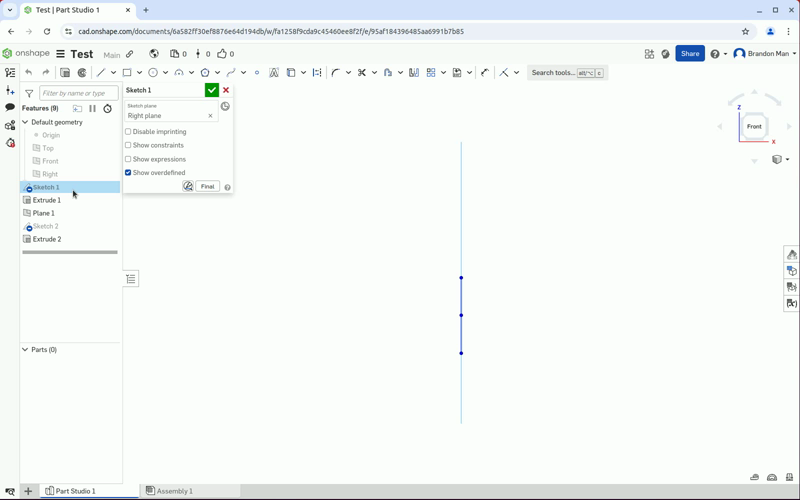
mouse_move(229, 92)
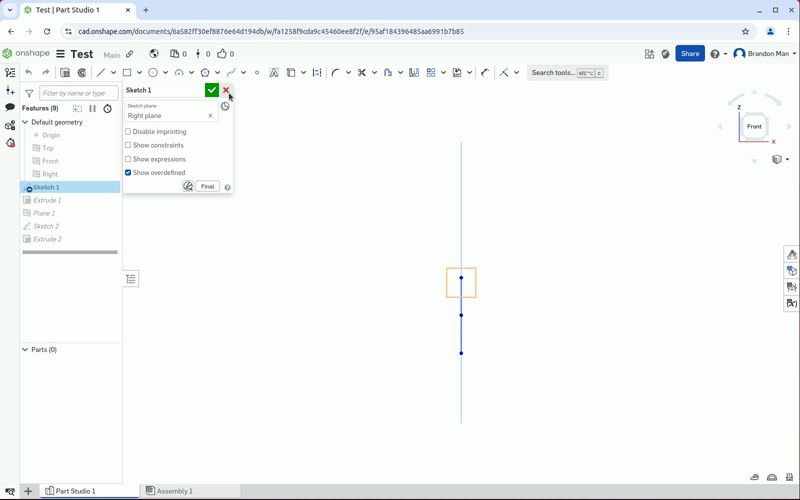
click(229, 92)
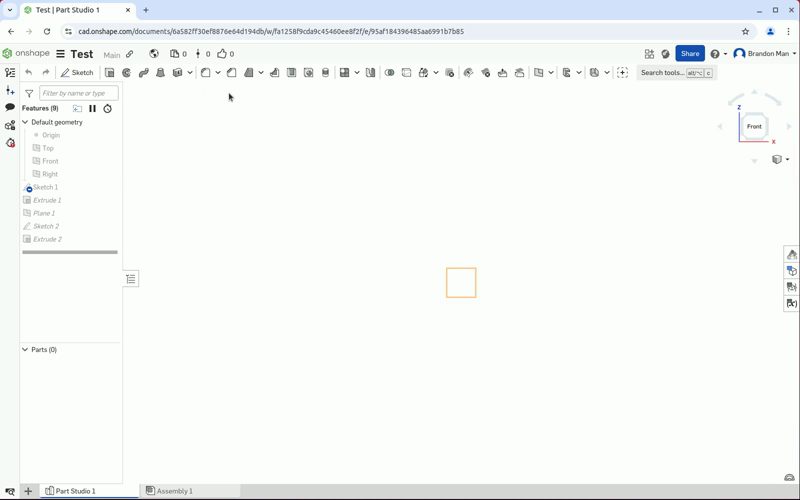
mouse_move(541, 75)
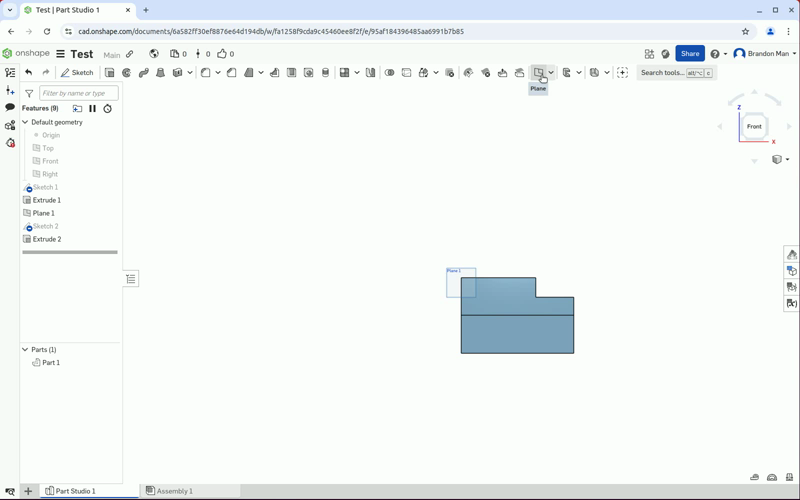
click(541, 75)
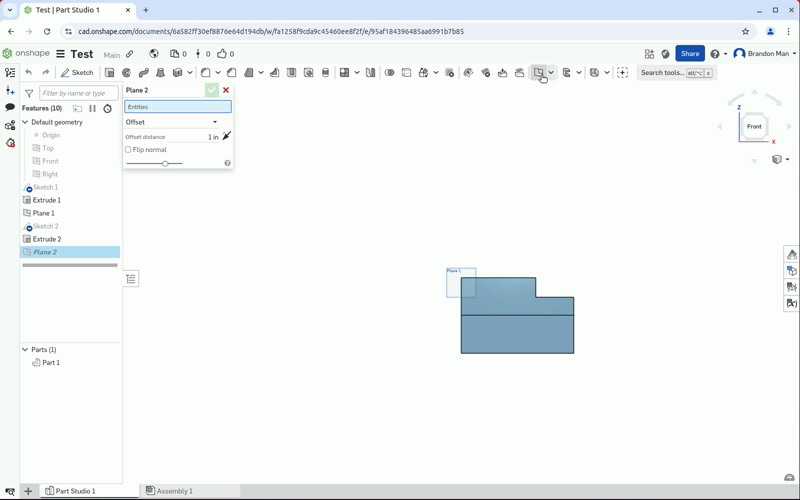
mouse_move(73, 163)
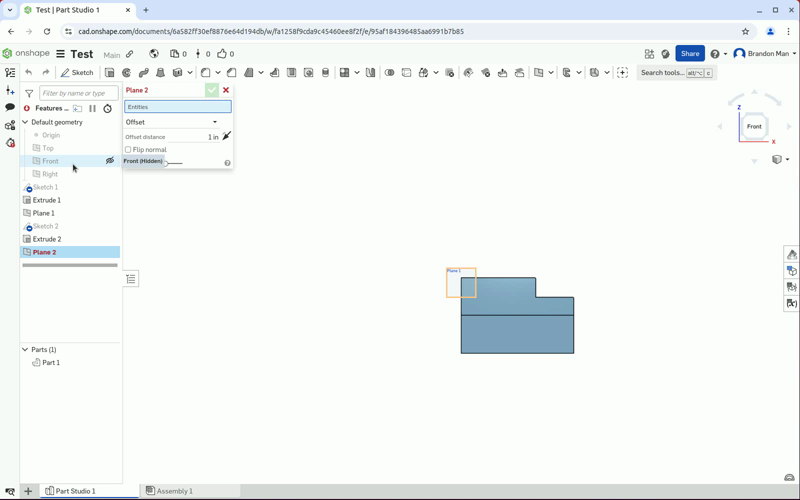
click(73, 163)
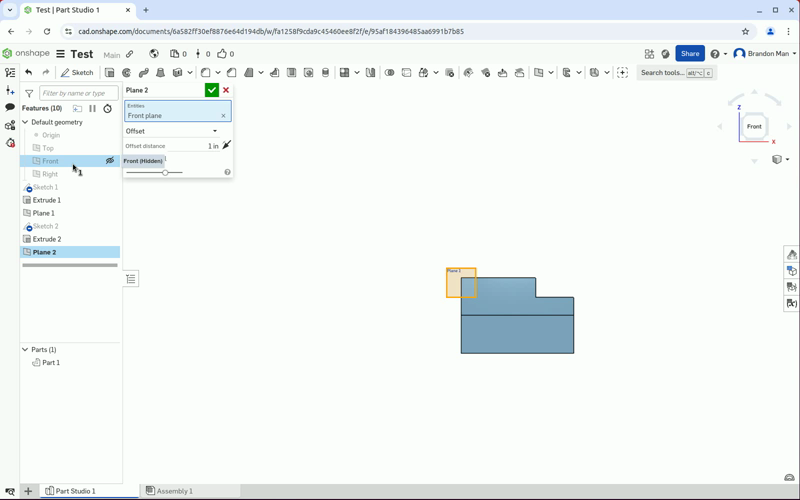
key(tab, 2)
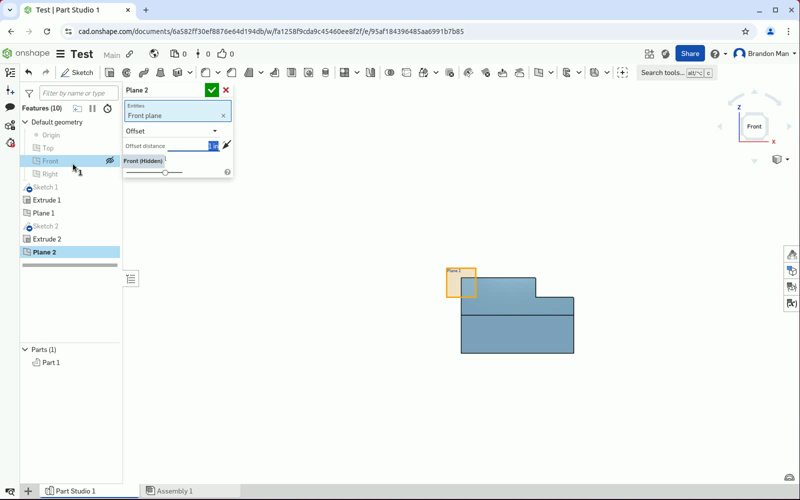
text(17.809)
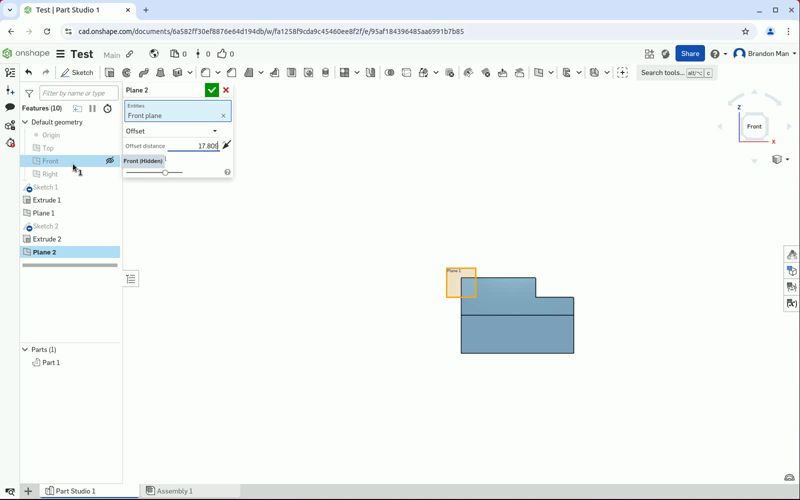
key(enter, 2)
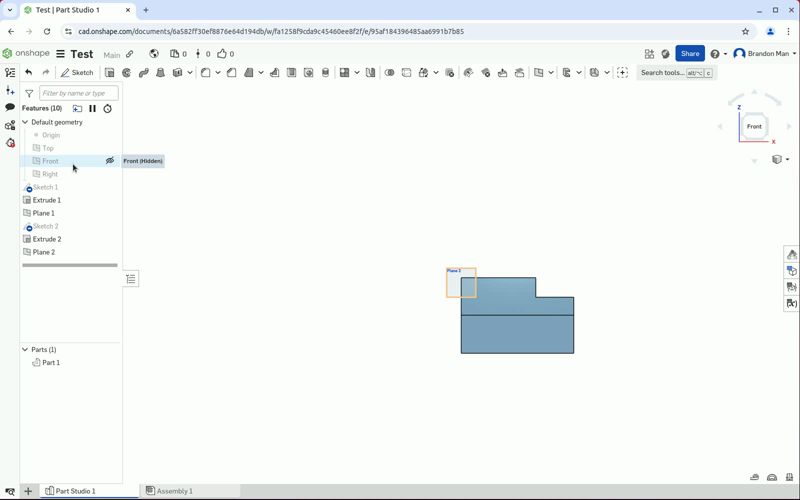
key(shift+s)
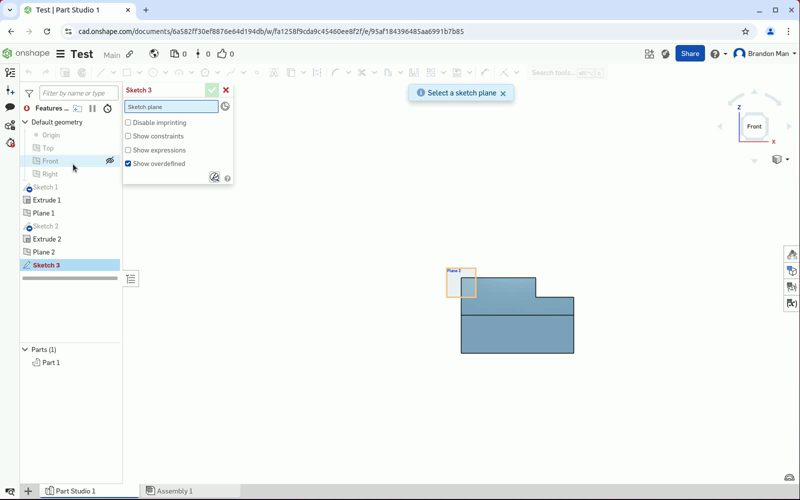
mouse_move(73, 254)
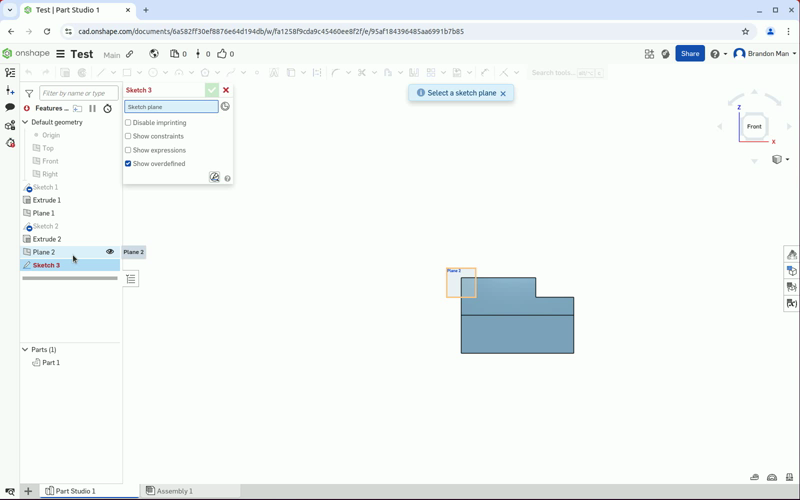
click(73, 254)
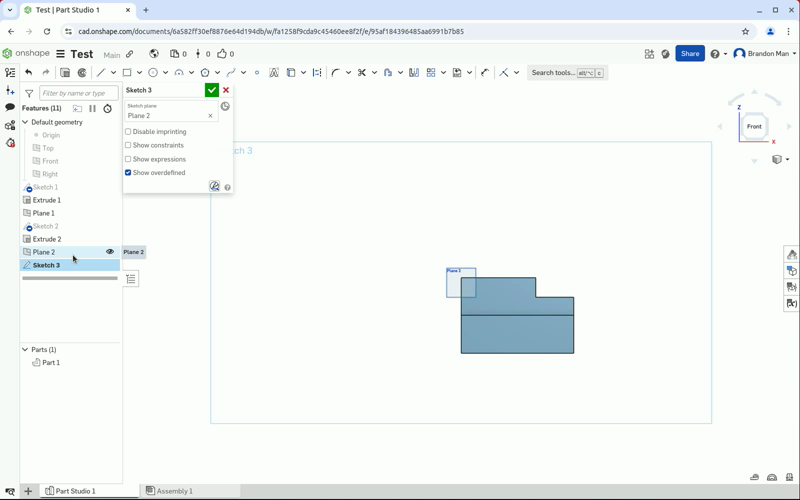
mouse_move(73, 352)
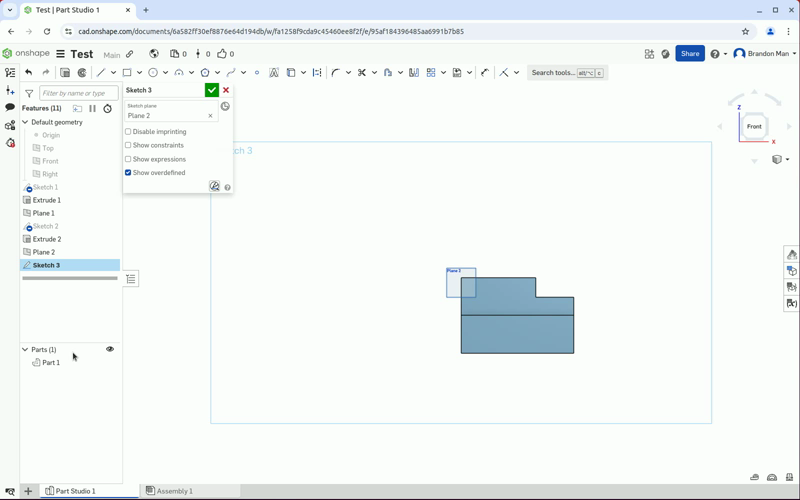
key(y)
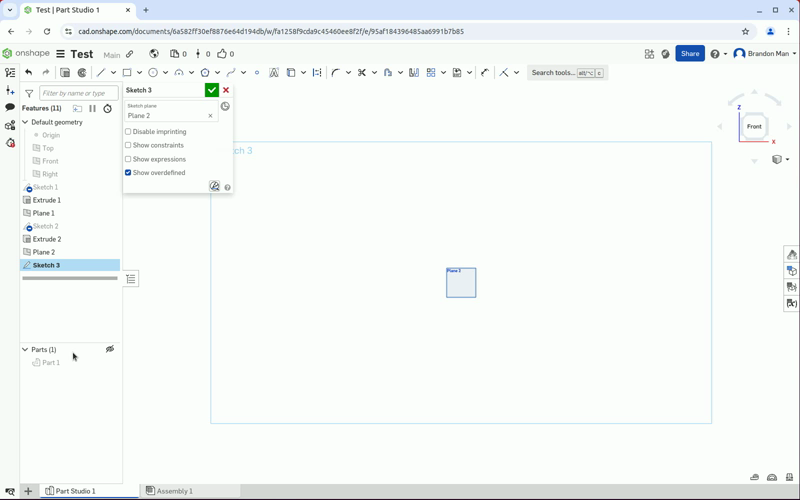
key(l)
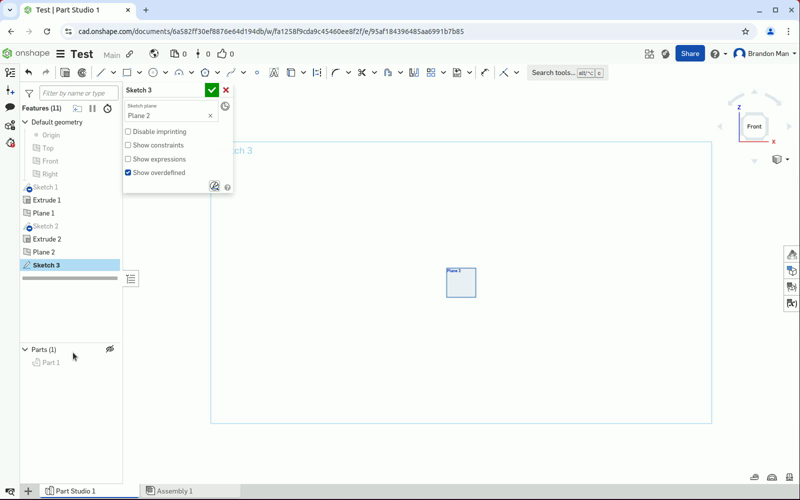
key_down(shift)
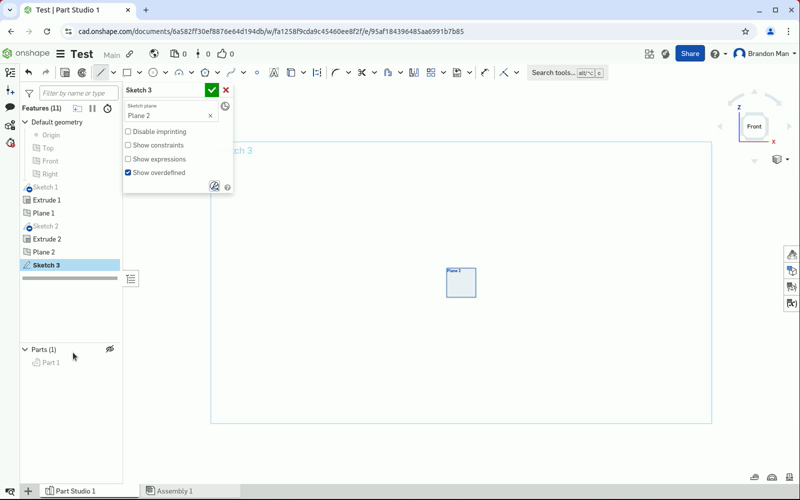
mouse_move(516, 353)
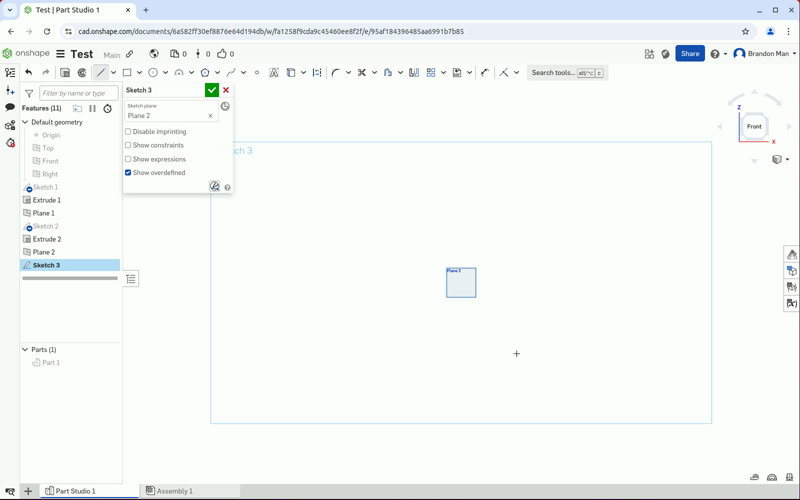
click(516, 353)
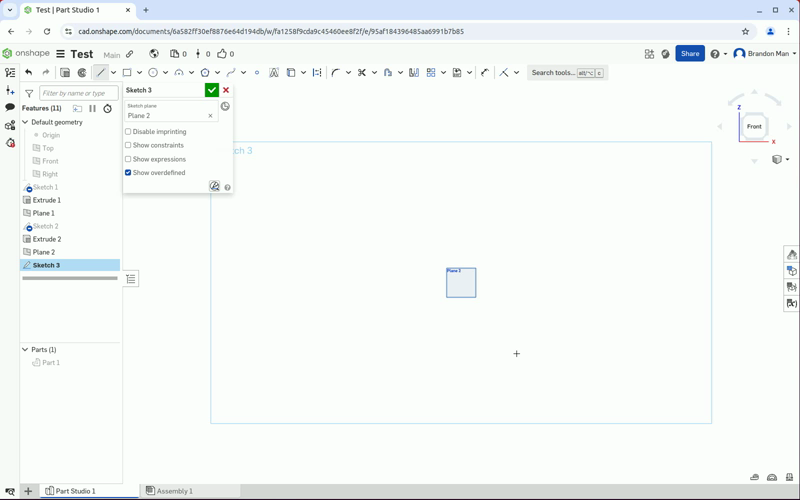
key_up(shift)
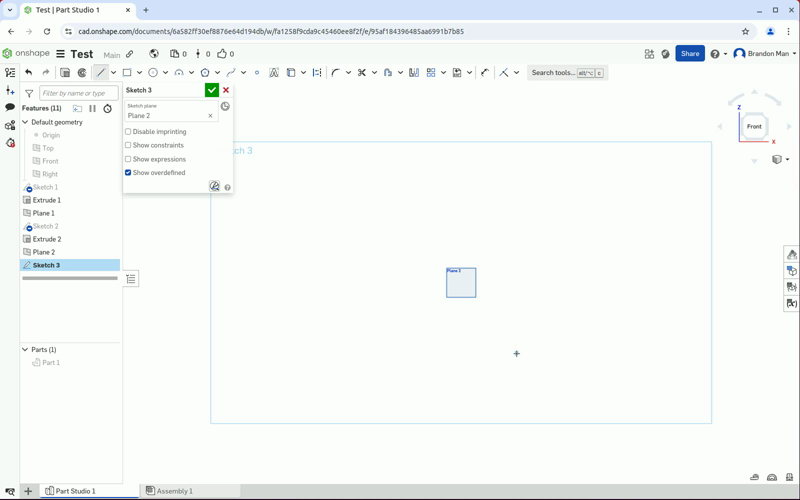
key_down(shift)
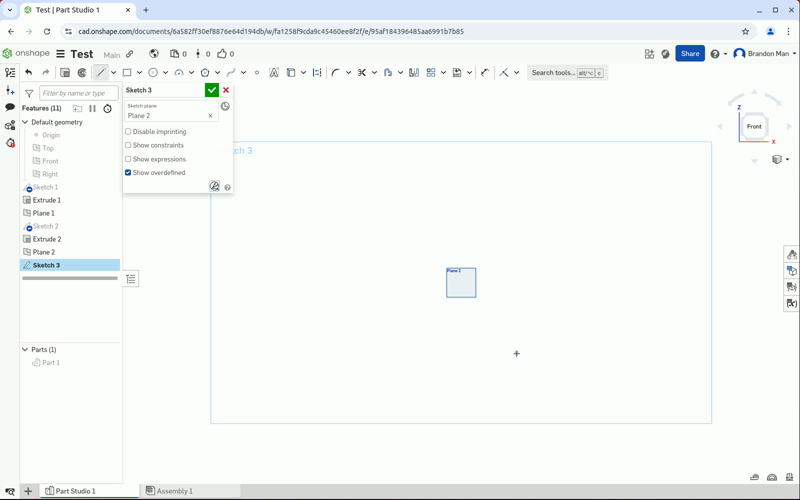
mouse_move(546, 353)
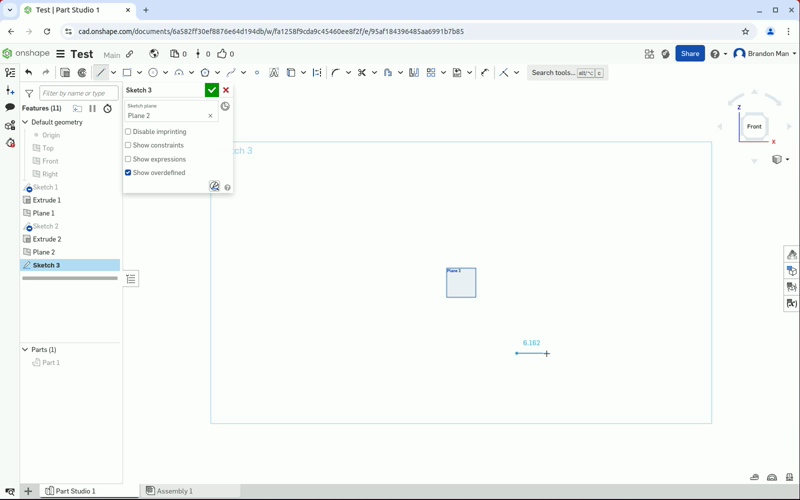
mouse_move(573, 353)
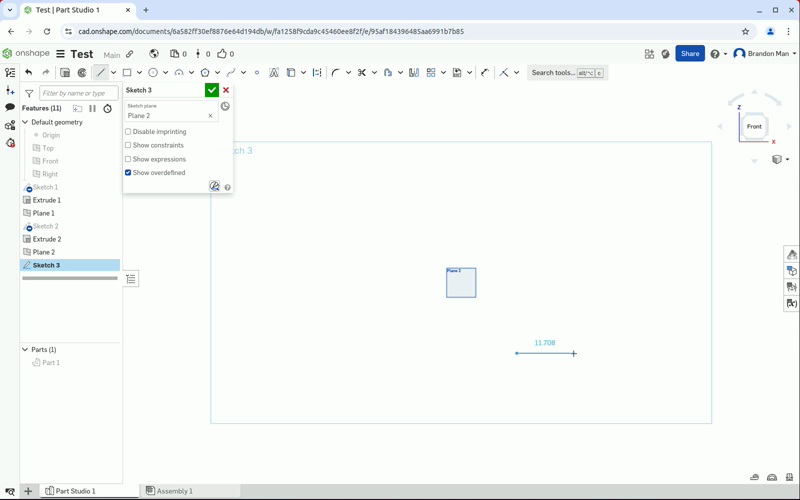
click(573, 353)
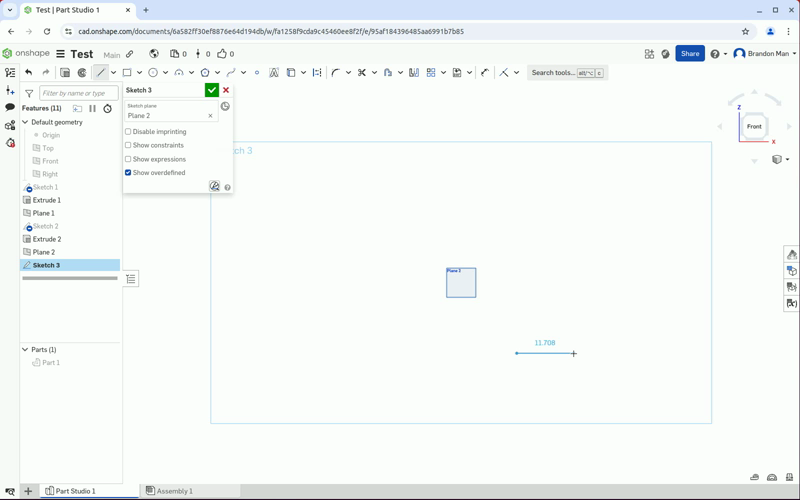
key_up(shift)
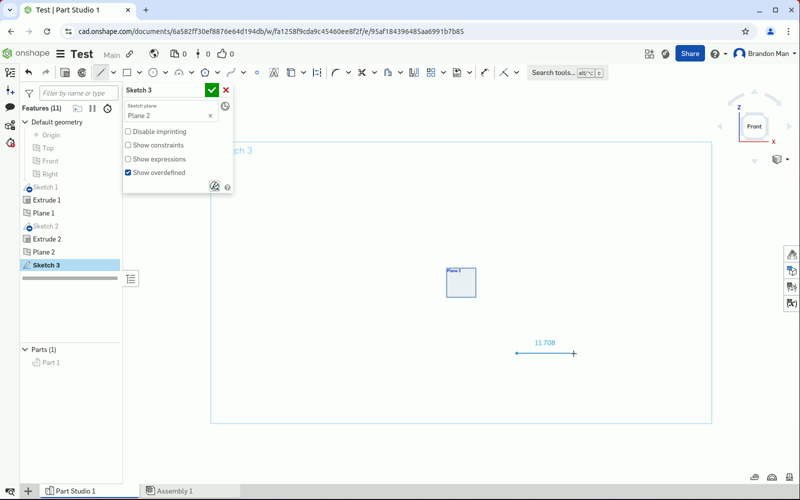
key_down(shift)
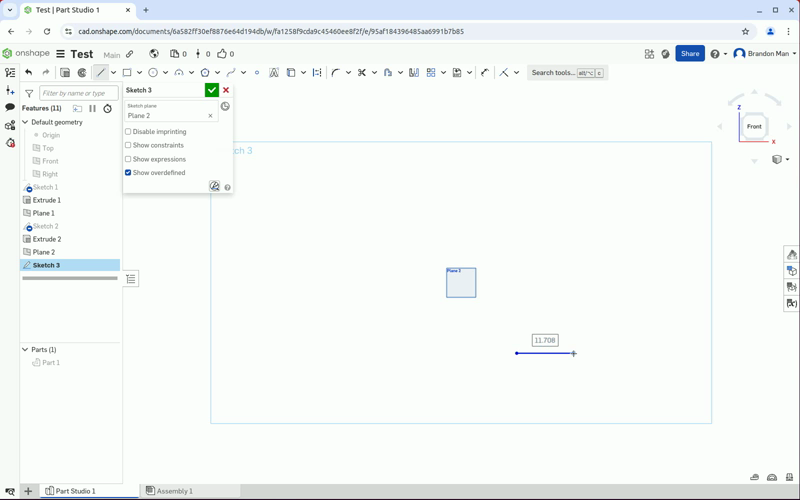
mouse_move(589, 353)
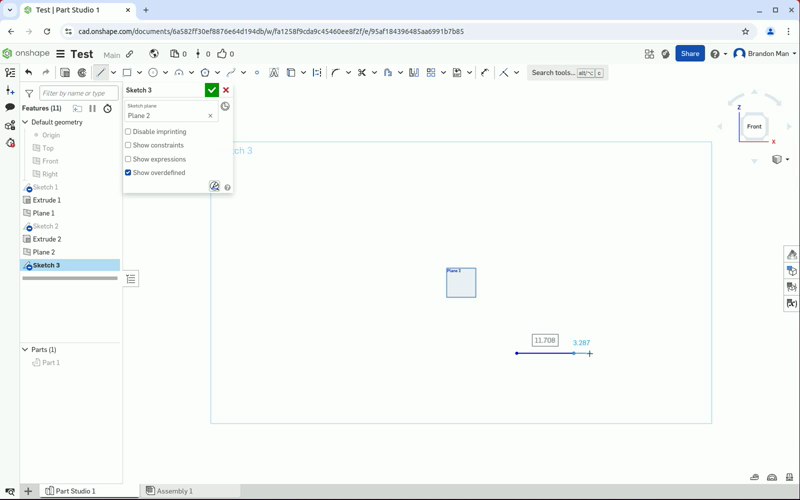
mouse_move(573, 315)
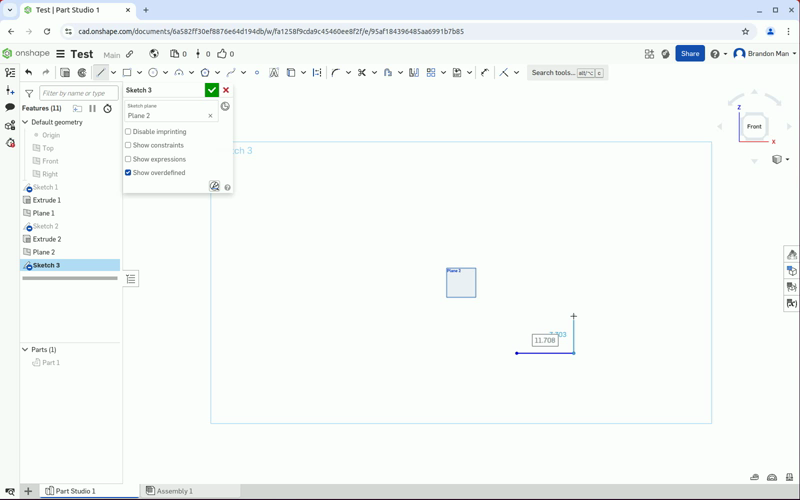
click(573, 315)
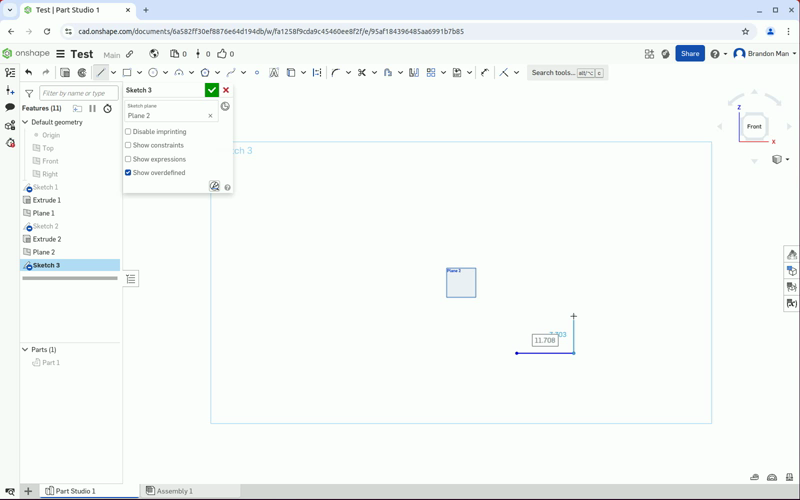
key_up(shift)
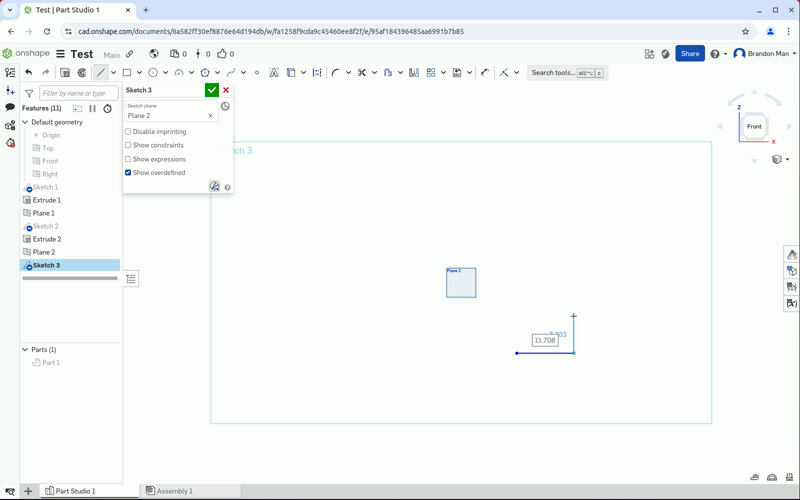
key_down(shift)
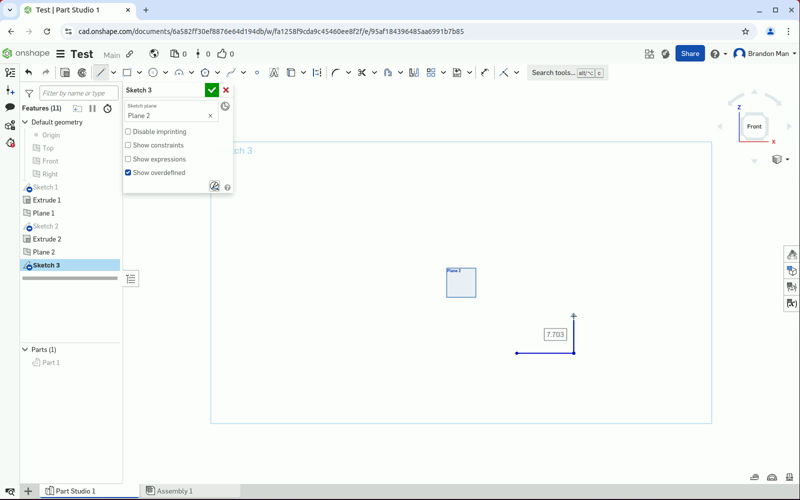
mouse_move(589, 315)
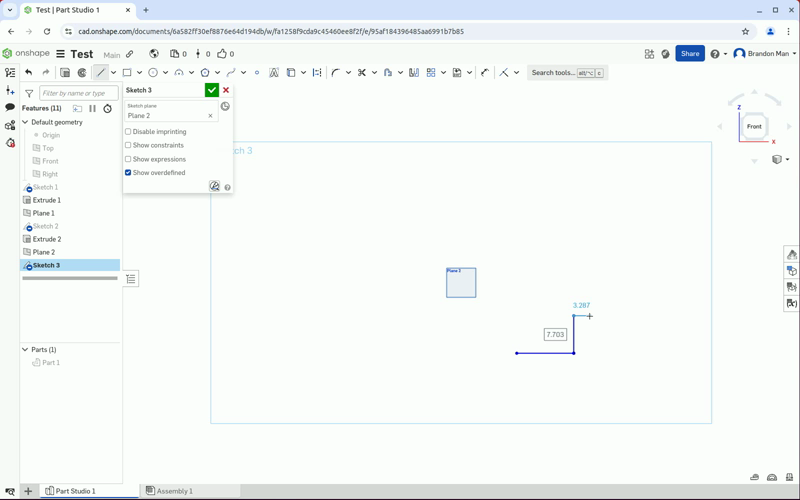
mouse_move(516, 315)
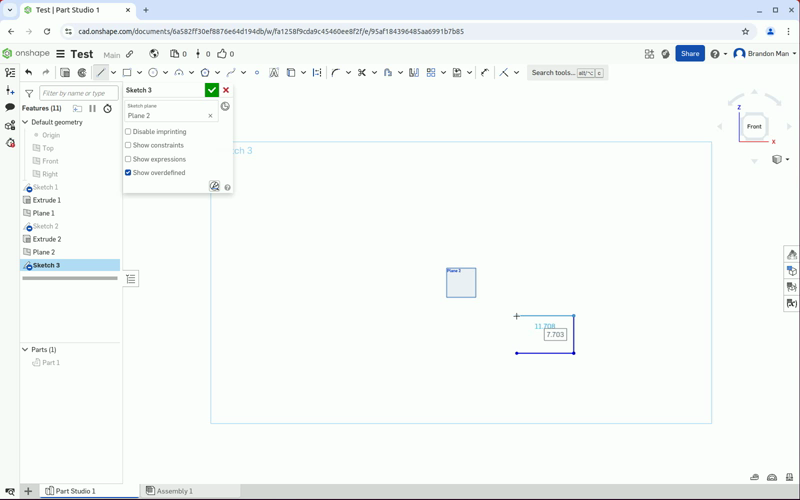
click(516, 315)
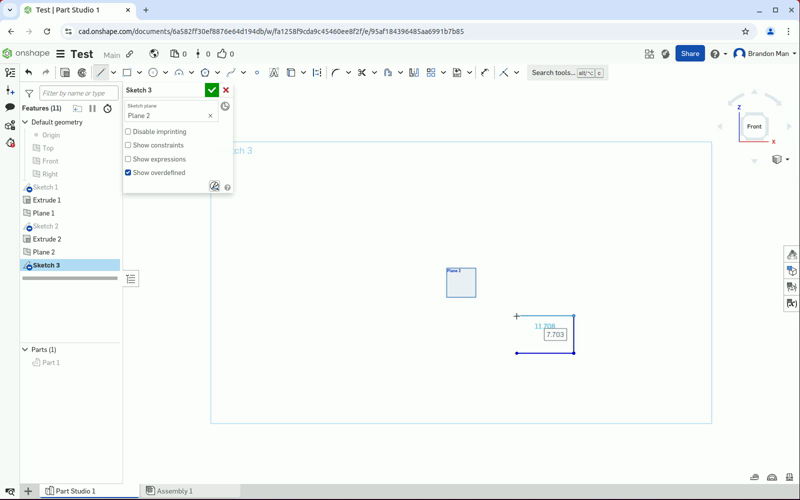
key_up(shift)
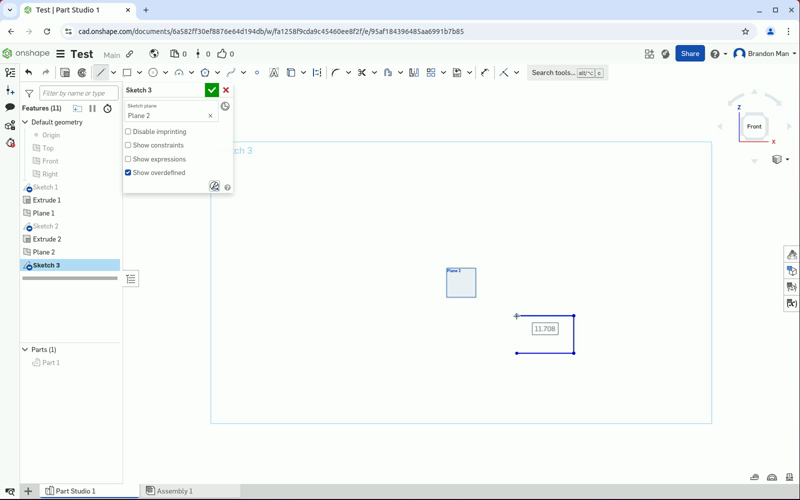
mouse_move(546, 315)
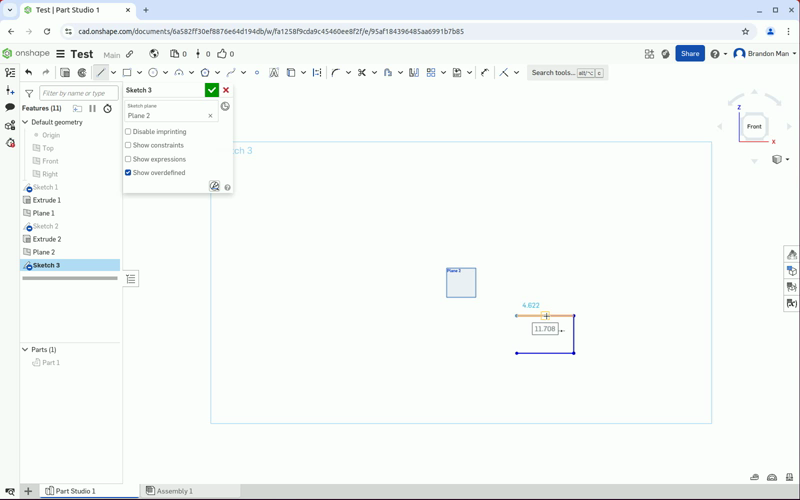
key_down(shift)
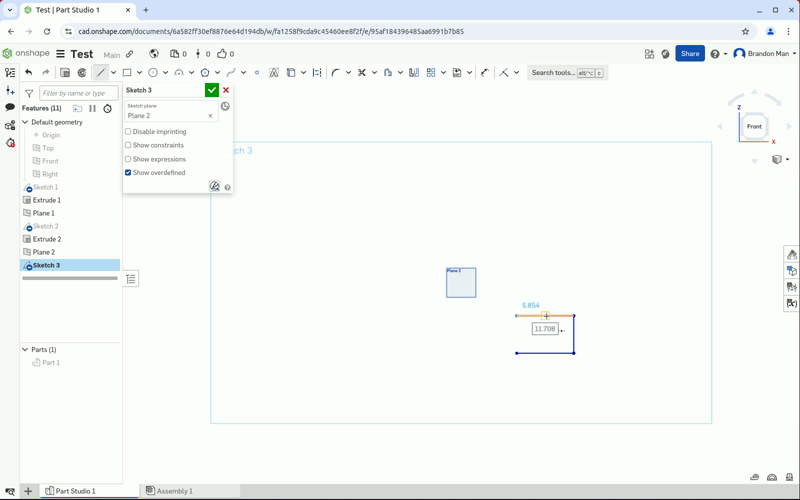
mouse_move(516, 353)
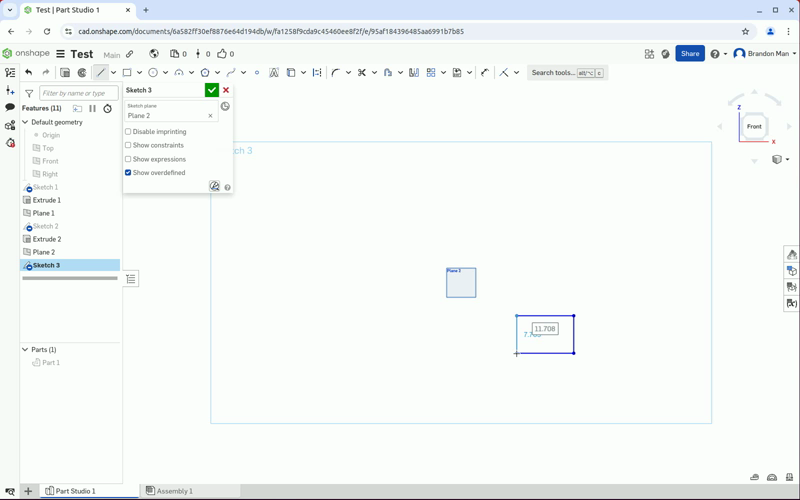
key_up(shift)
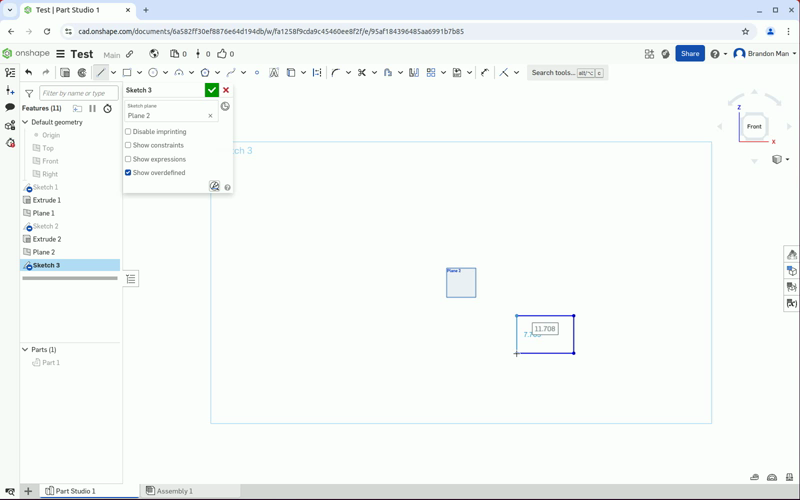
click(516, 353)
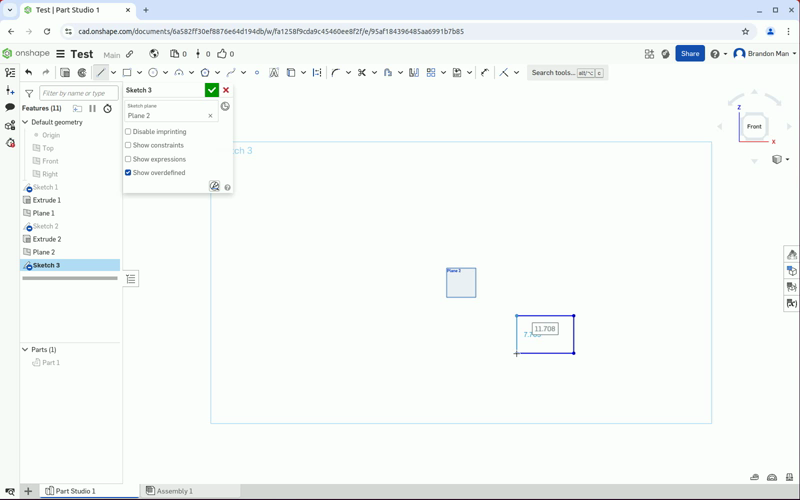
key(esc)
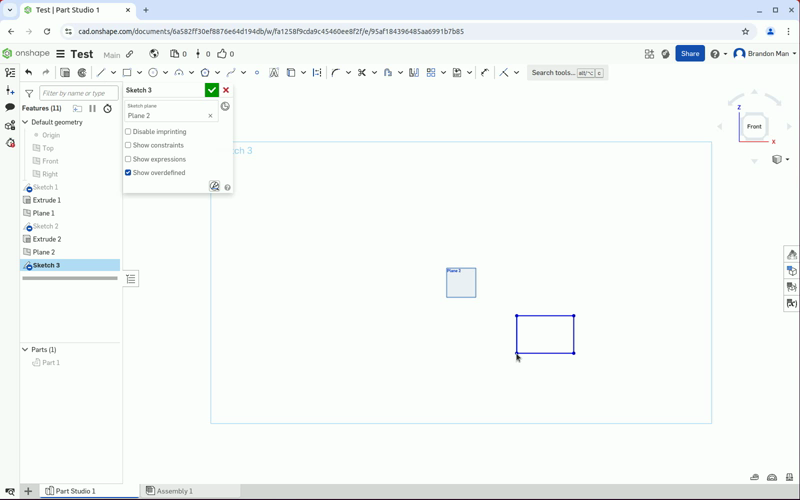
mouse_move(563, 329)
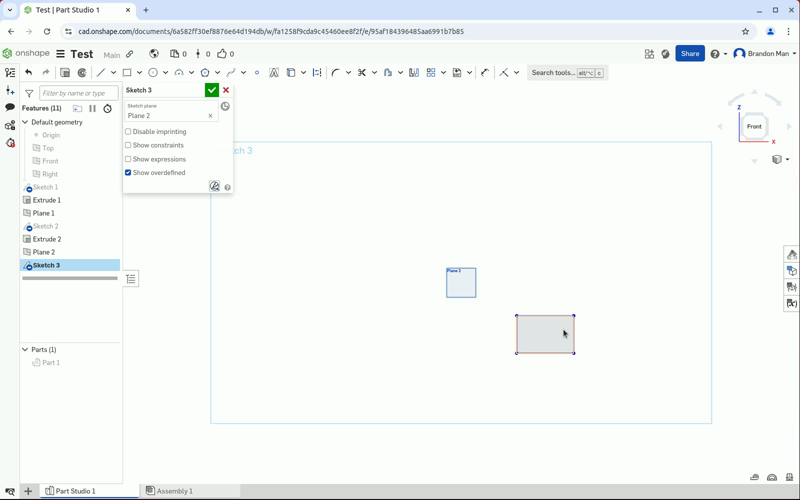
click(563, 329)
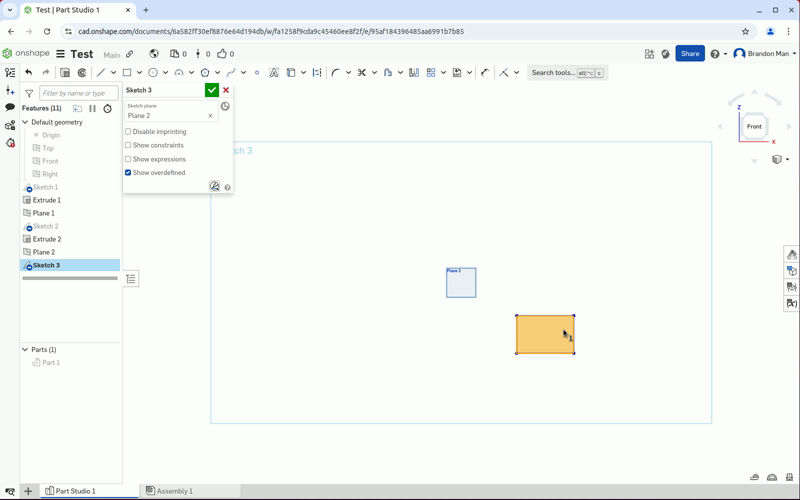
mouse_move(73, 352)
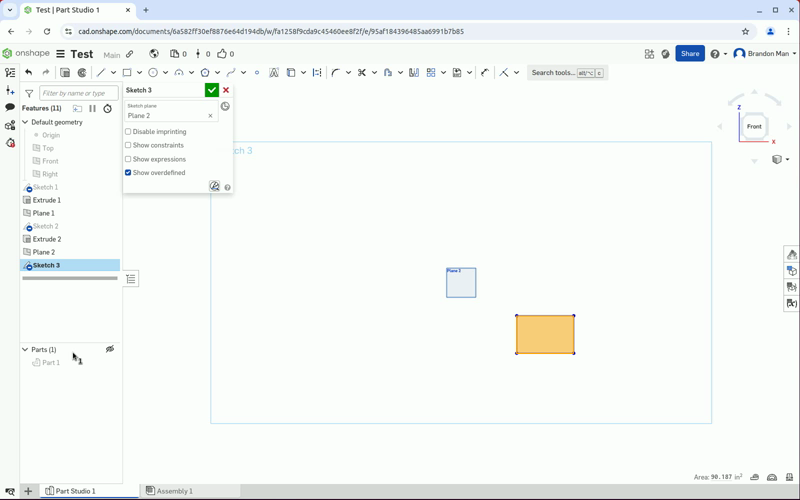
key(shift+y)
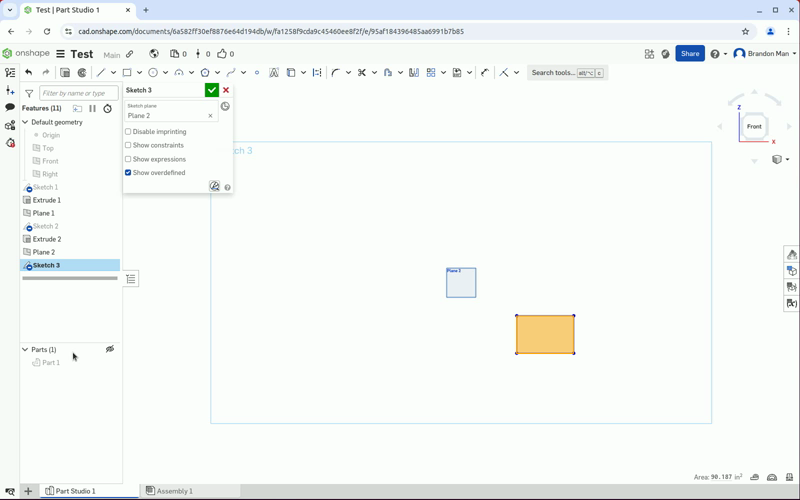
key(shift+e)
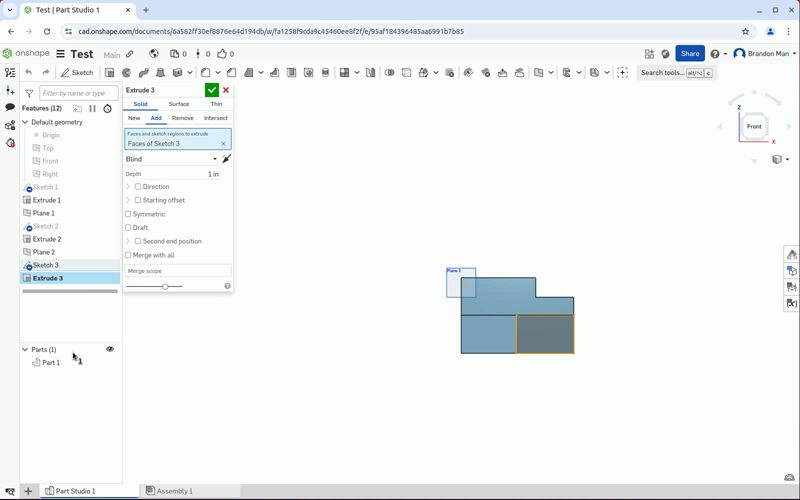
mouse_move(143, 106)
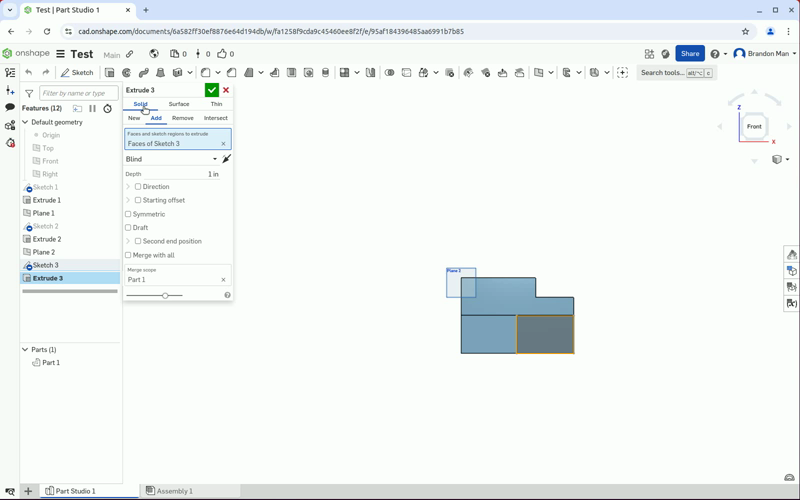
click(143, 106)
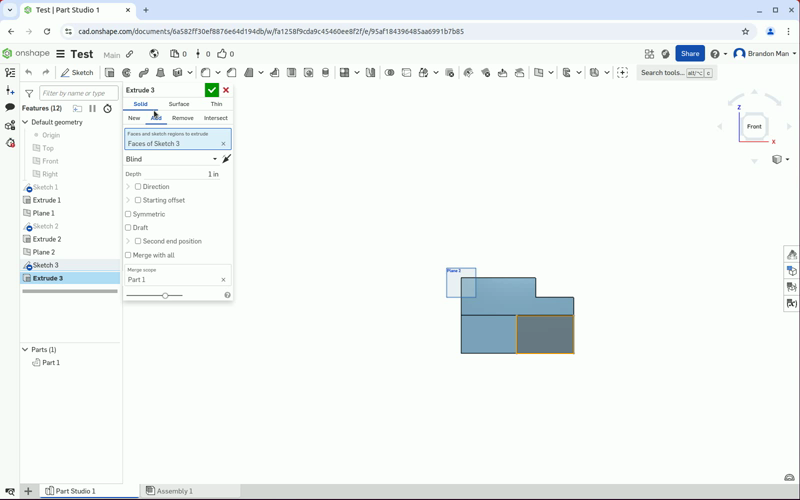
mouse_move(186, 120)
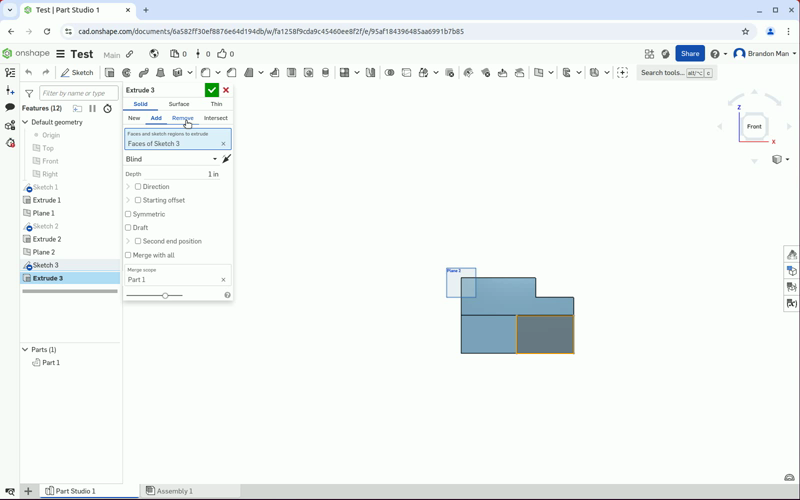
click(186, 120)
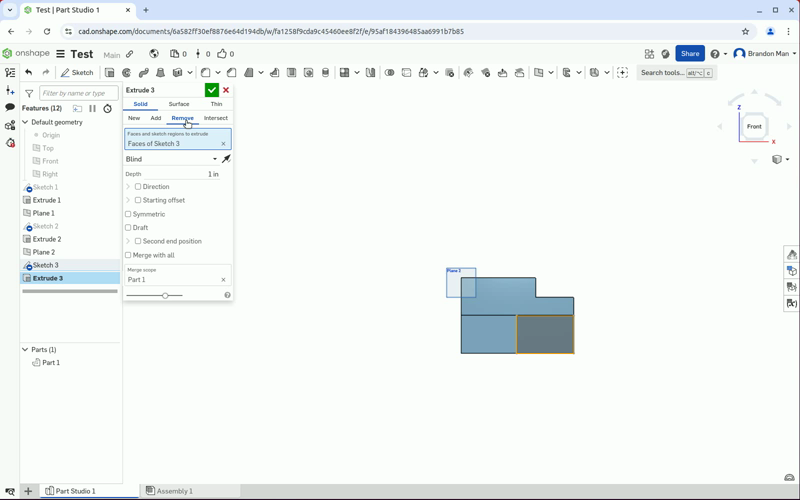
key(tab, 4)
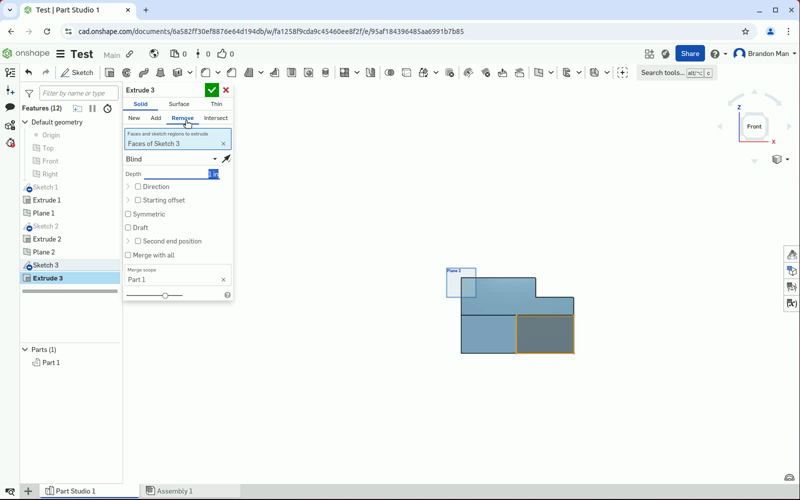
text(7.703)
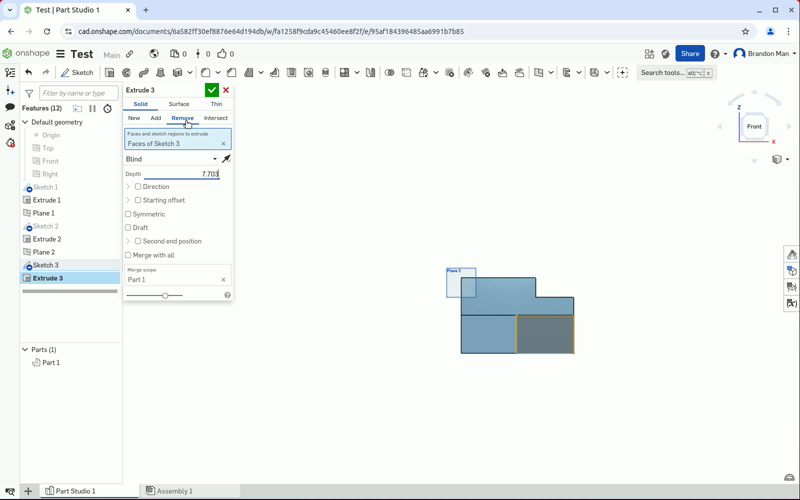
key(tab, 6)
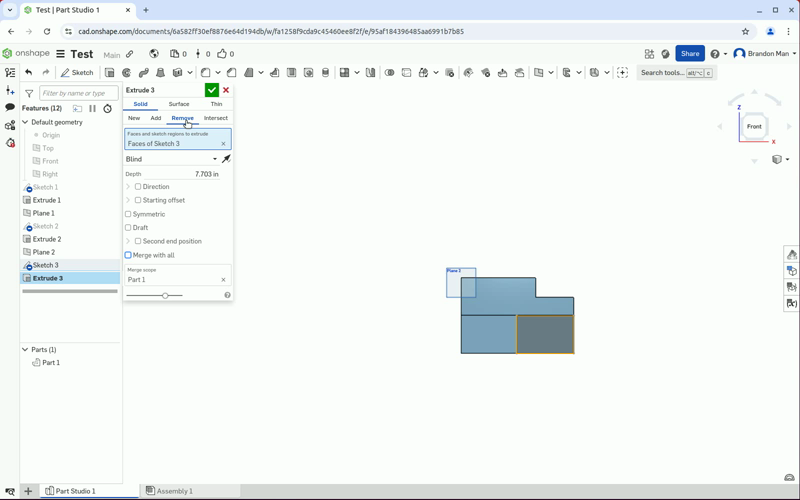
key(space)
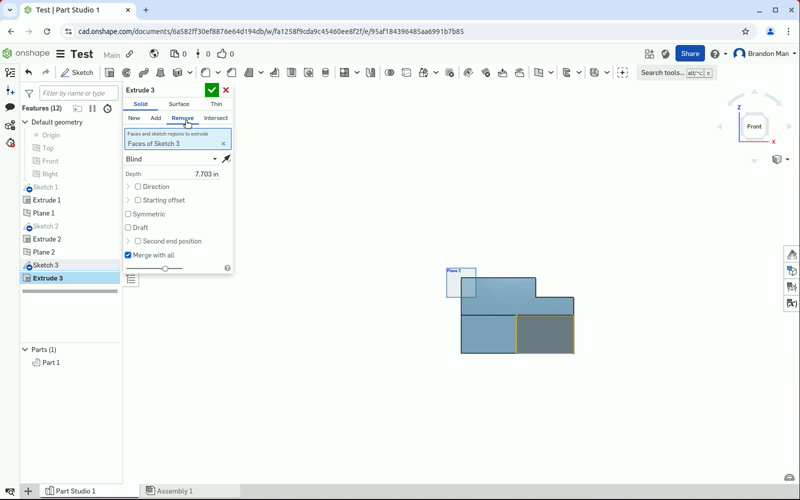
key(enter)
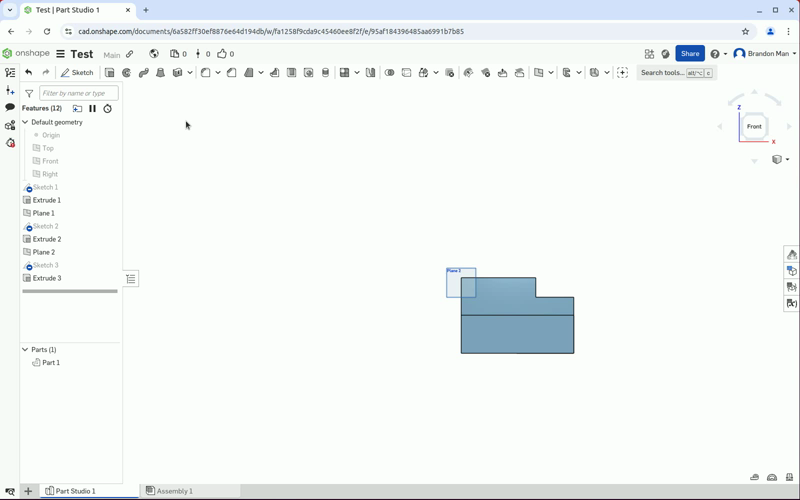
key(shift+h)
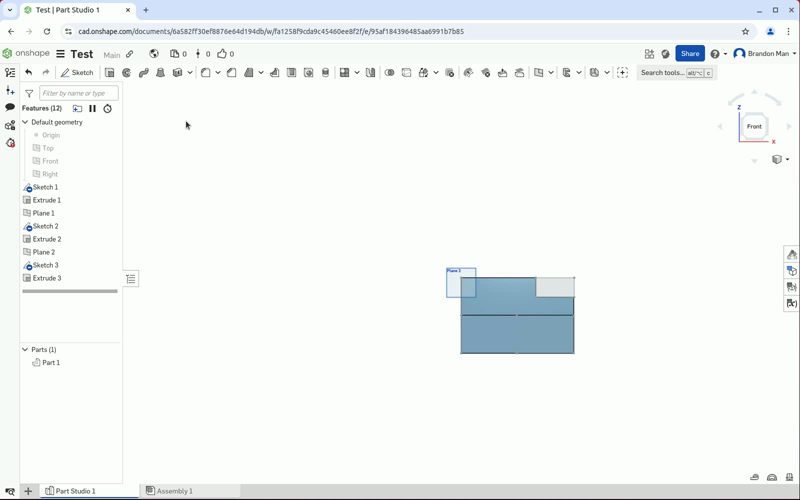
key(shift+h)
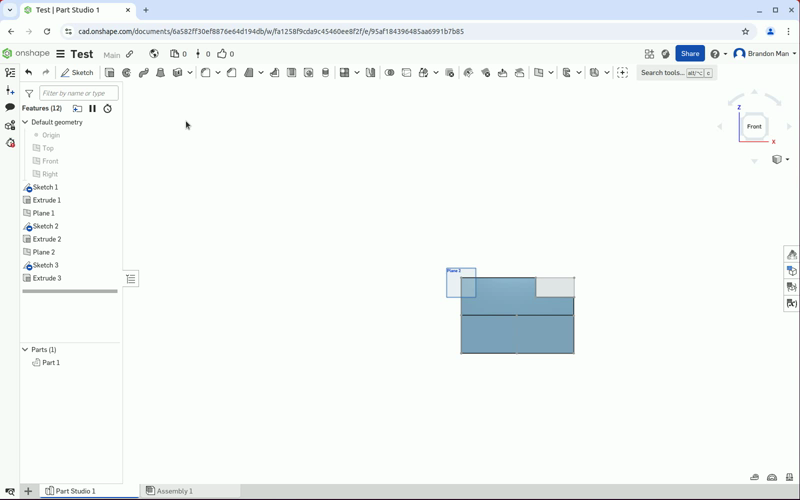
key(shift+7)
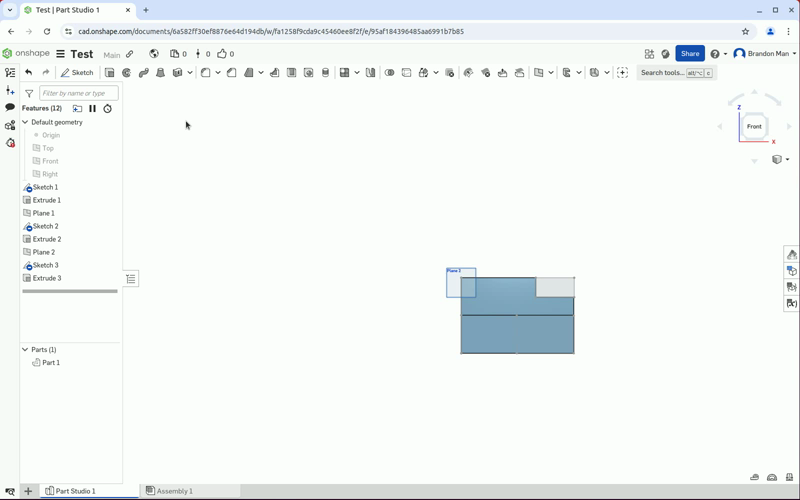
key(left, 2)
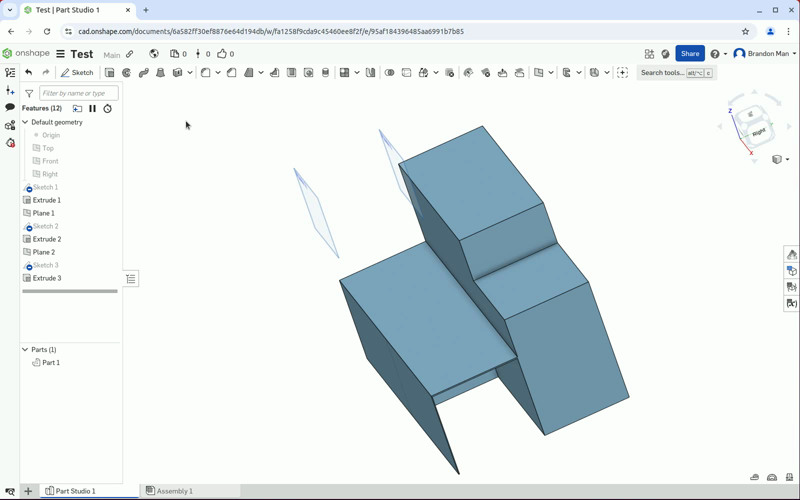
key(down, 2)
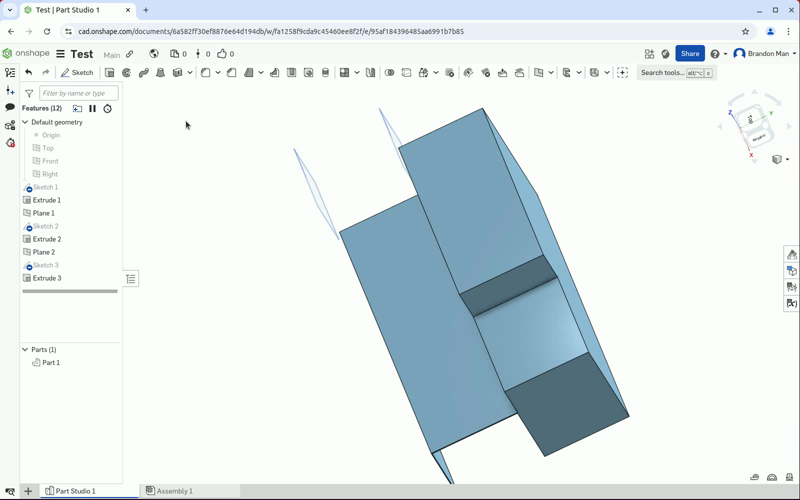
key(up, 2)
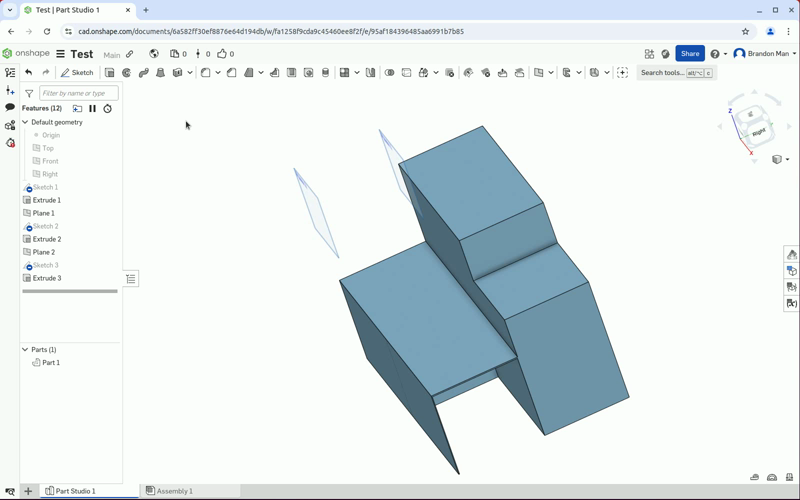
key(right, 2)
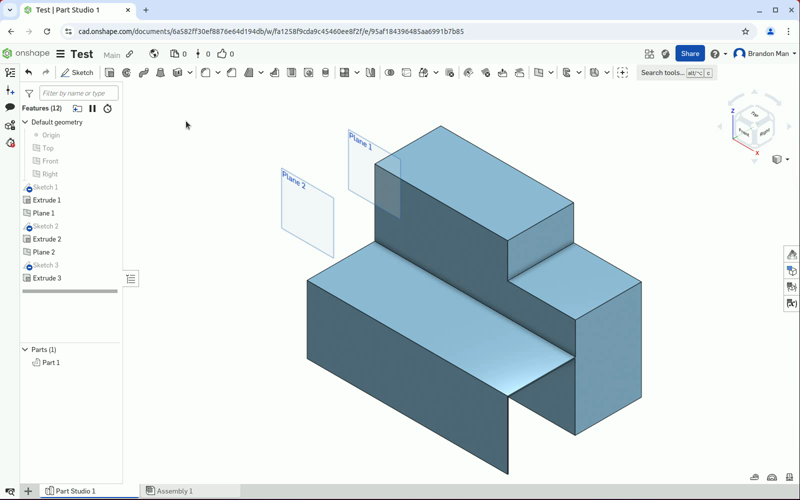
mouse_move(73, 189)
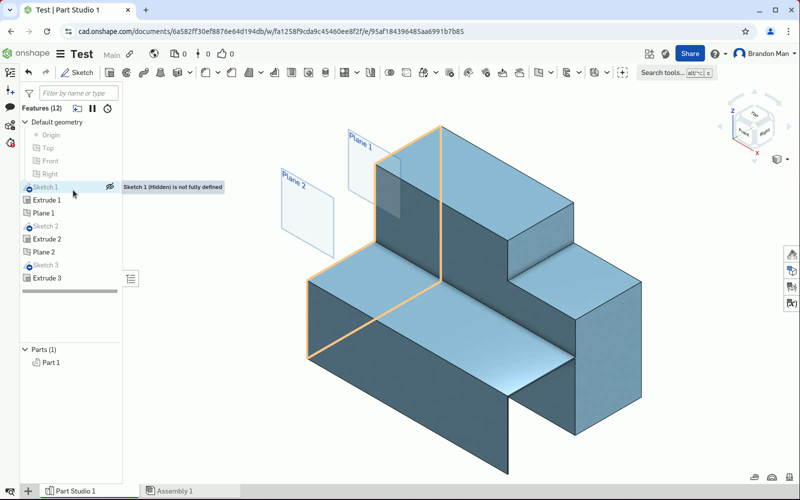
click(73, 189)